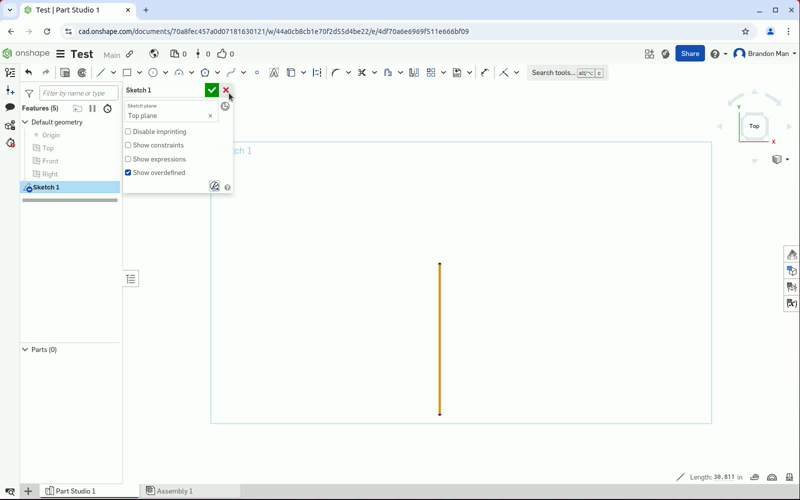
key(shift+h)
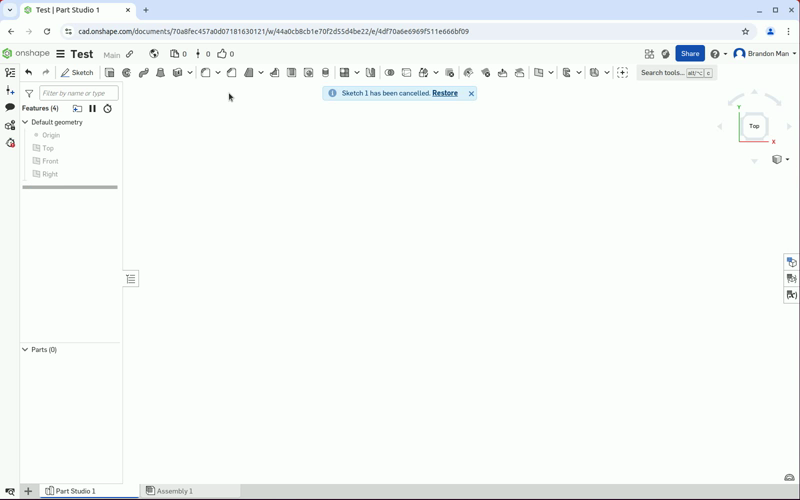
mouse_move(73, 352)
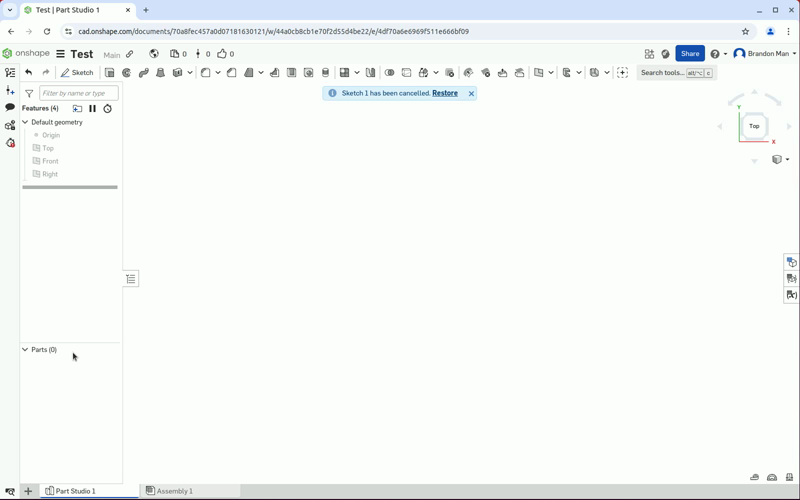
key(y)
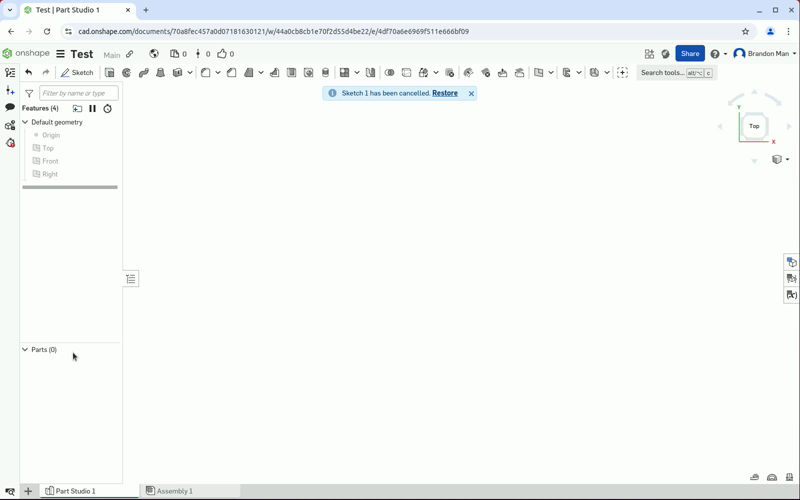
key(shift+p)
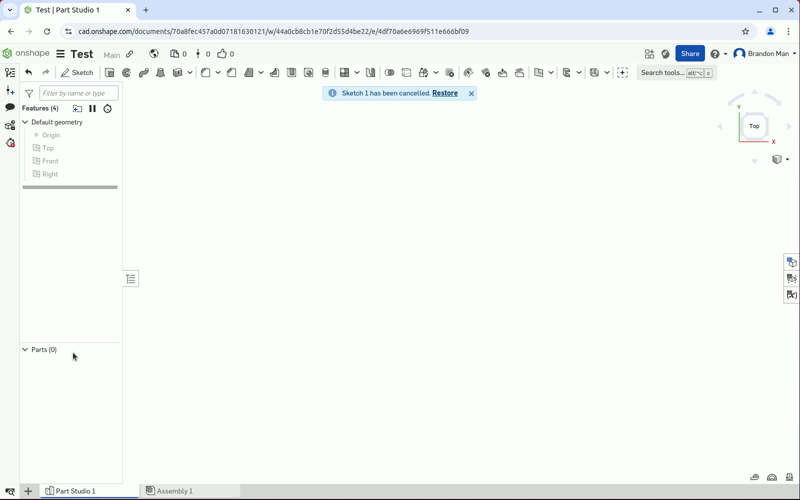
key(space)
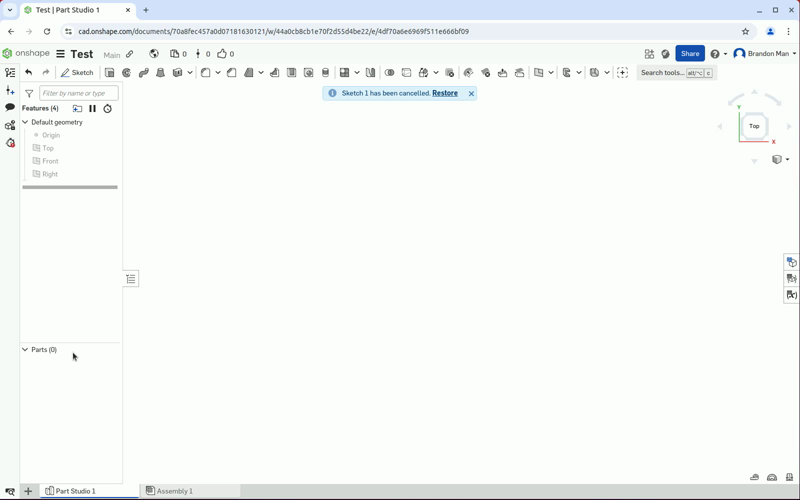
key_down(shift)
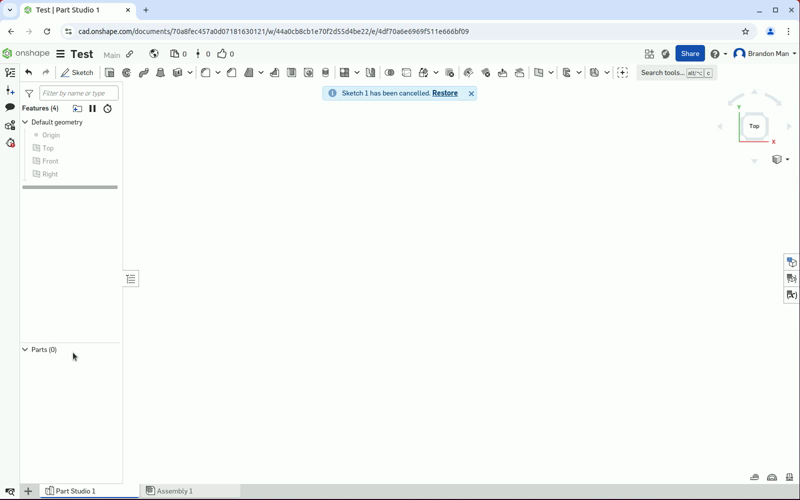
key(up)
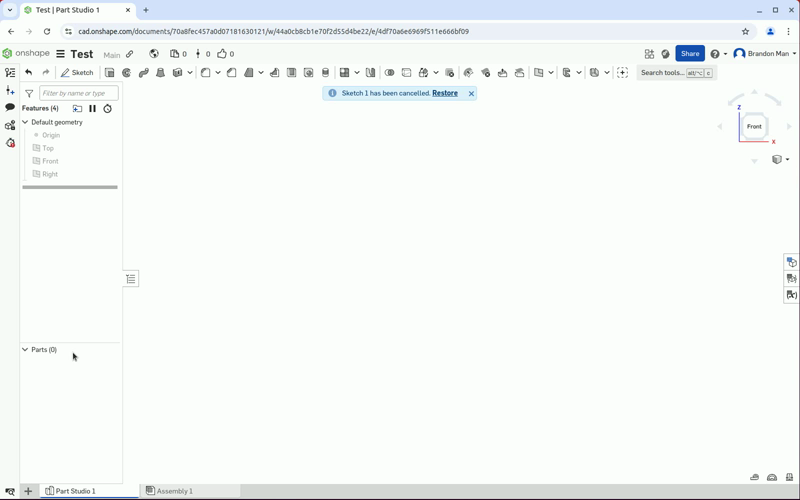
key_up(shift)
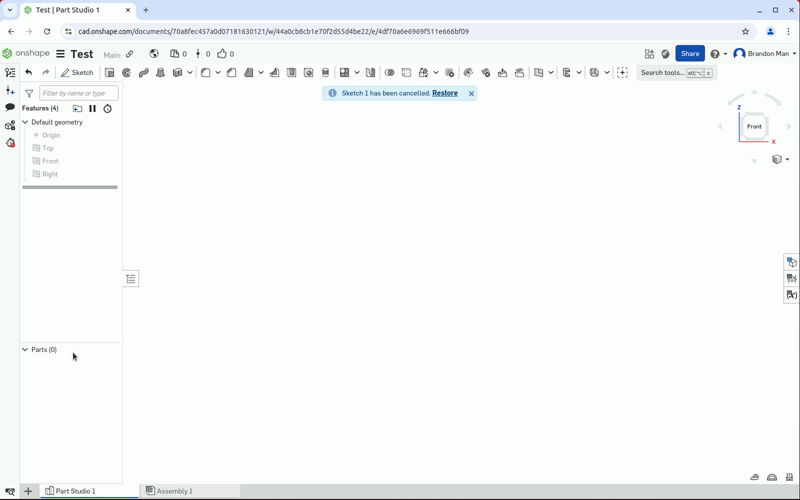
mouse_move(73, 352)
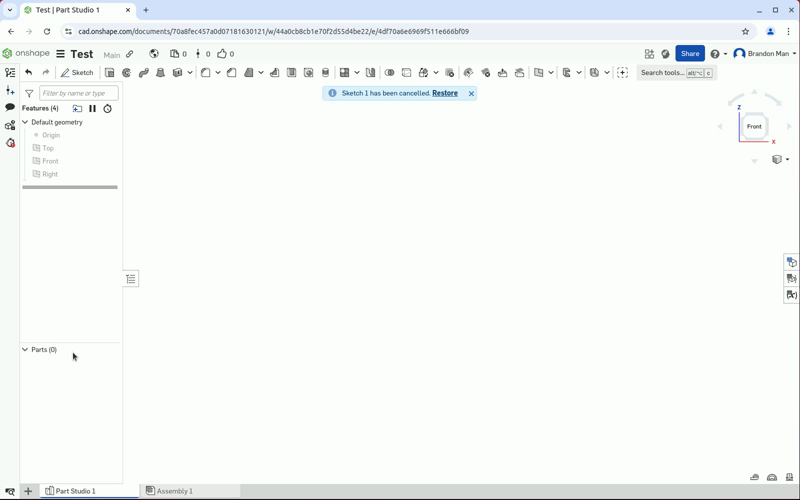
key(shift+y)
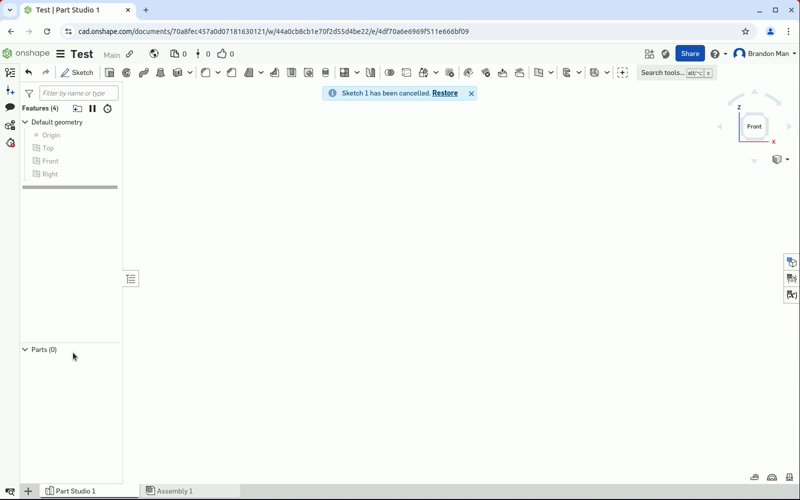
key(shift+s)
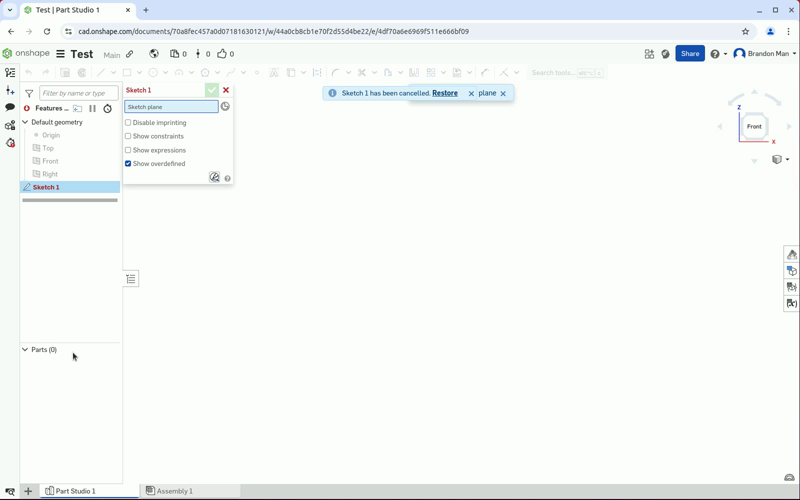
mouse_move(73, 163)
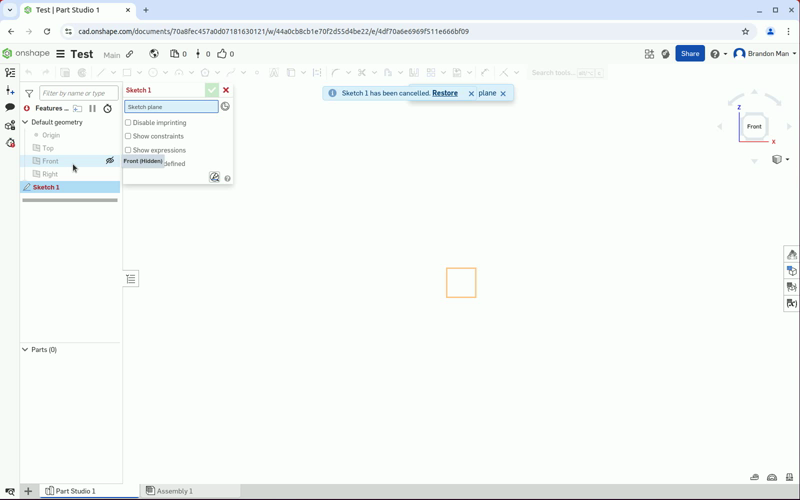
click(73, 163)
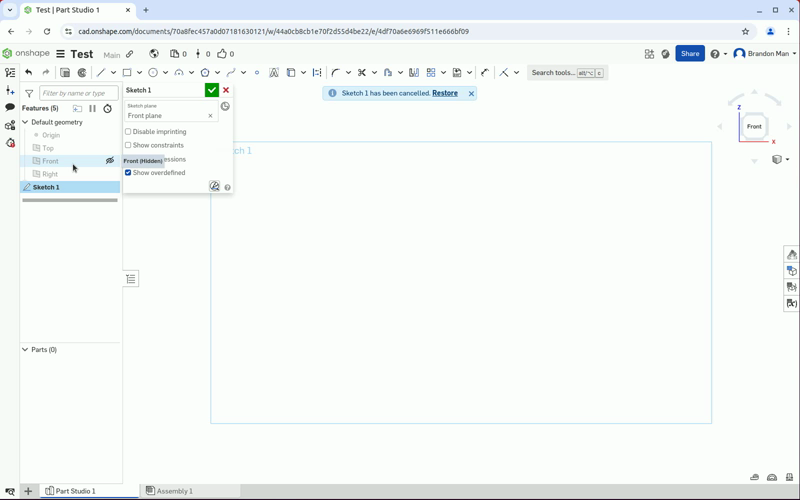
mouse_move(73, 352)
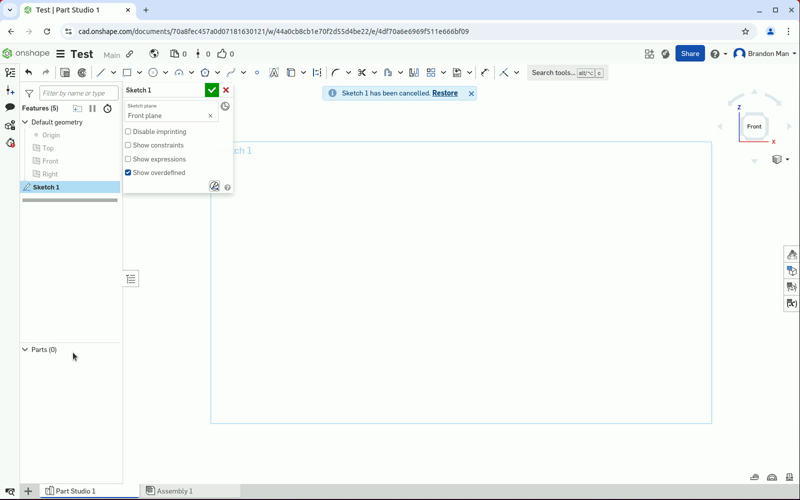
key(y)
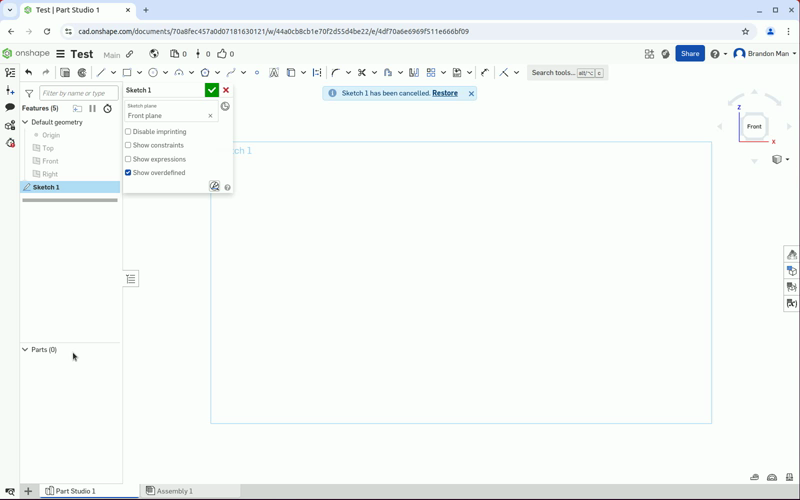
key(l)
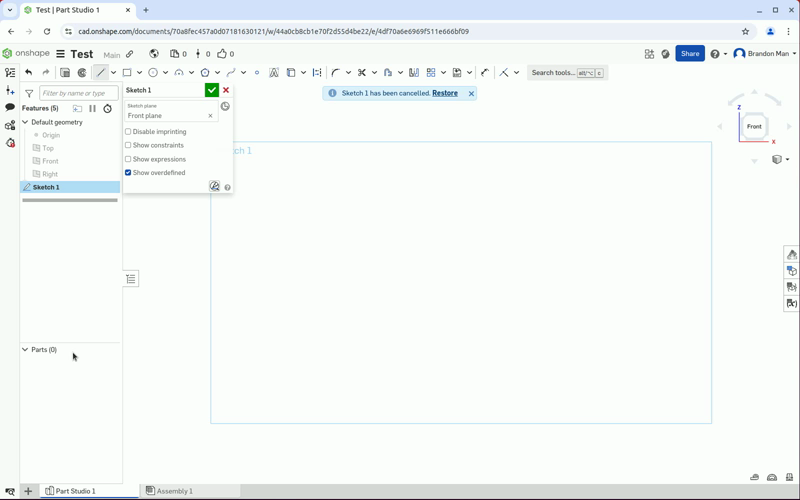
key_down(shift)
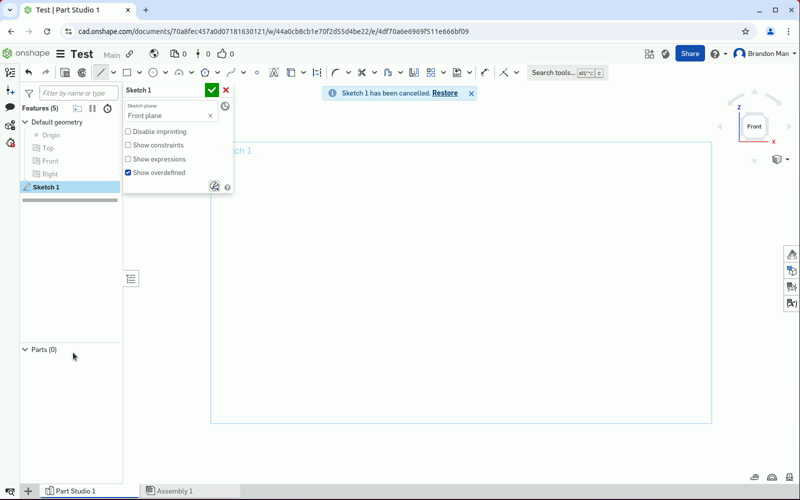
mouse_move(460, 282)
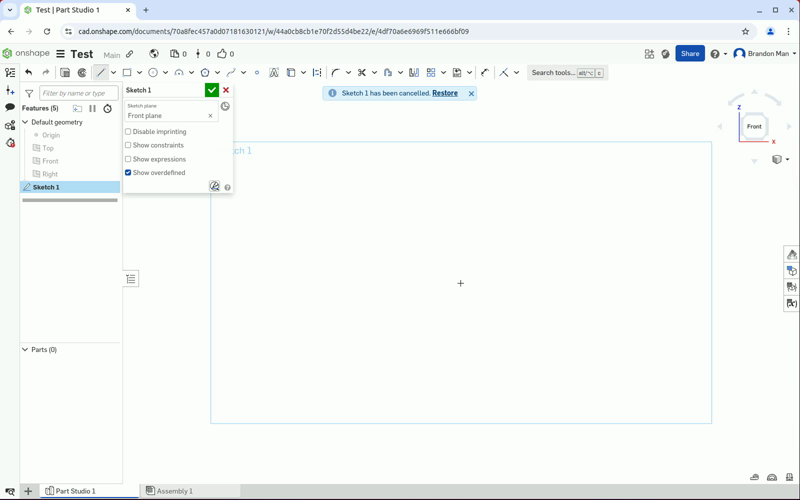
click(460, 282)
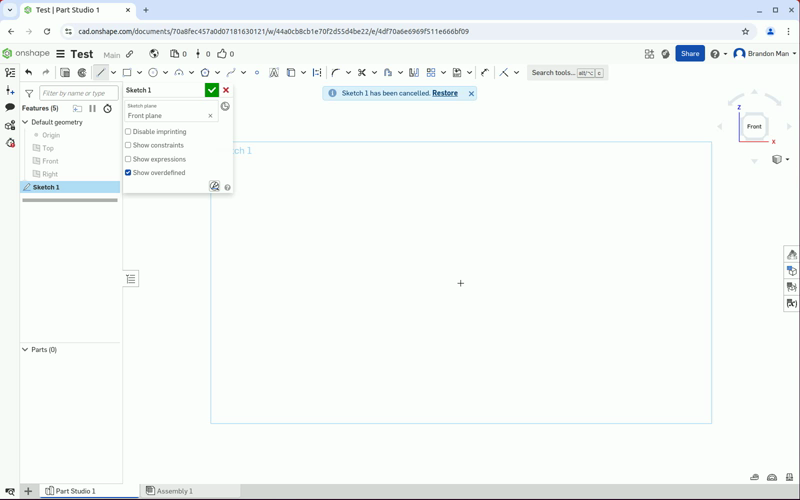
key_up(shift)
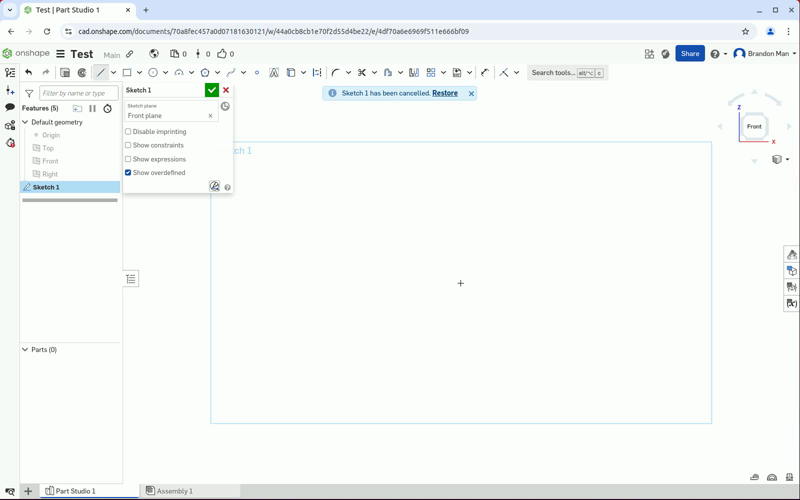
key_down(shift)
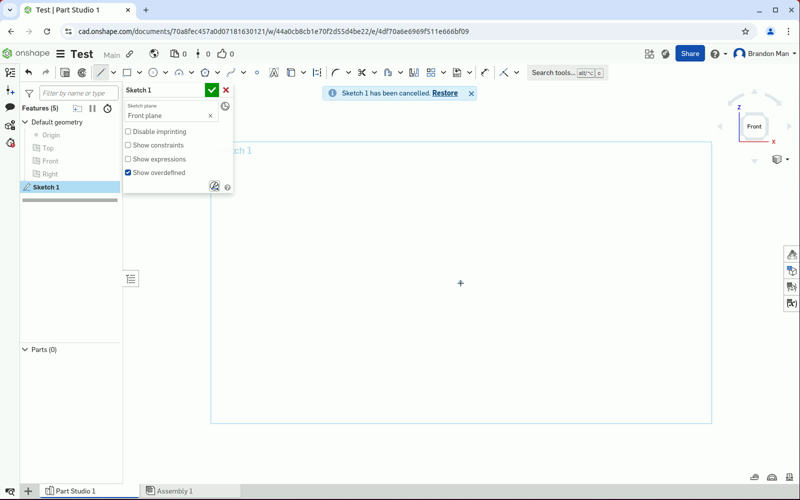
mouse_move(544, 282)
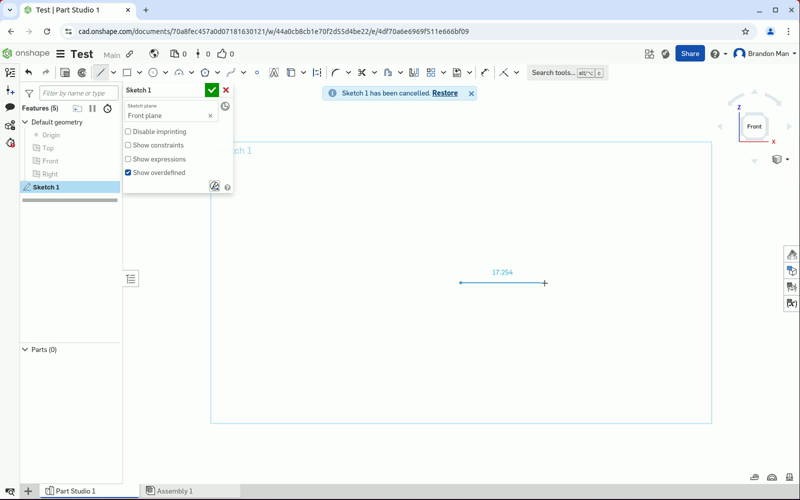
click(544, 282)
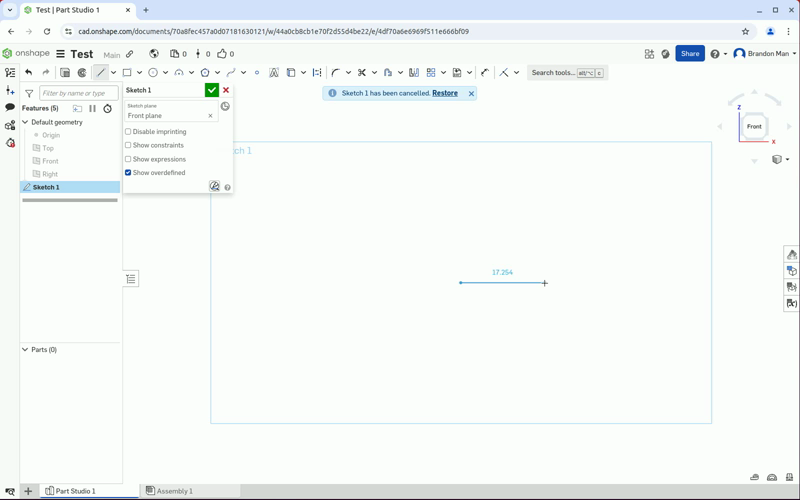
key_up(shift)
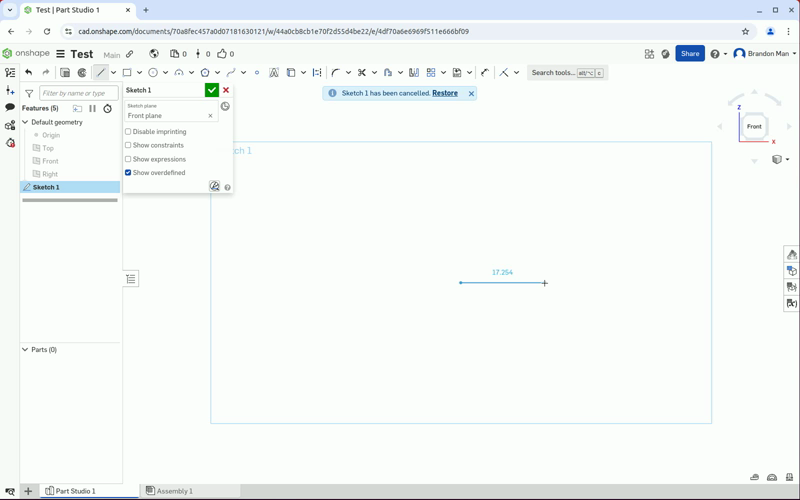
key(esc)
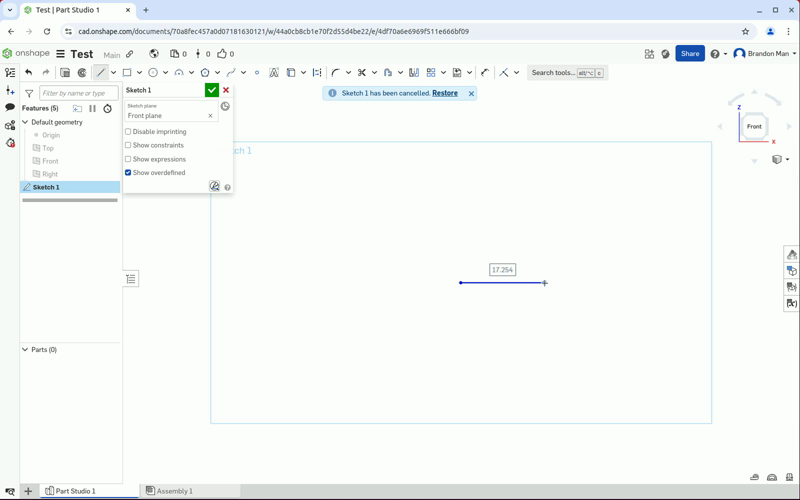
key(a)
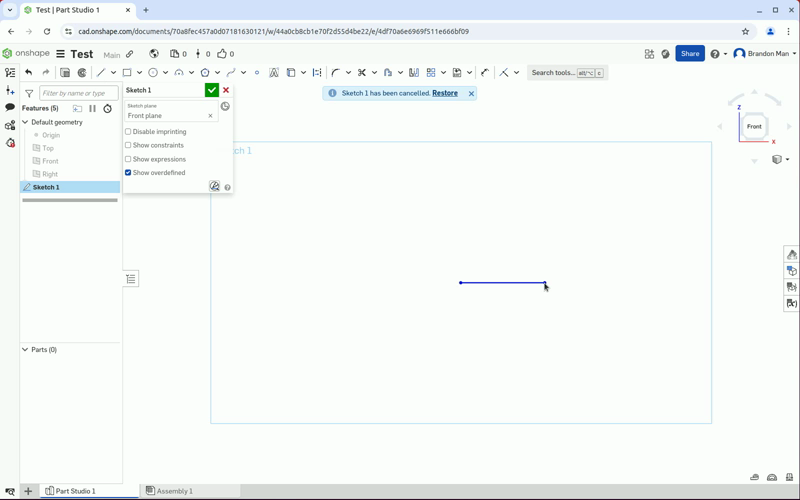
mouse_move(544, 282)
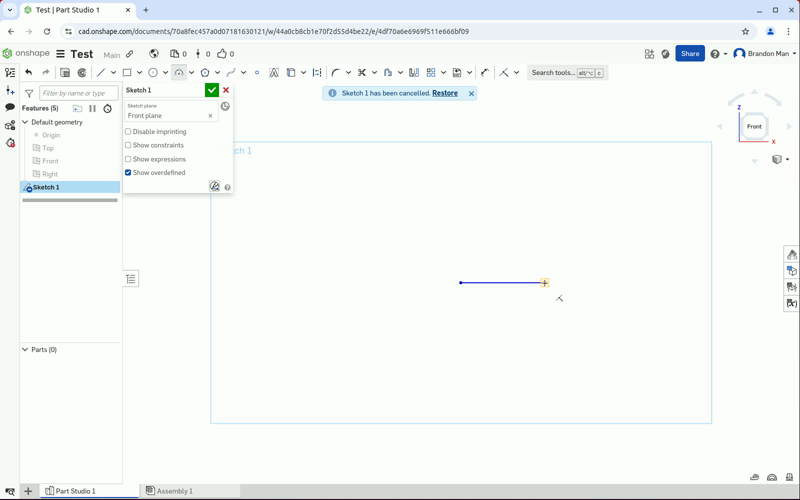
click(544, 282)
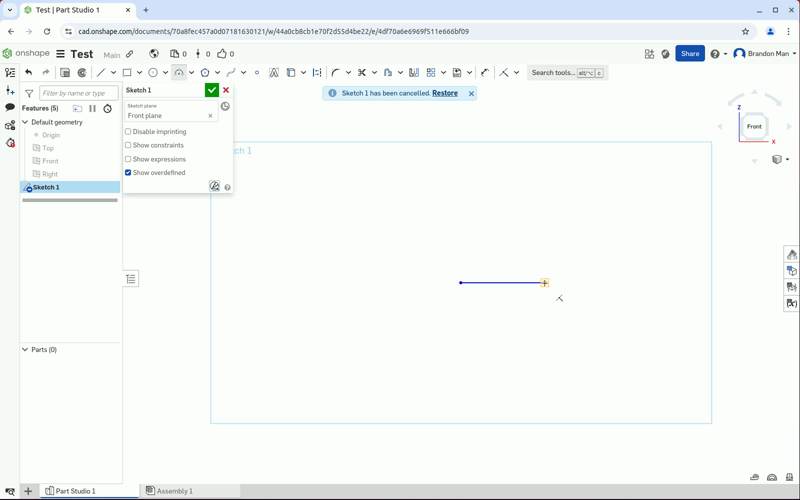
key_down(shift)
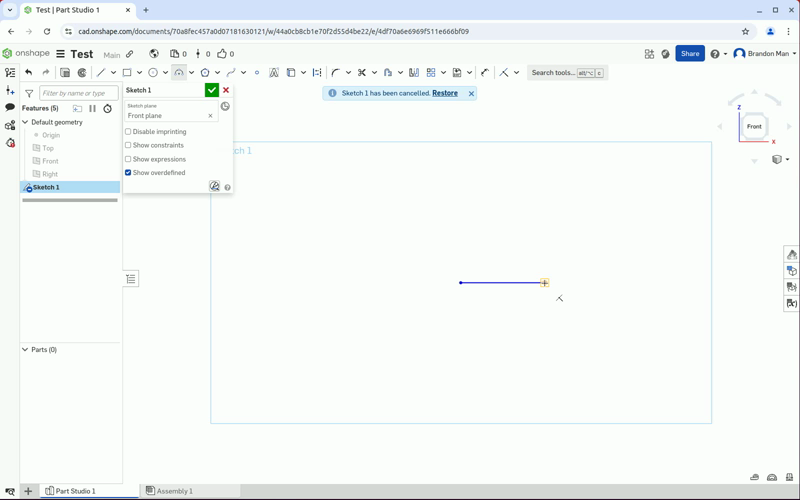
mouse_move(544, 226)
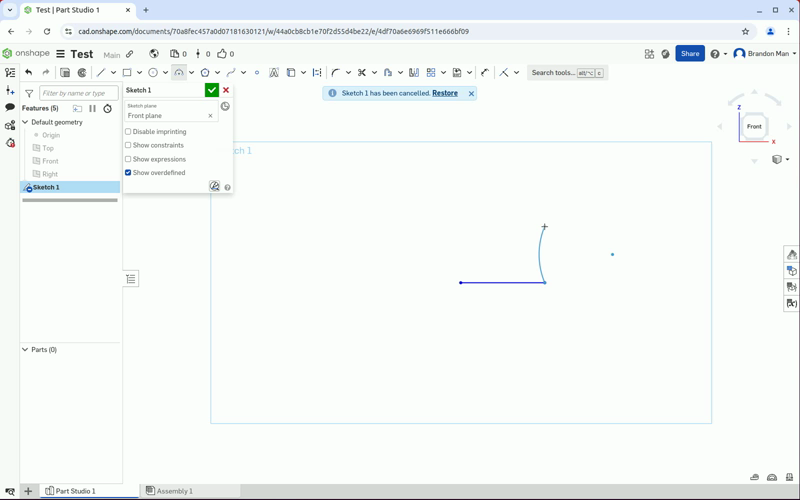
click(544, 226)
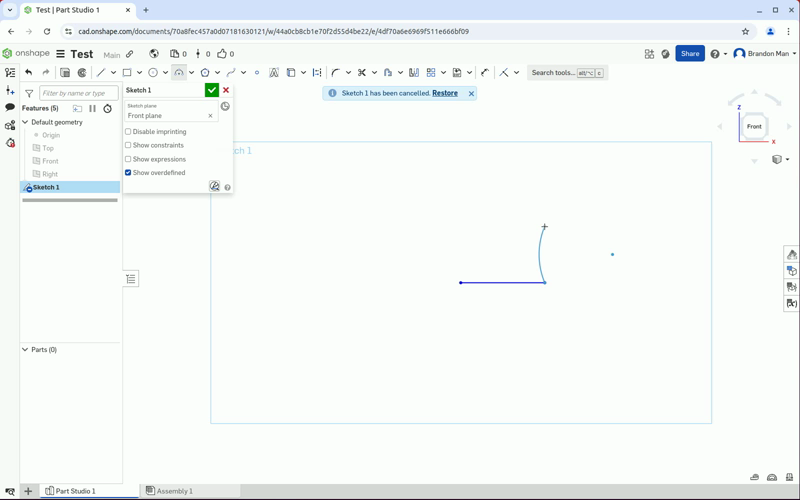
mouse_move(573, 254)
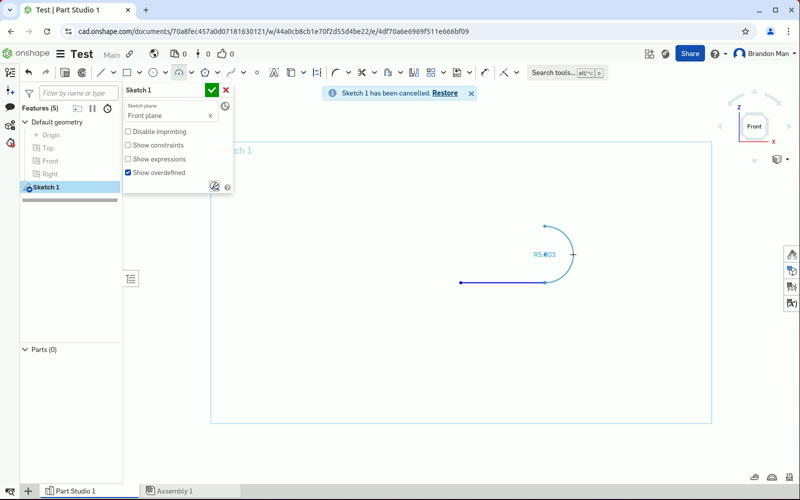
click(573, 254)
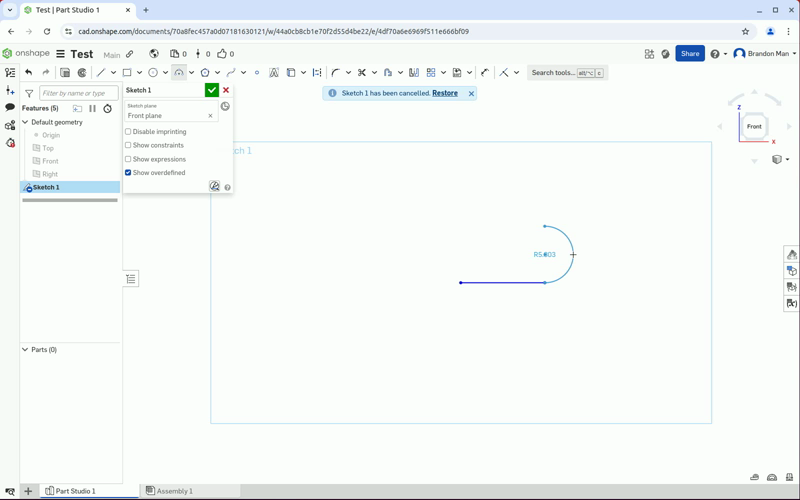
key_up(shift)
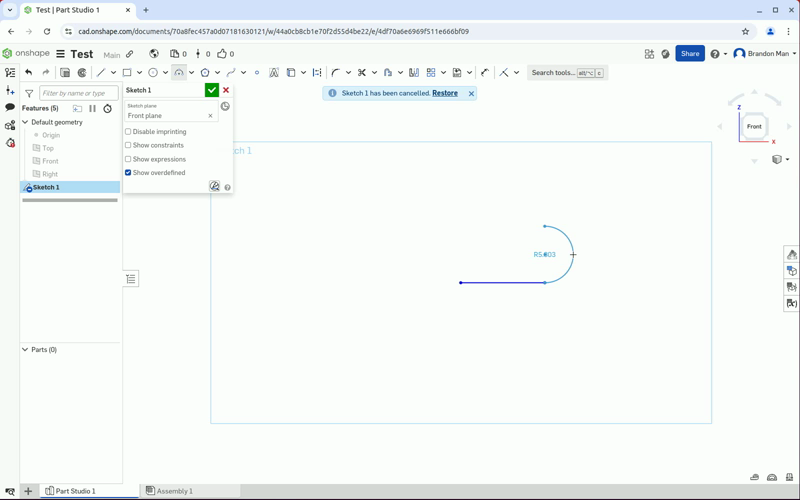
key(esc)
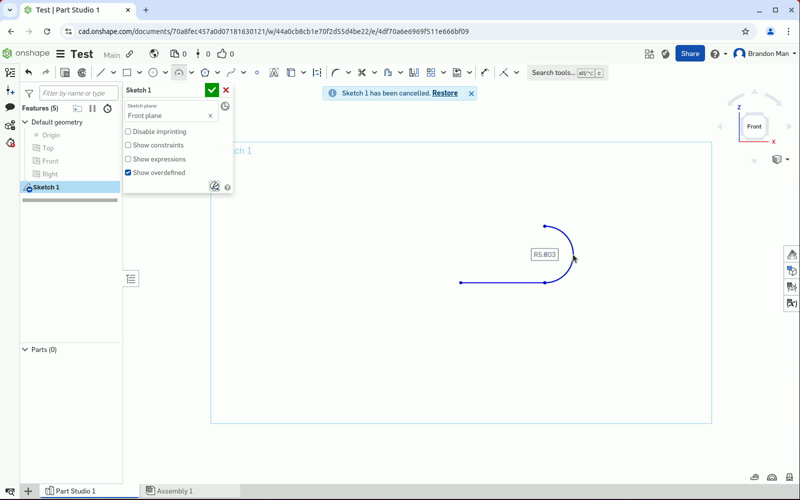
key(l)
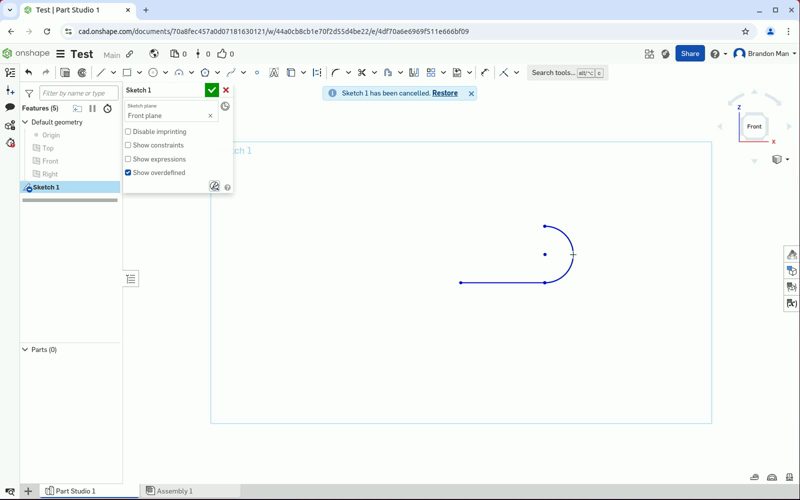
mouse_move(544, 226)
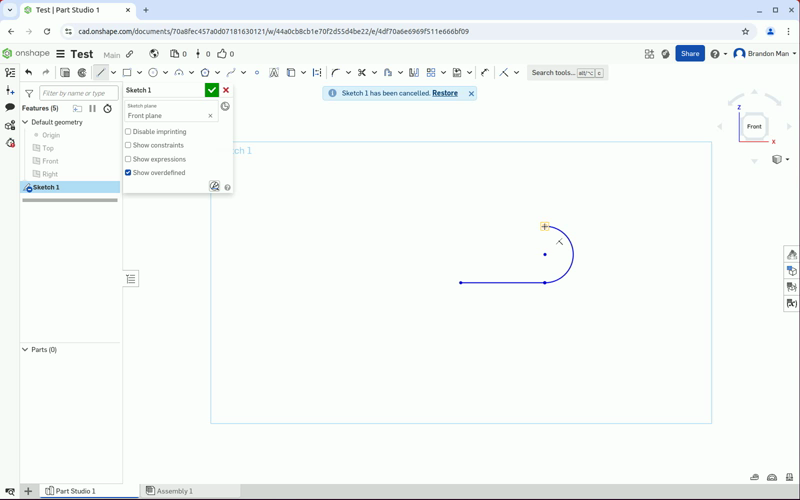
click(544, 226)
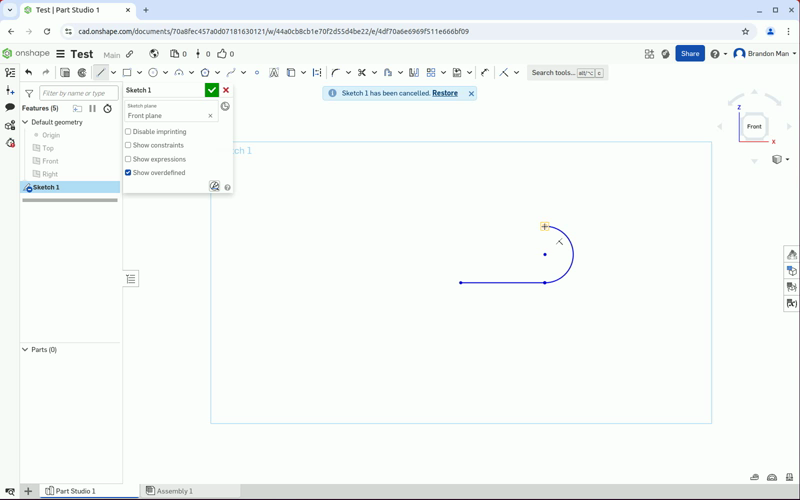
key_down(shift)
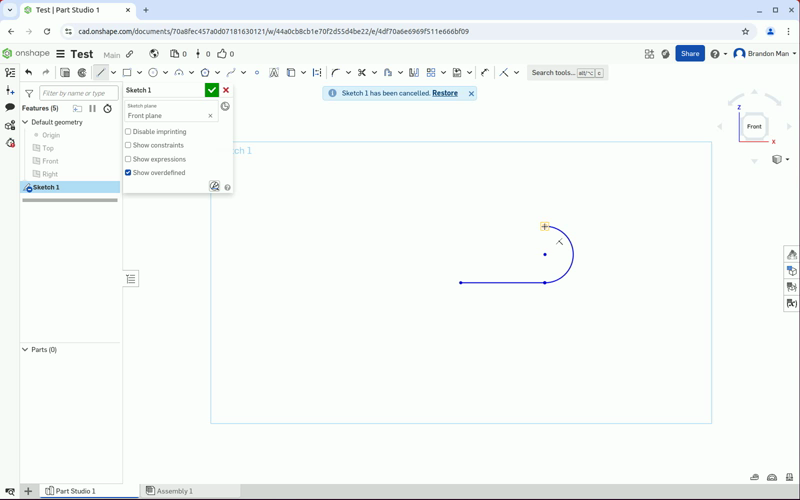
mouse_move(460, 226)
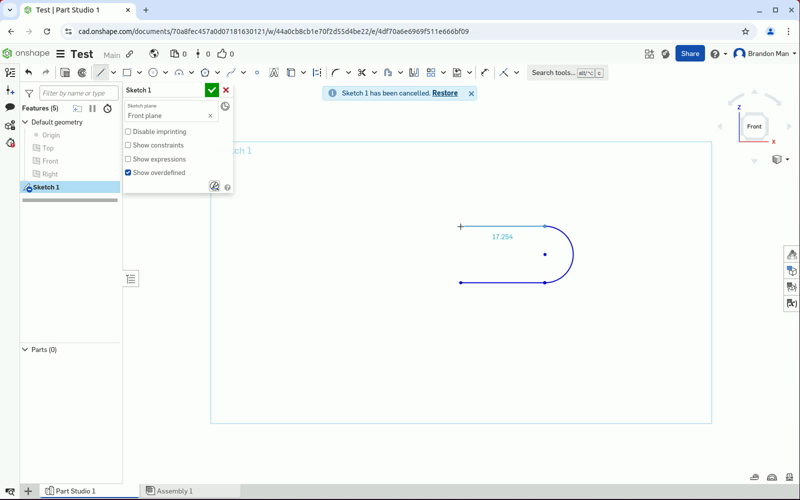
click(460, 226)
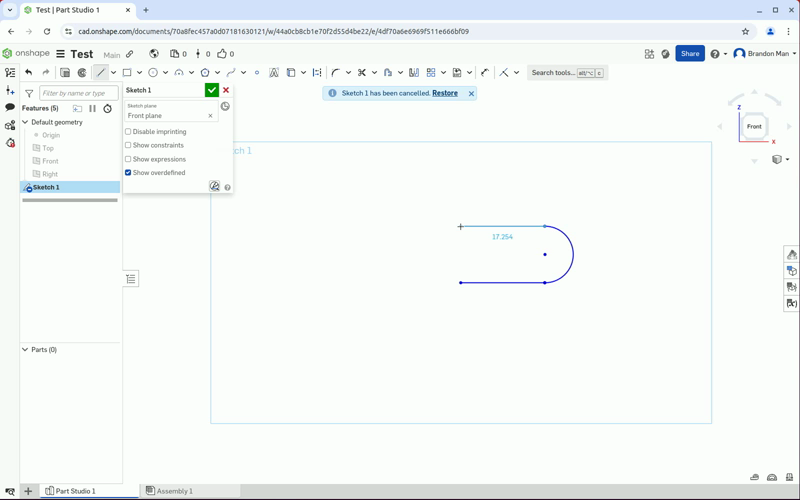
key_up(shift)
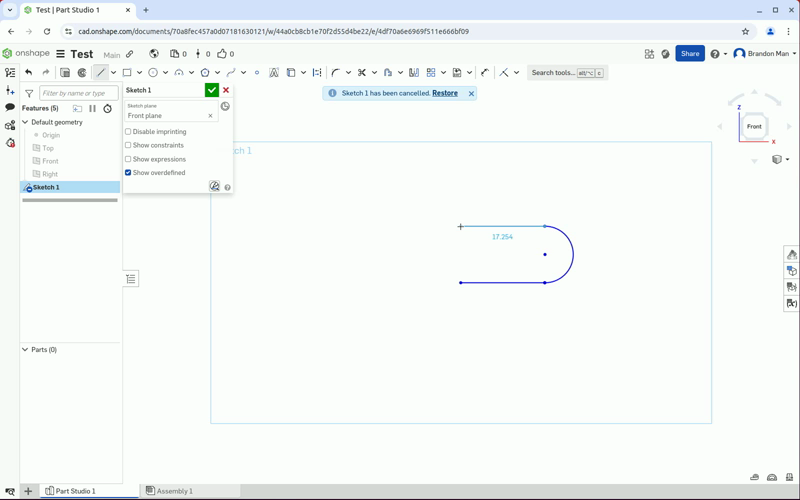
key(esc)
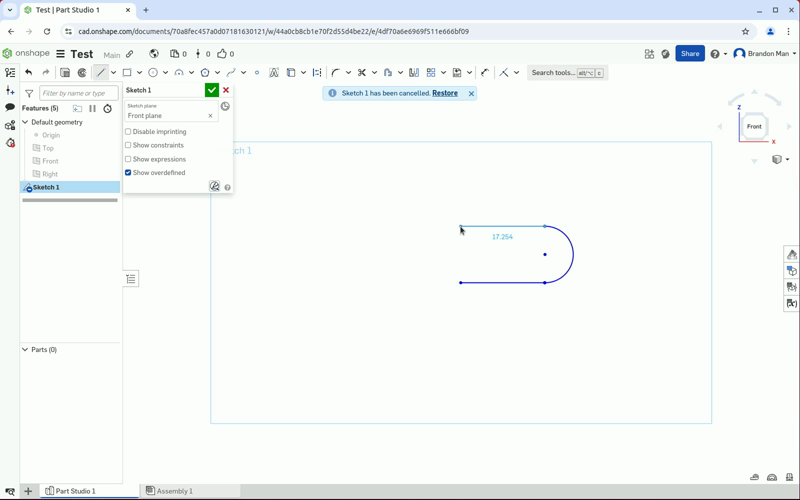
key(a)
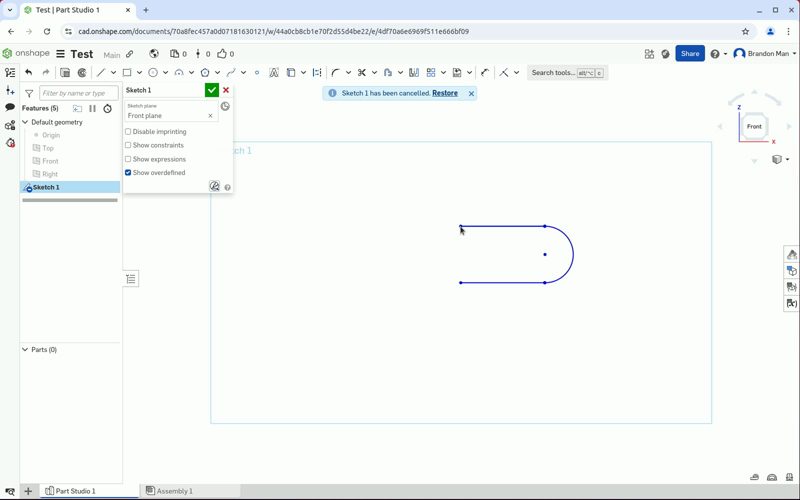
mouse_move(460, 226)
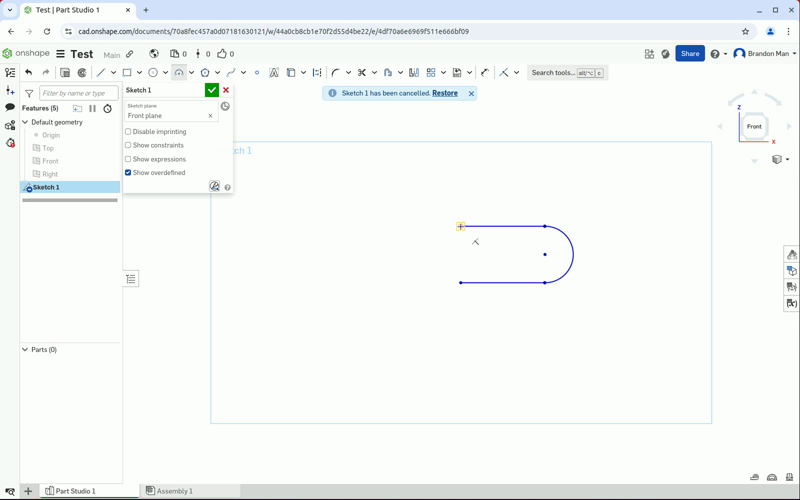
click(460, 226)
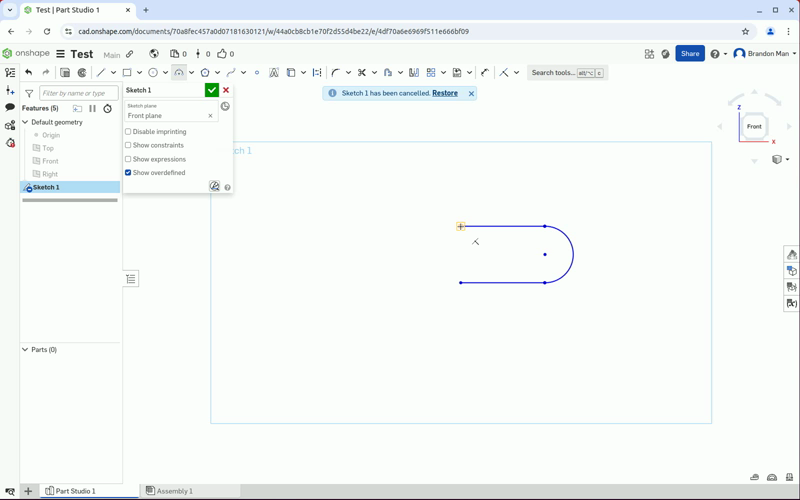
mouse_move(460, 282)
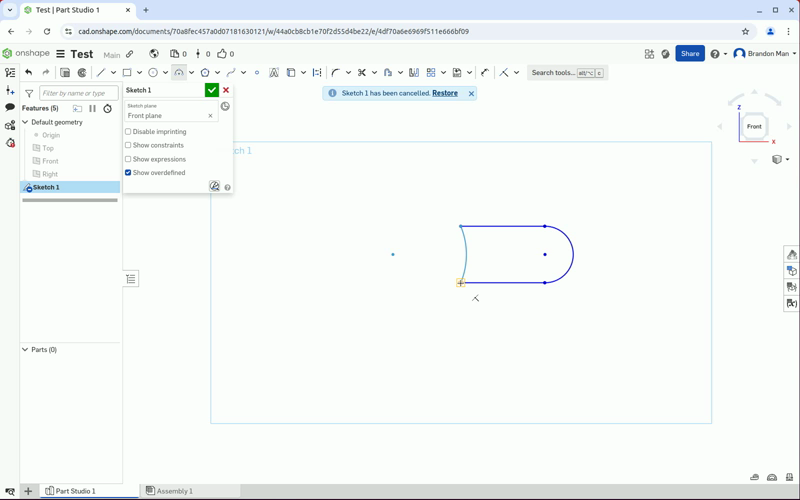
click(460, 282)
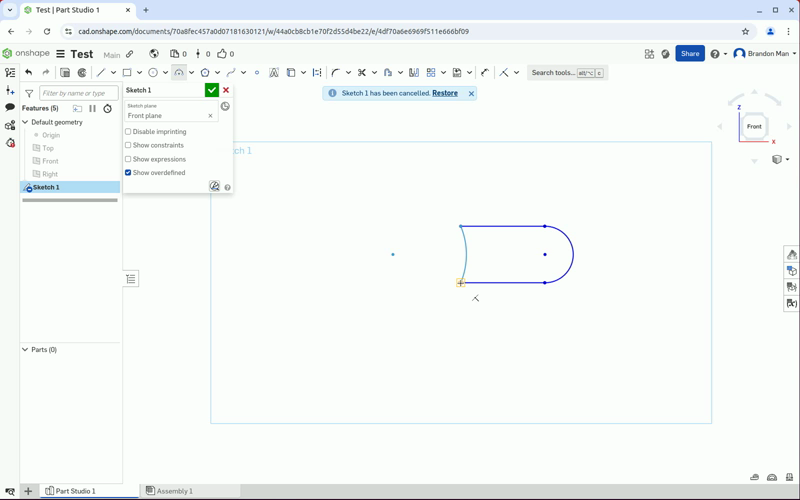
key_down(shift)
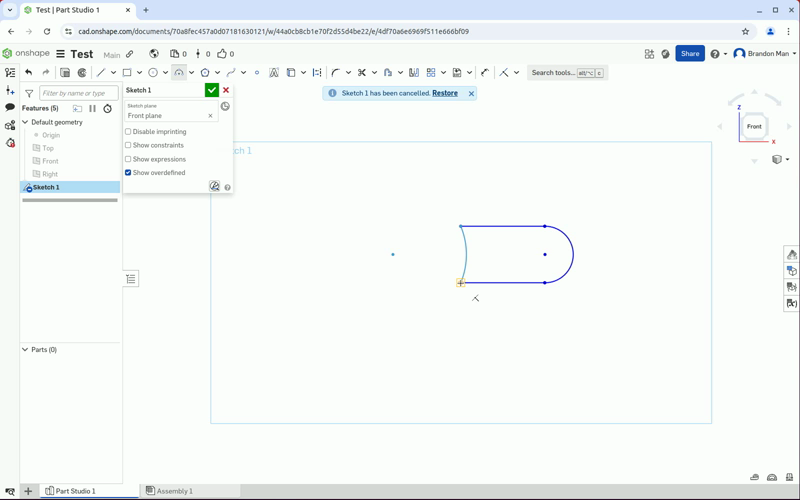
mouse_move(432, 254)
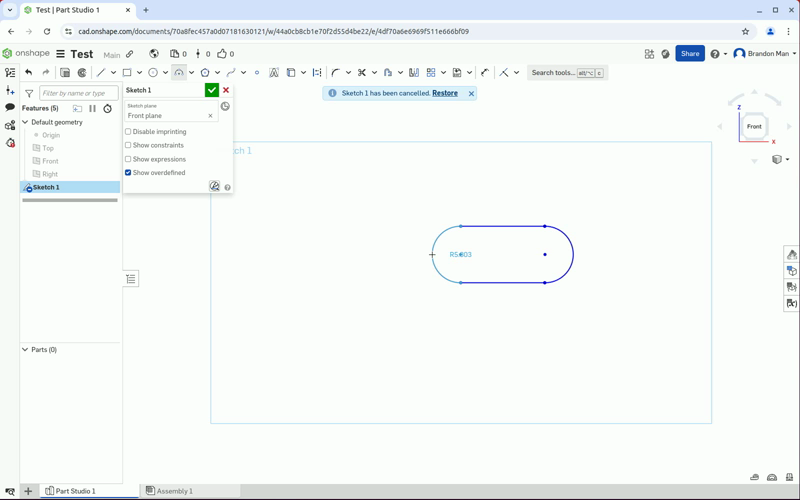
click(432, 254)
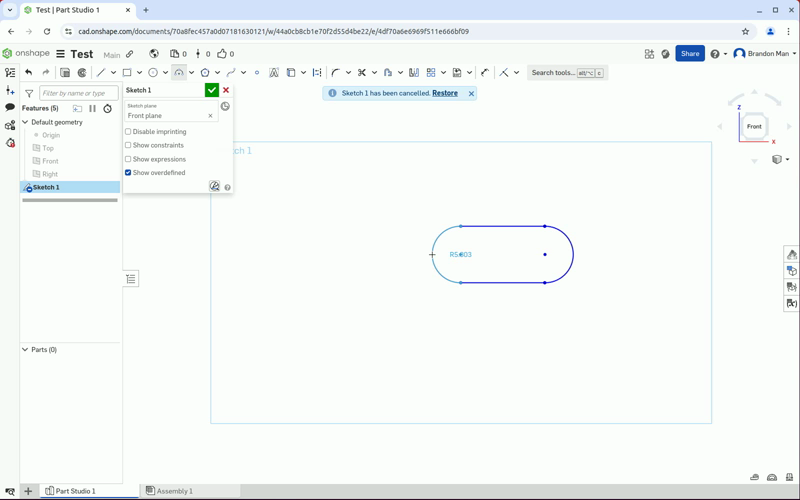
key_up(shift)
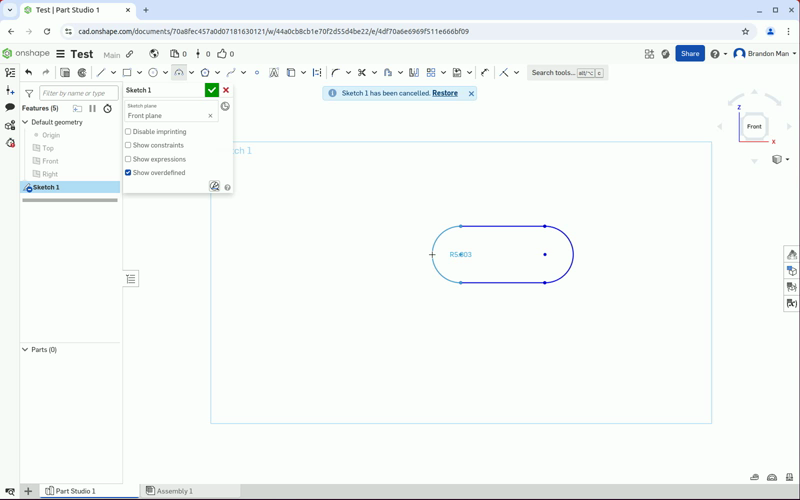
key(esc)
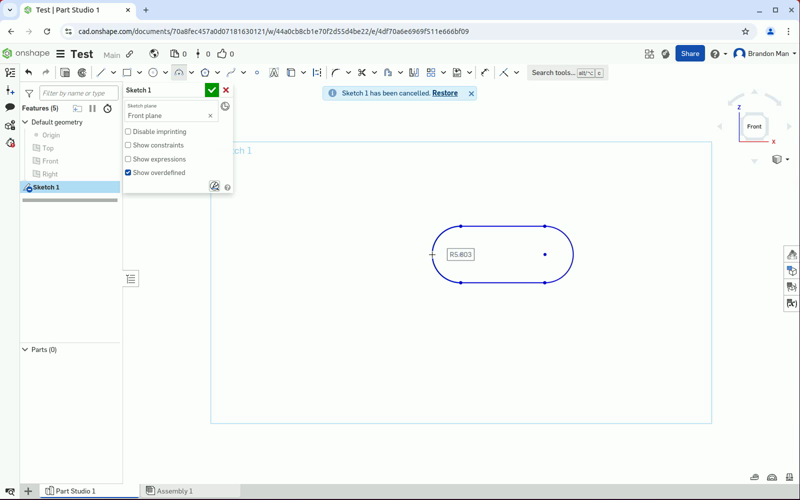
key(c)
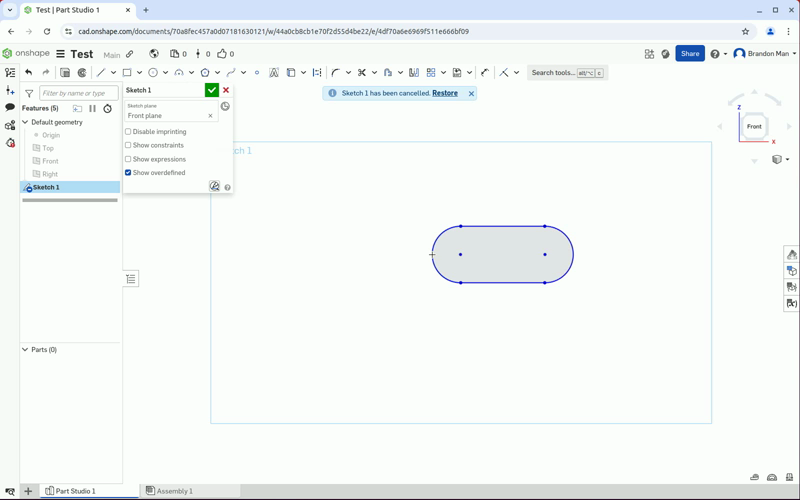
key_down(shift)
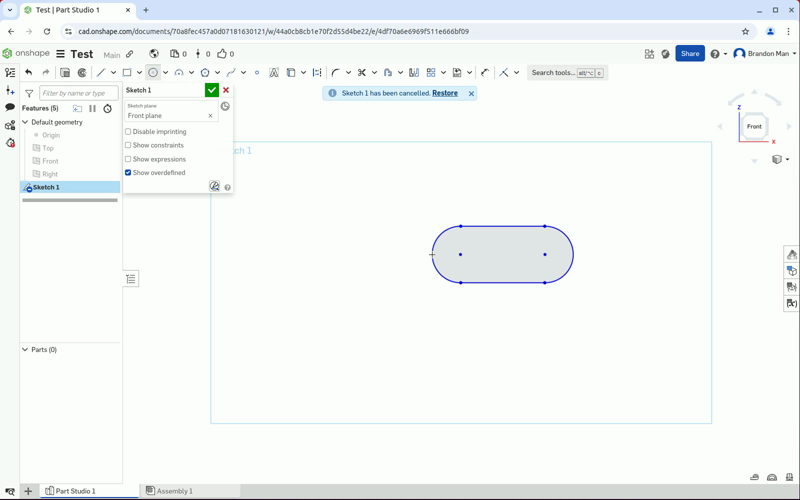
mouse_move(460, 254)
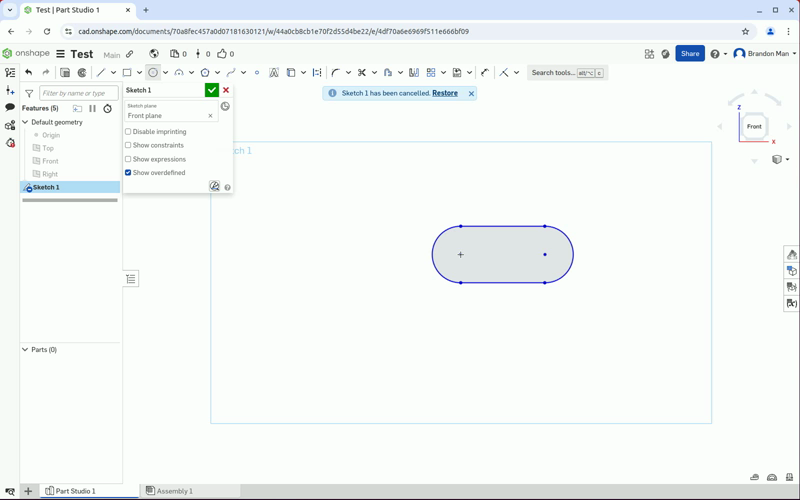
click(460, 254)
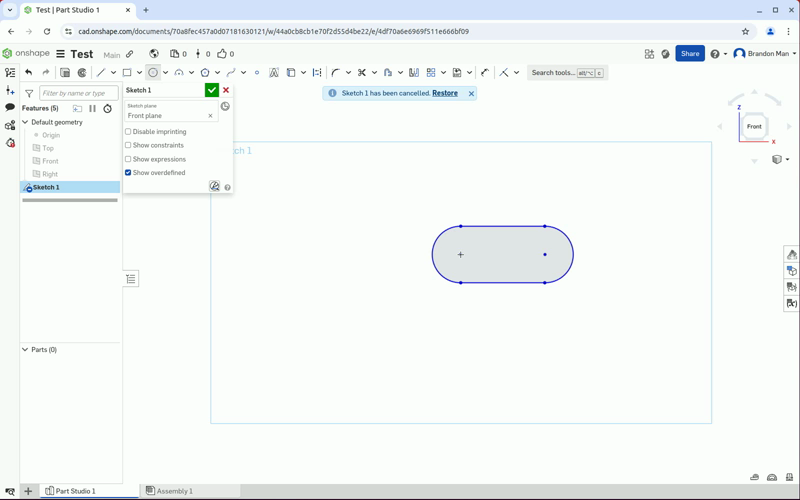
key_up(shift)
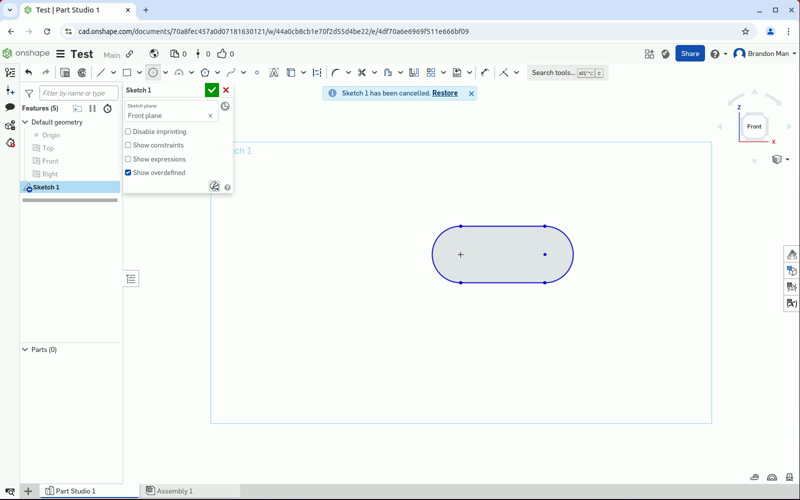
mouse_move(474, 254)
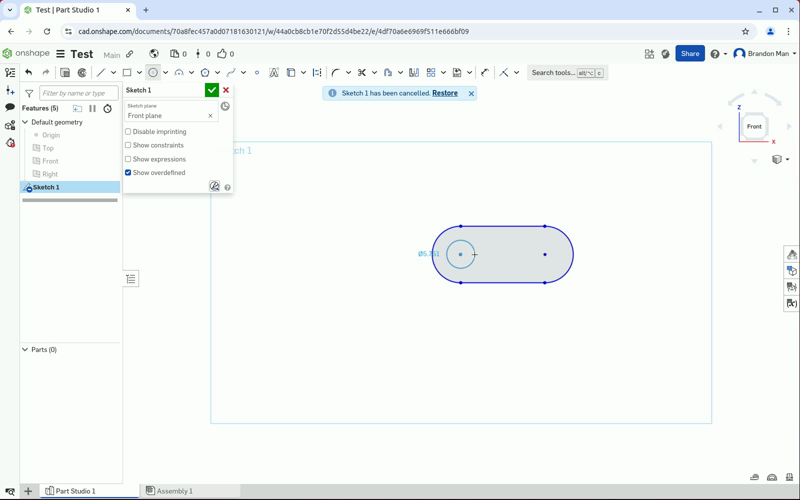
click(474, 254)
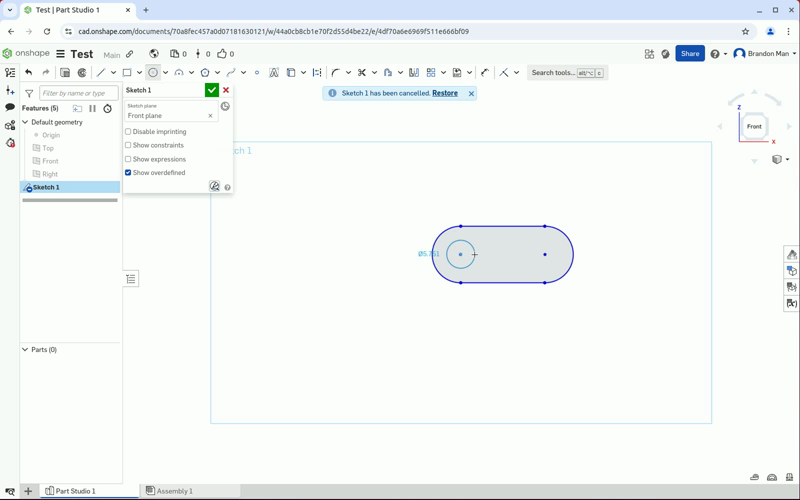
key(esc)
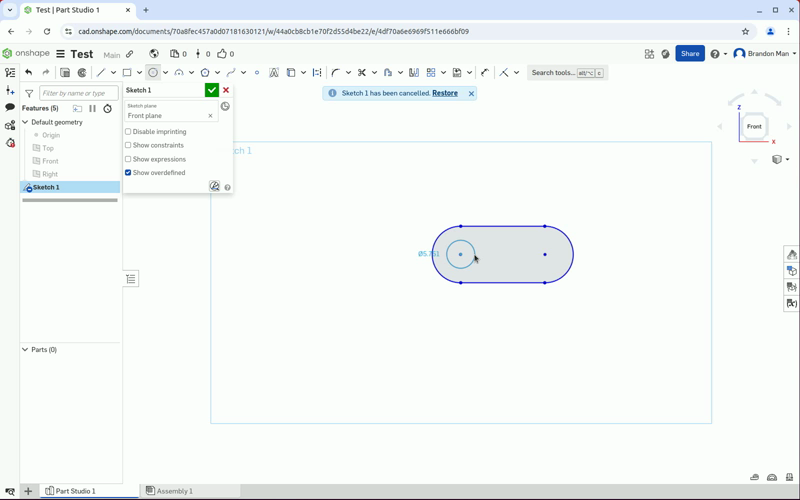
key(c)
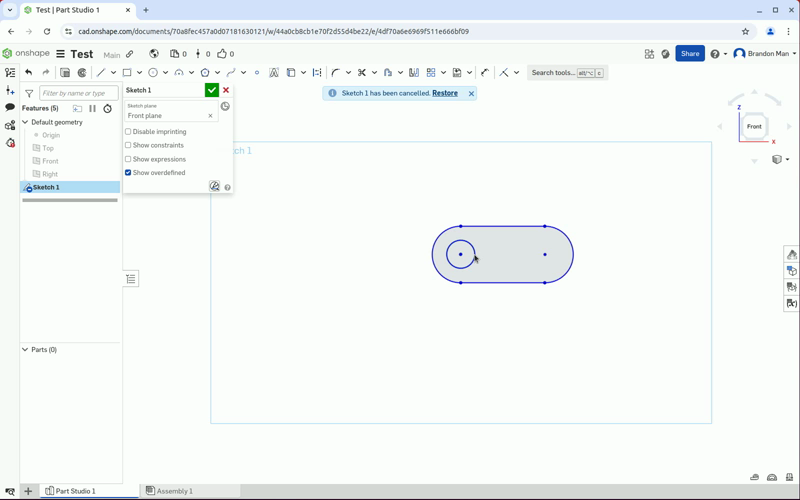
key_down(shift)
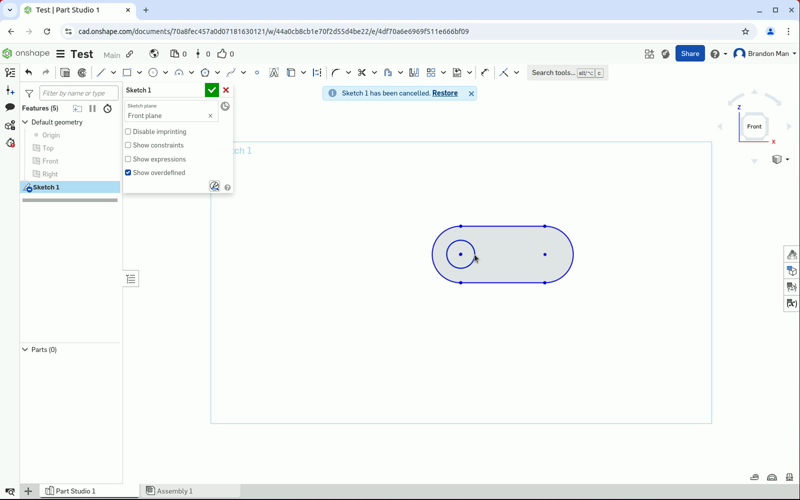
mouse_move(544, 254)
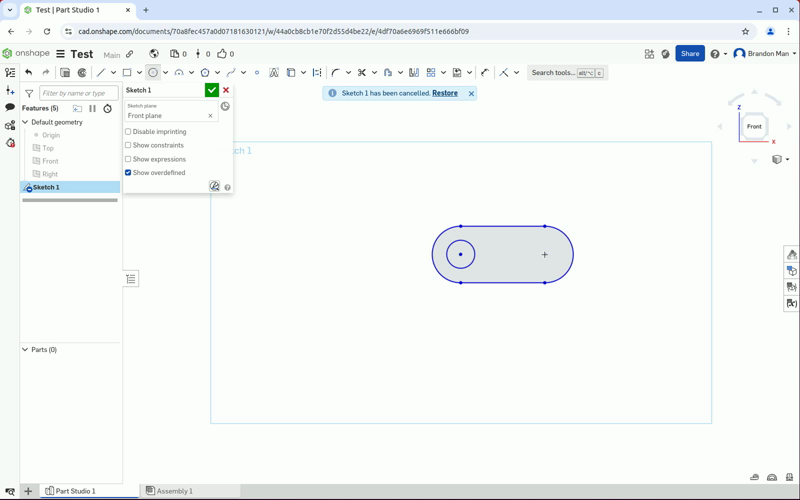
click(544, 254)
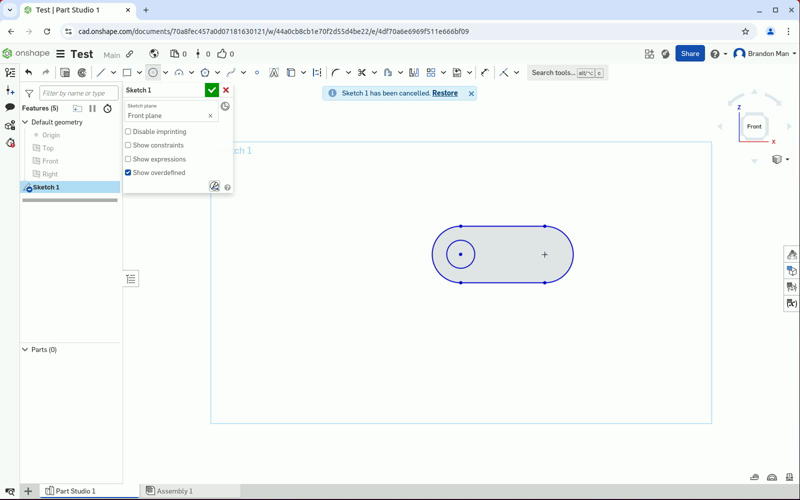
key_up(shift)
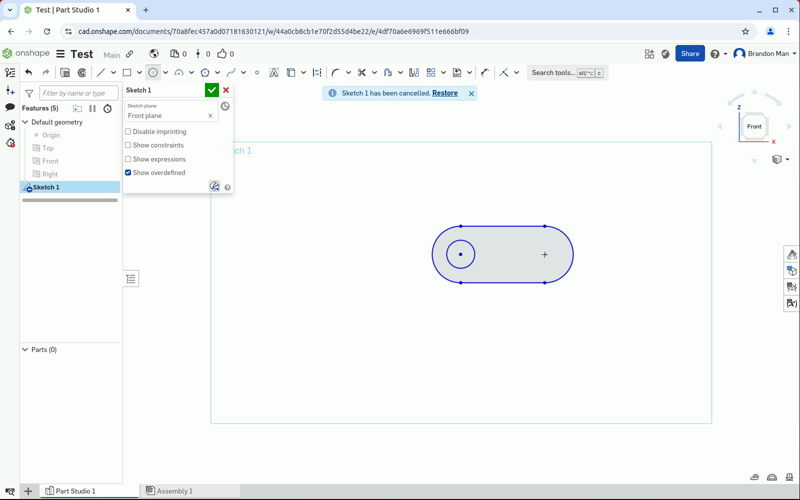
mouse_move(558, 254)
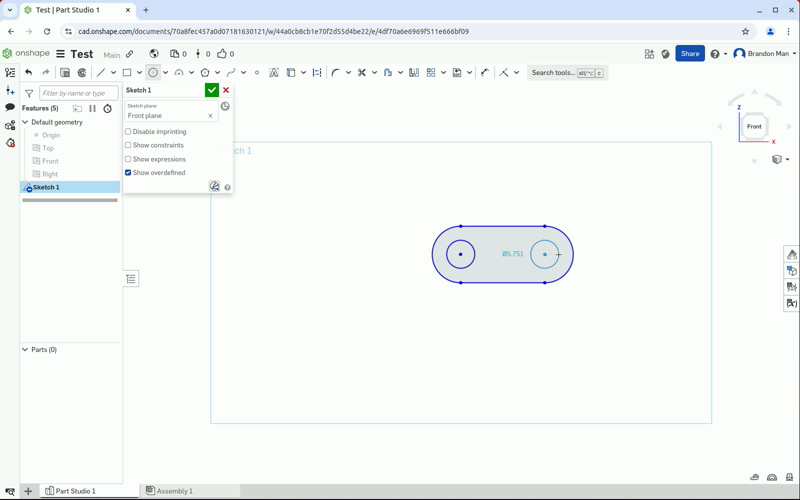
click(558, 254)
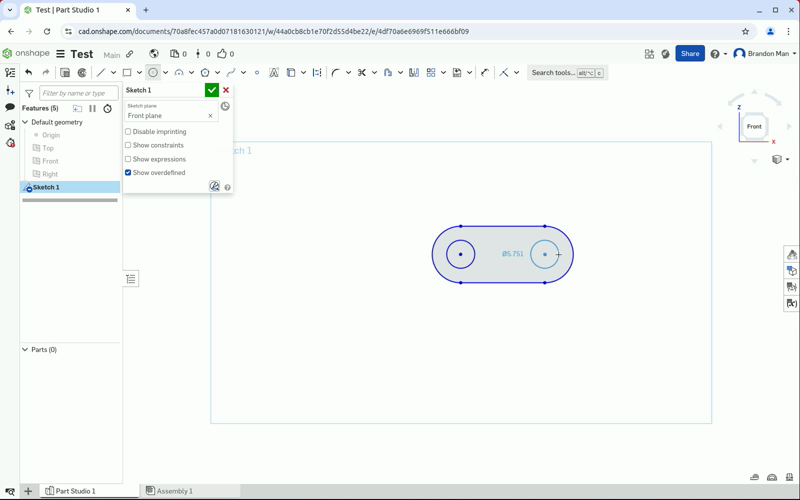
key(esc)
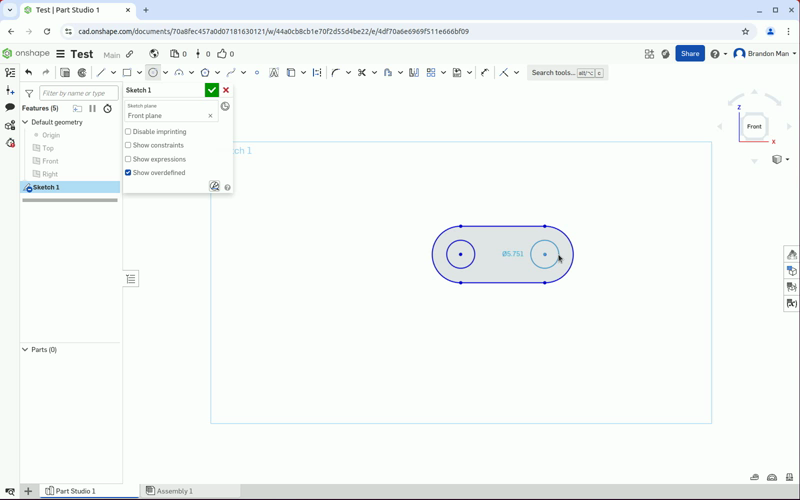
mouse_move(495, 246)
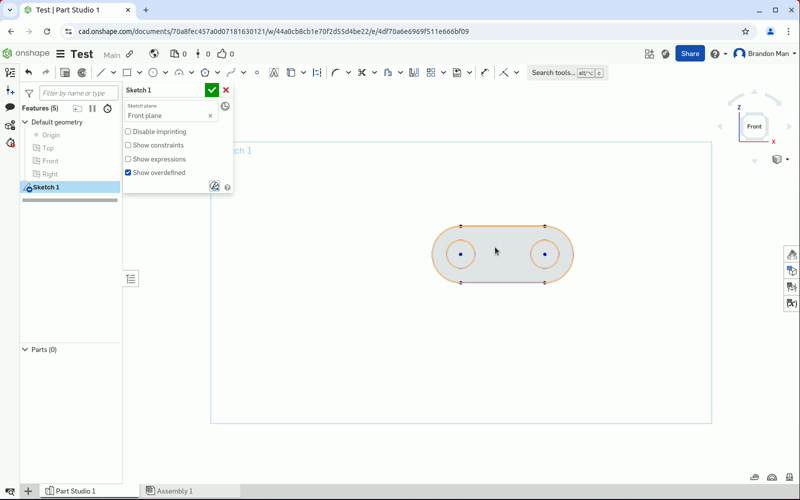
click(495, 246)
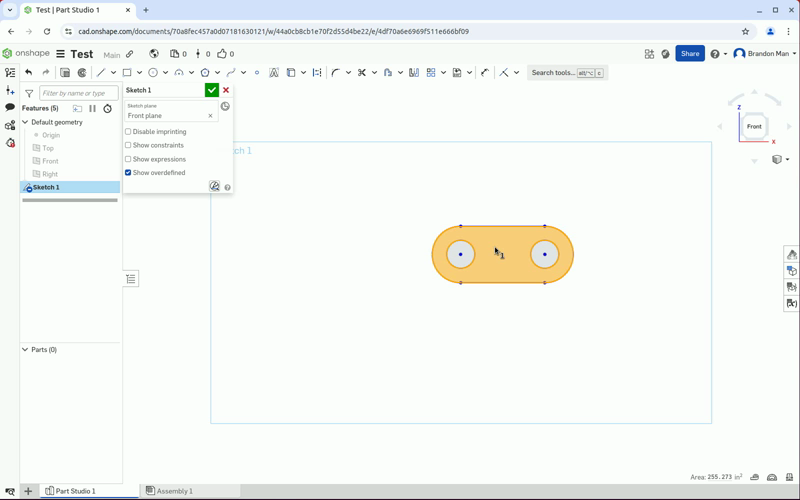
mouse_move(73, 352)
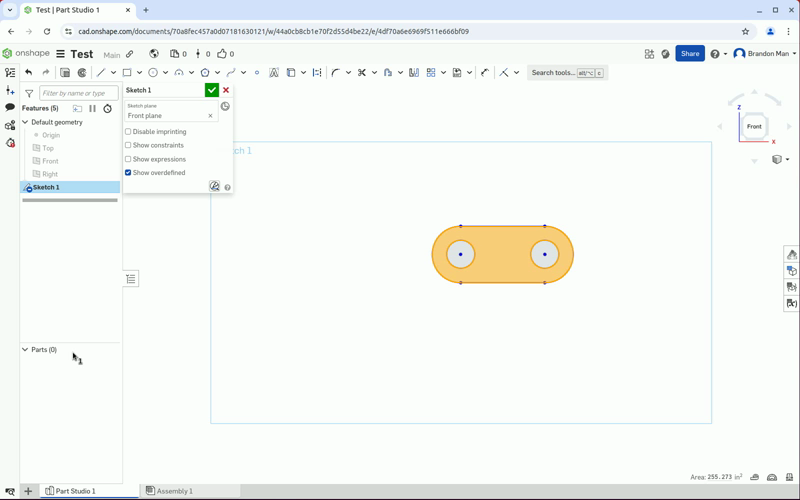
key(shift+y)
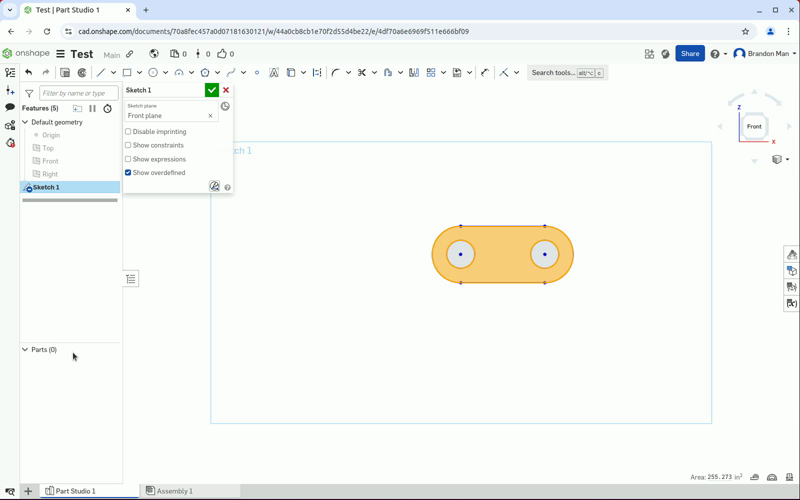
key(shift+e)
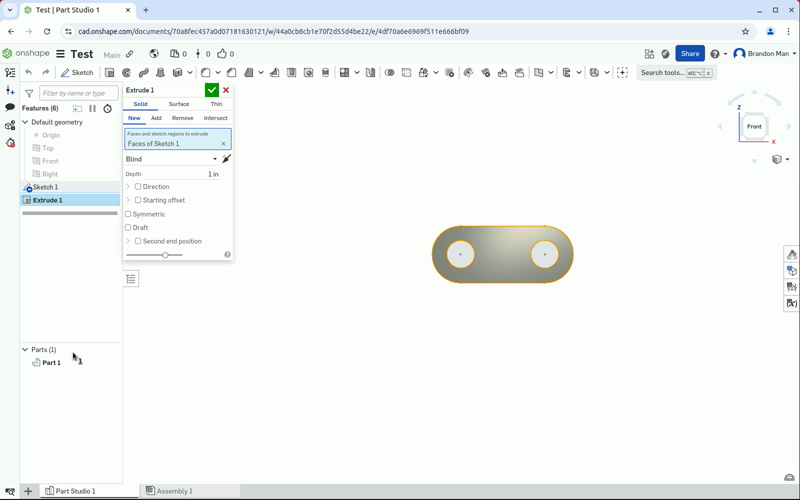
mouse_move(143, 106)
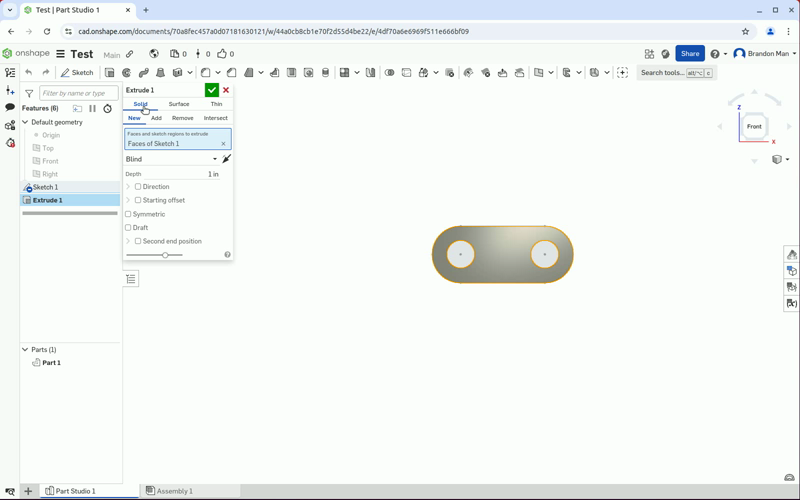
click(143, 106)
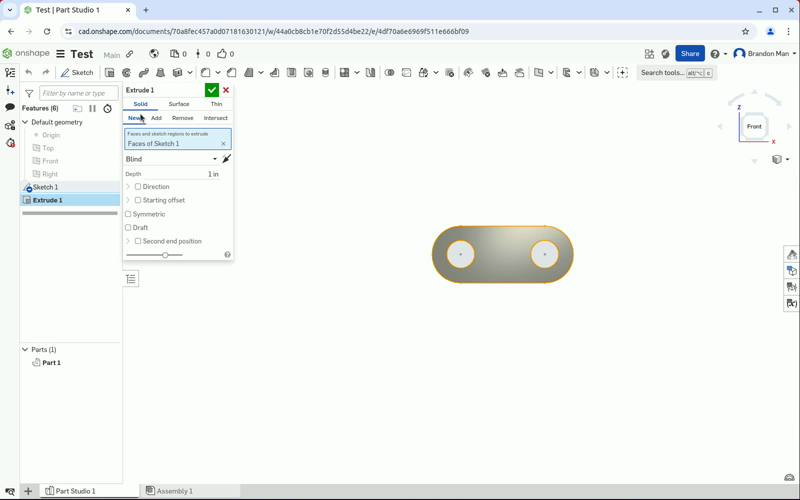
mouse_move(137, 120)
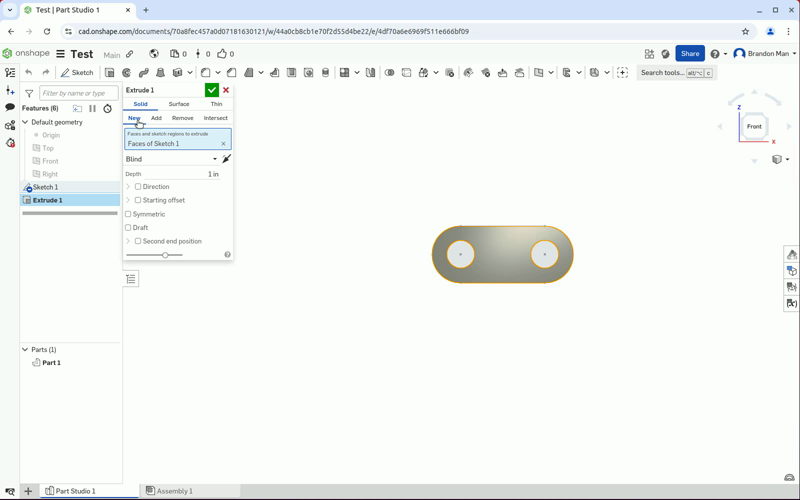
click(137, 120)
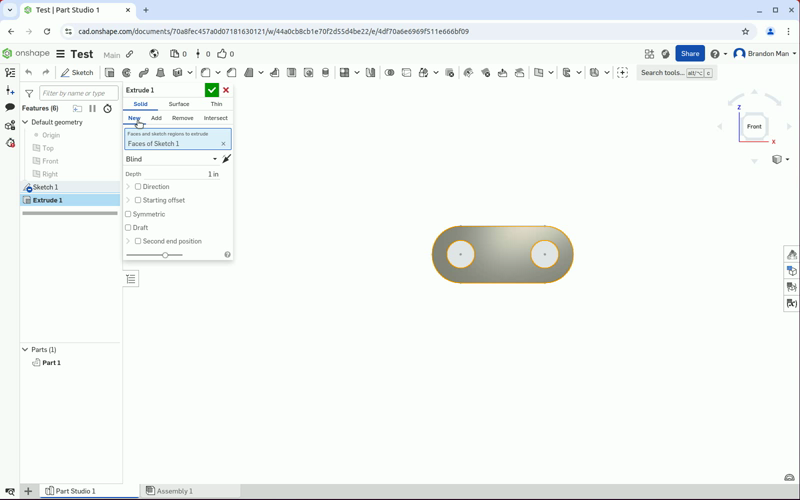
key(tab, 4)
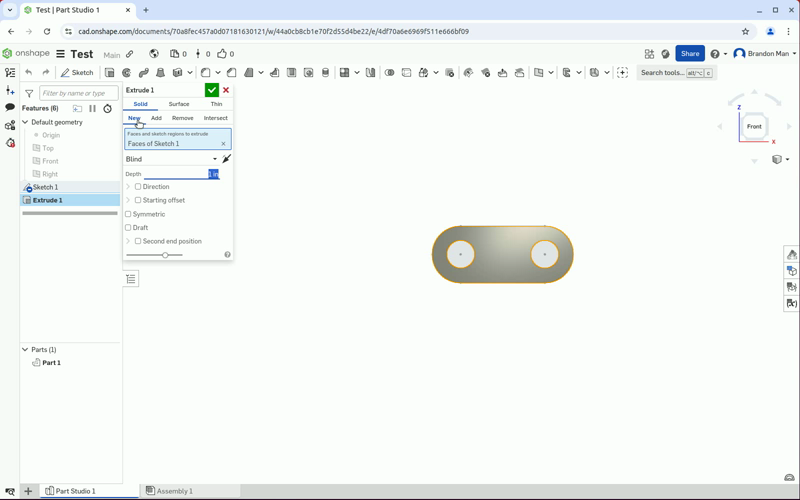
text(2.888)
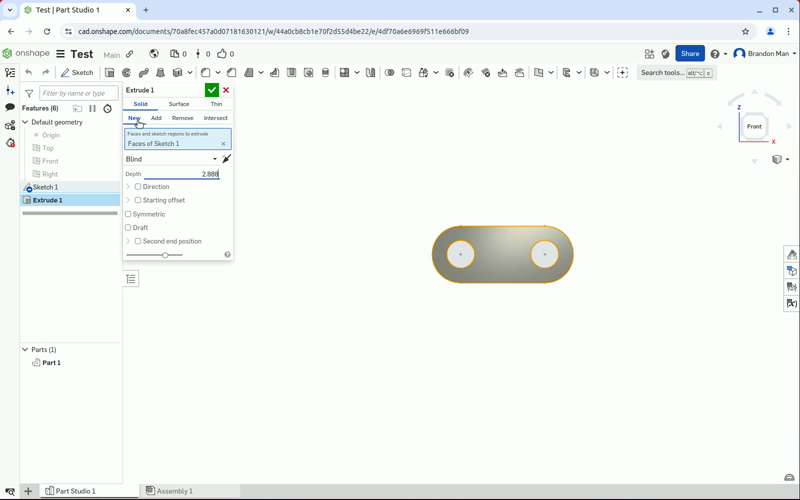
key(tab, 3)
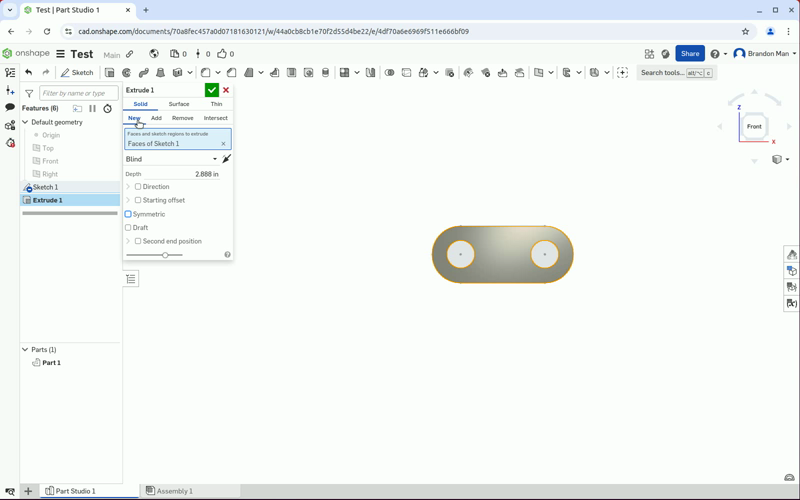
key(space)
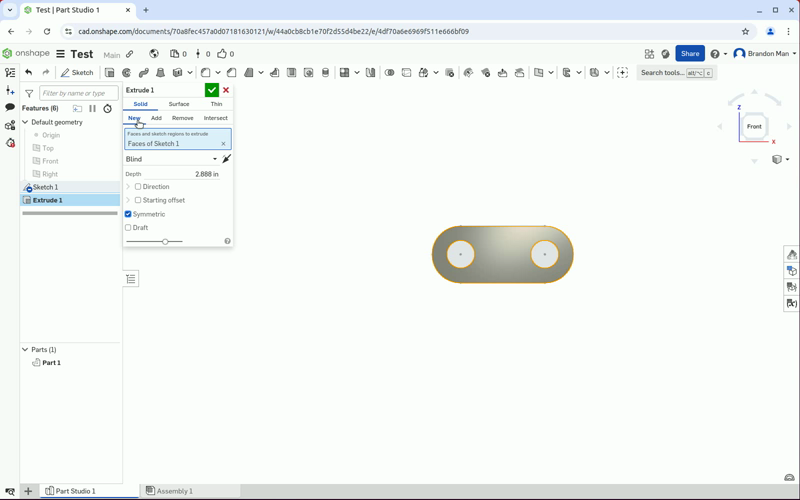
key(enter)
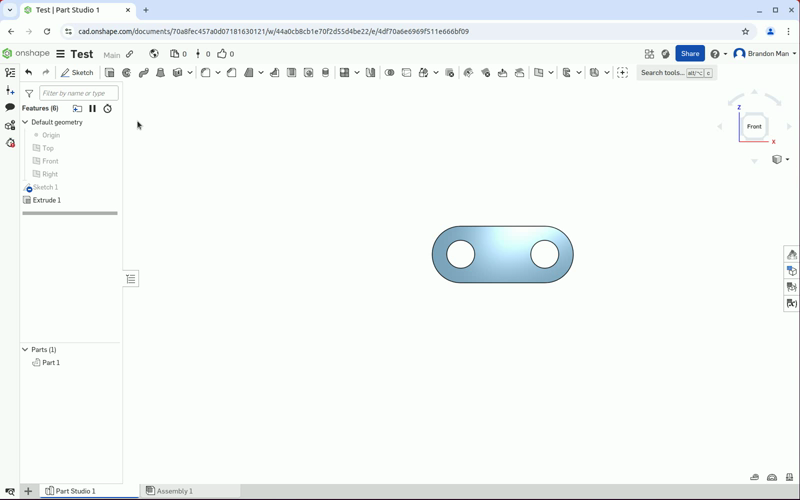
key(shift+h)
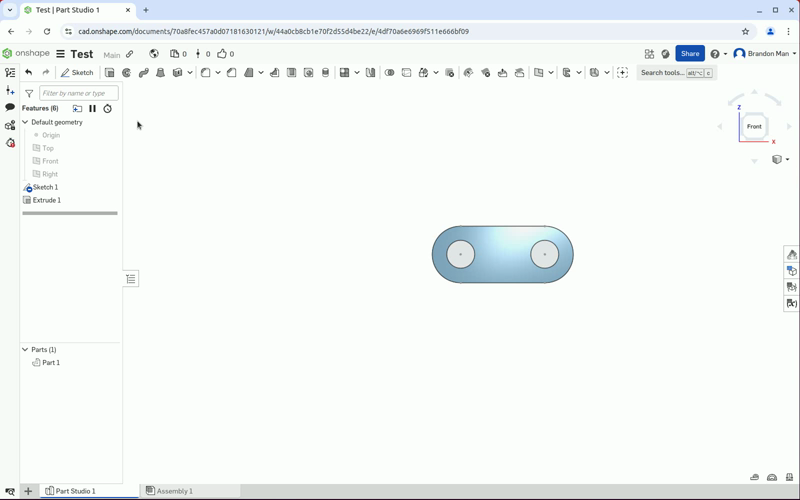
key(shift+h)
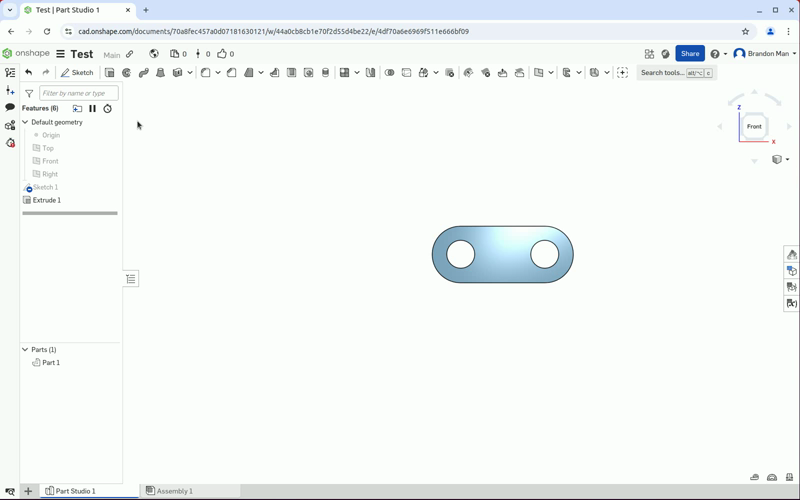
mouse_move(73, 189)
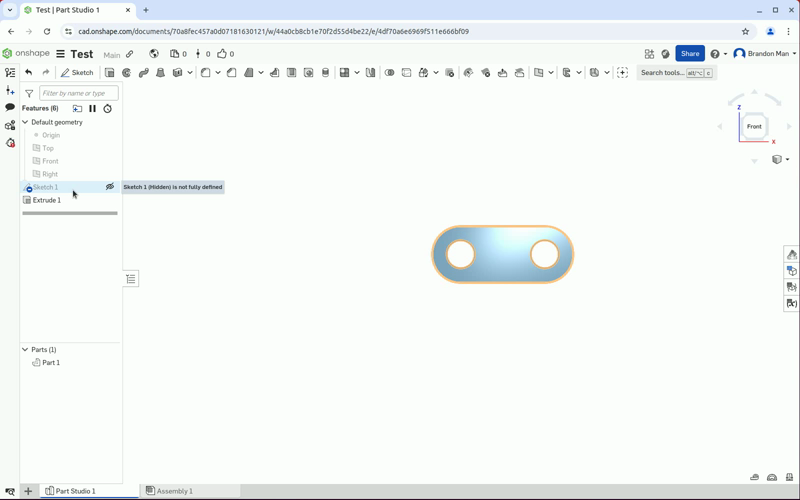
click(73, 189)
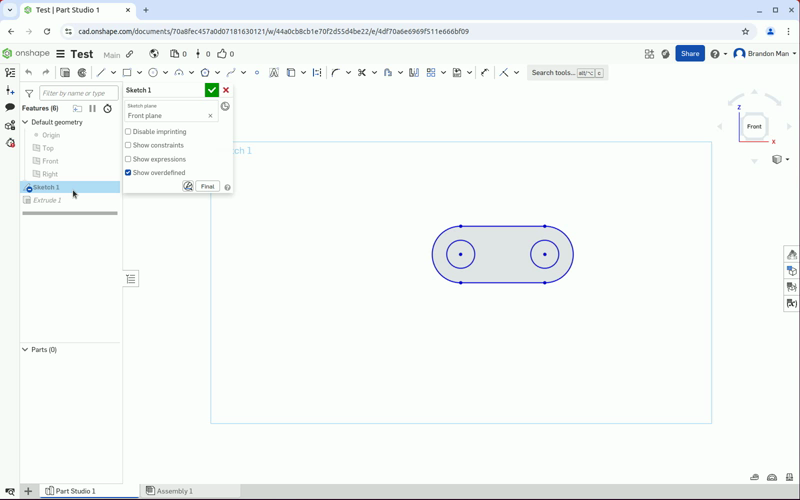
mouse_move(229, 92)
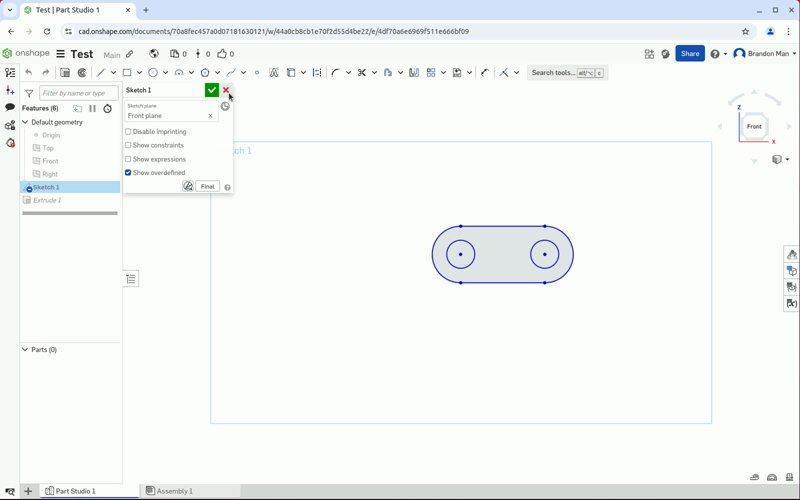
click(229, 92)
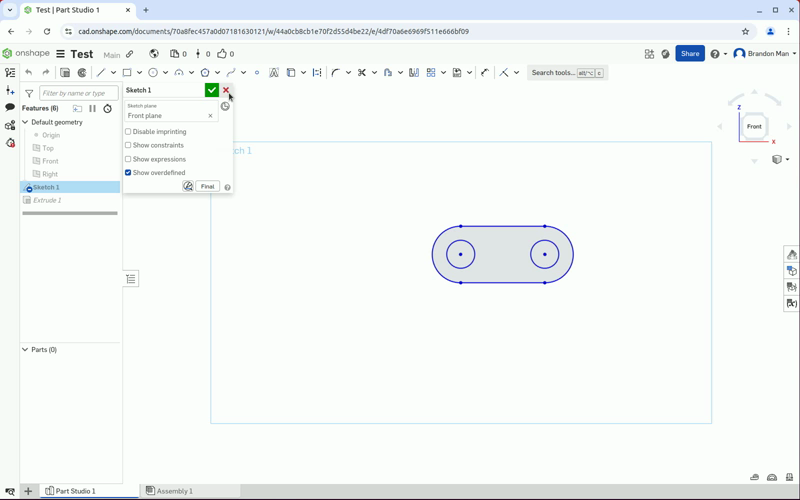
key(shift+s)
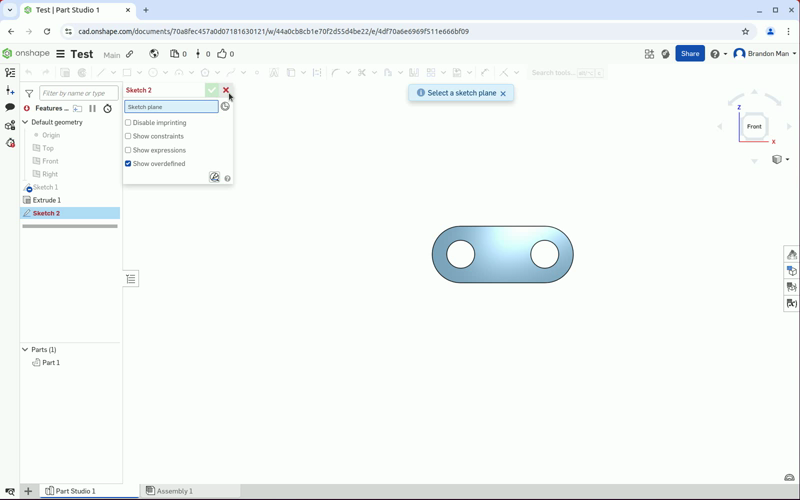
mouse_move(73, 163)
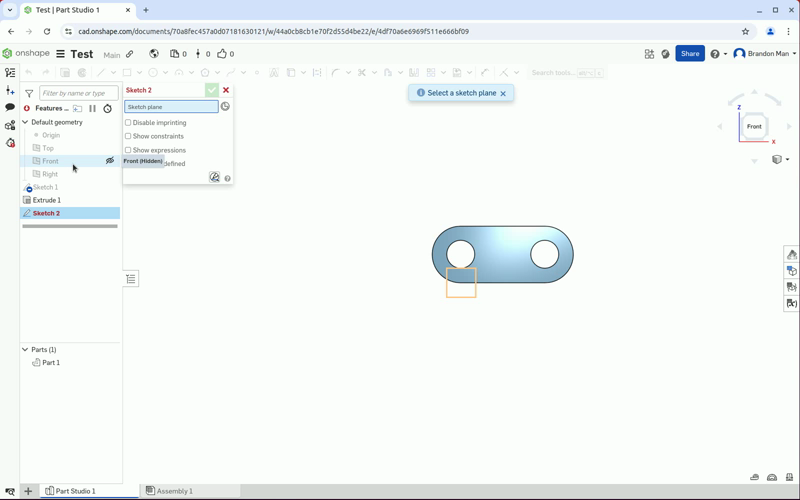
click(73, 163)
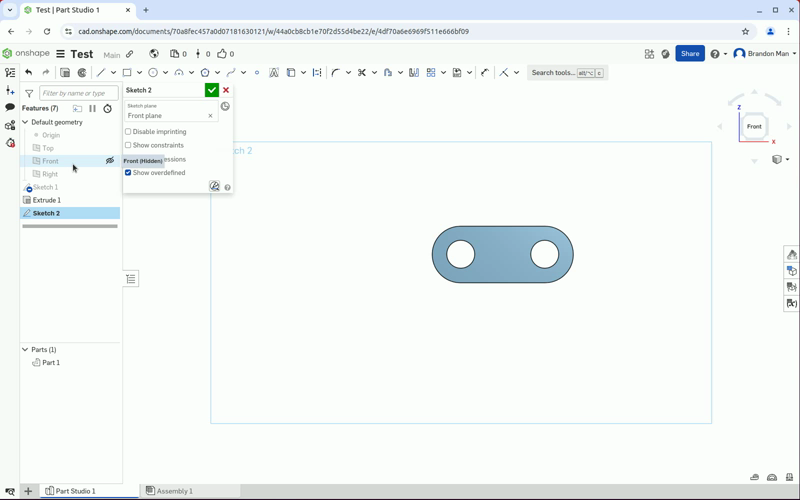
mouse_move(73, 352)
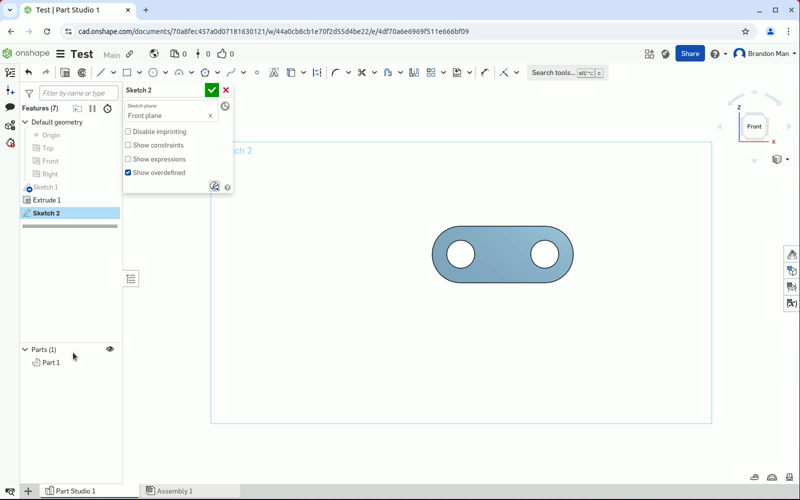
key(y)
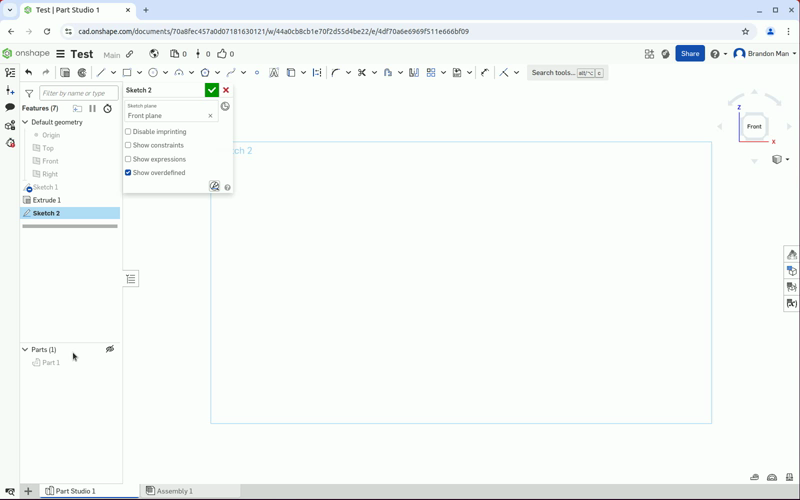
key(c)
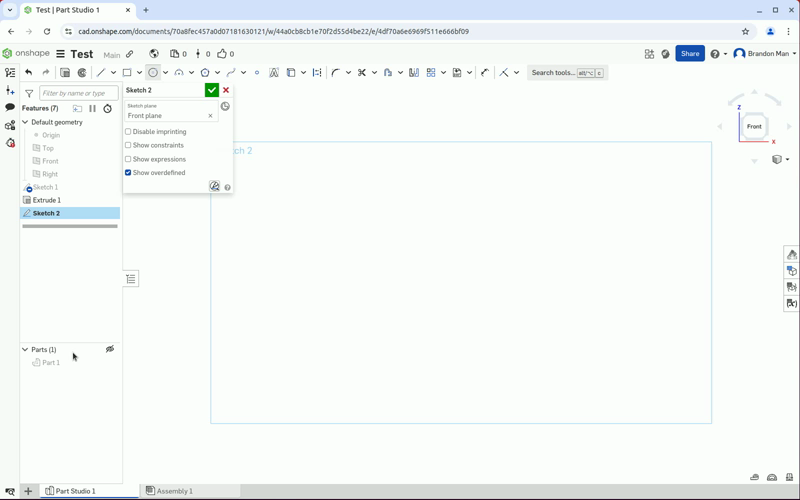
key_down(shift)
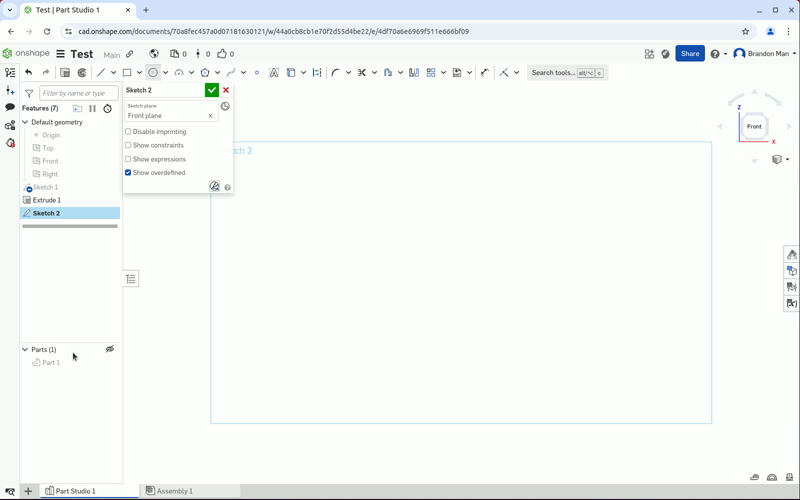
mouse_move(461, 254)
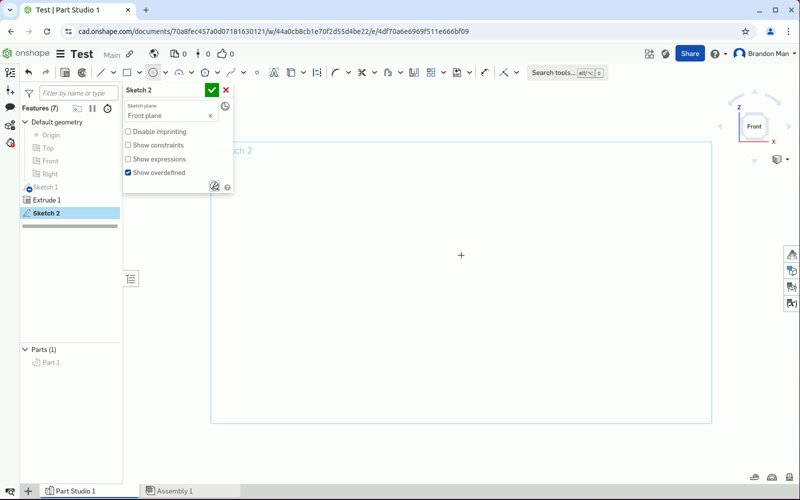
click(461, 254)
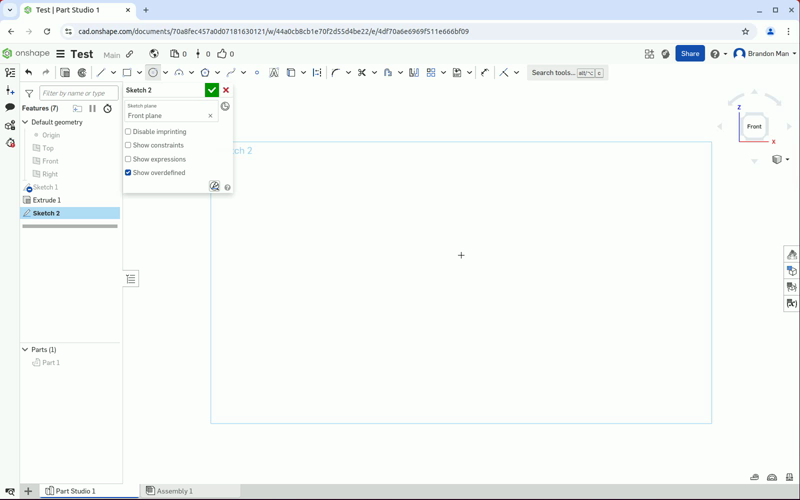
key_up(shift)
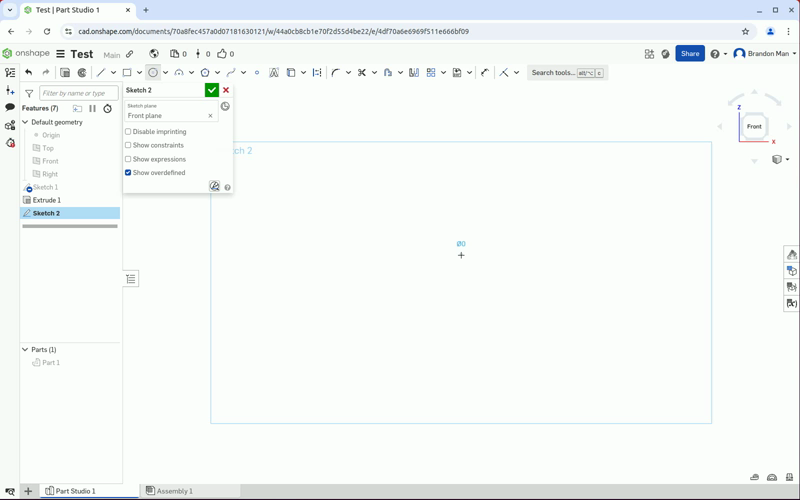
mouse_move(476, 254)
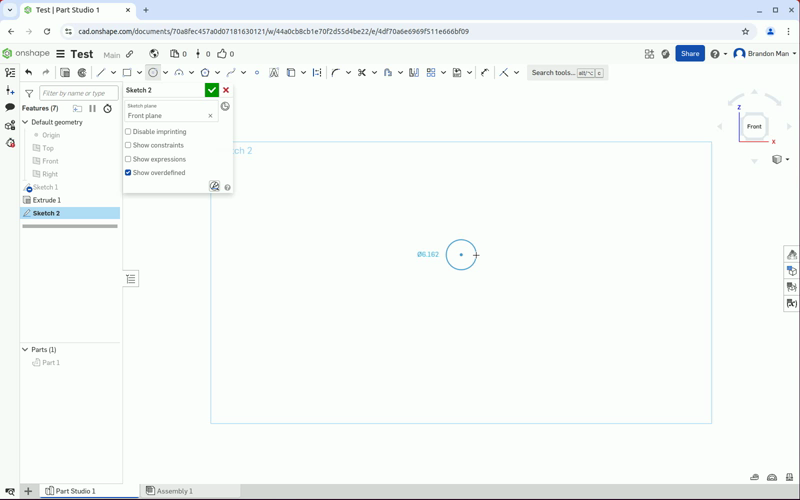
click(476, 254)
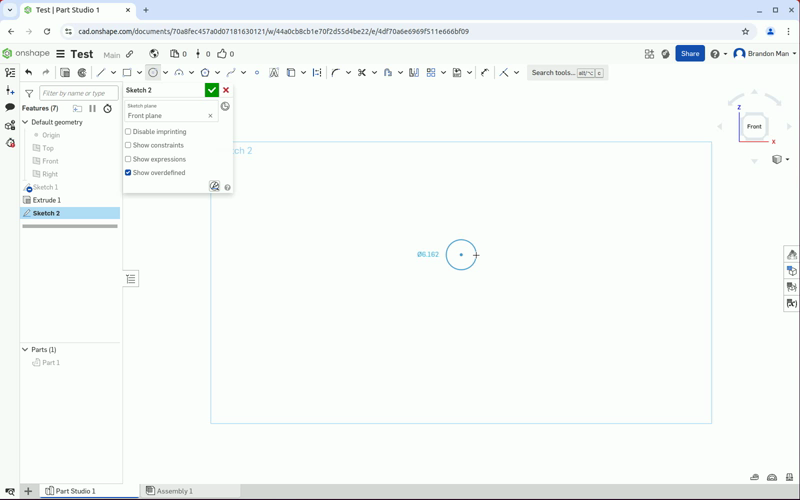
key(esc)
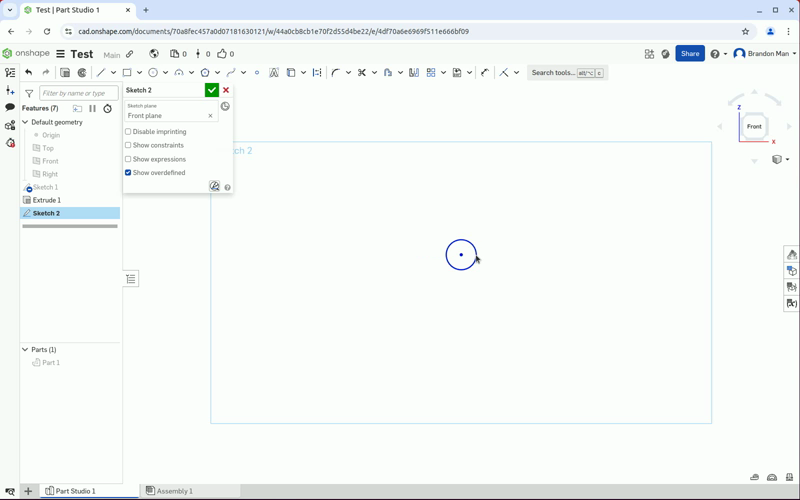
mouse_move(471, 254)
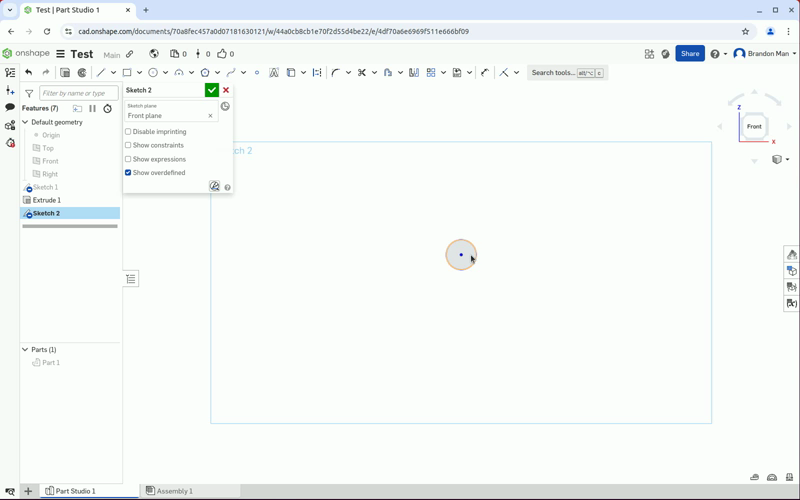
scroll(6)
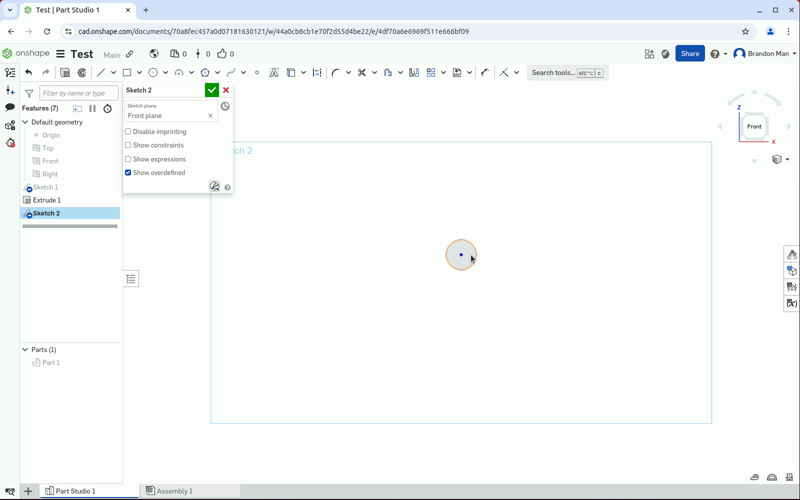
scroll(6)
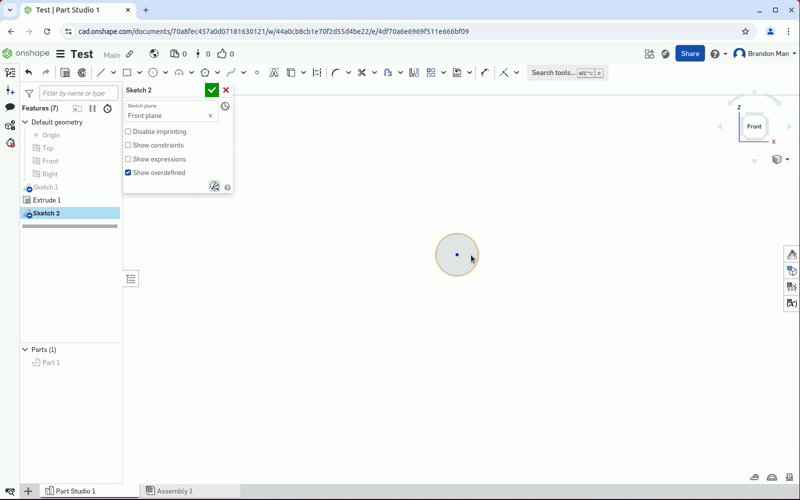
scroll(6)
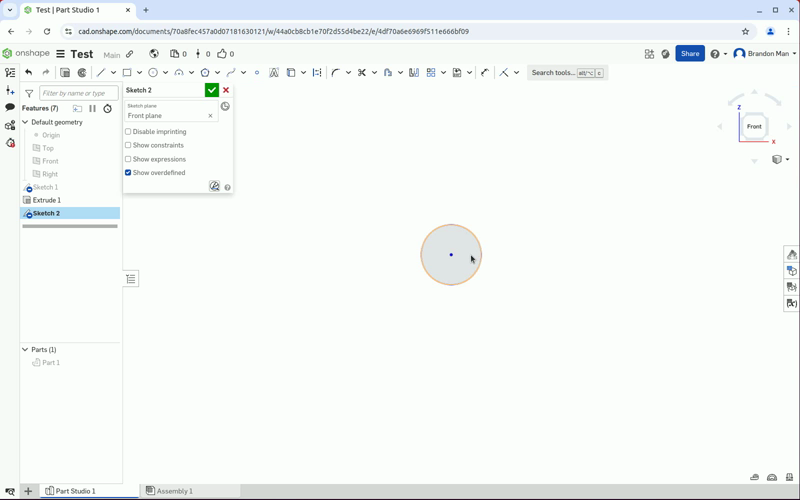
scroll(6)
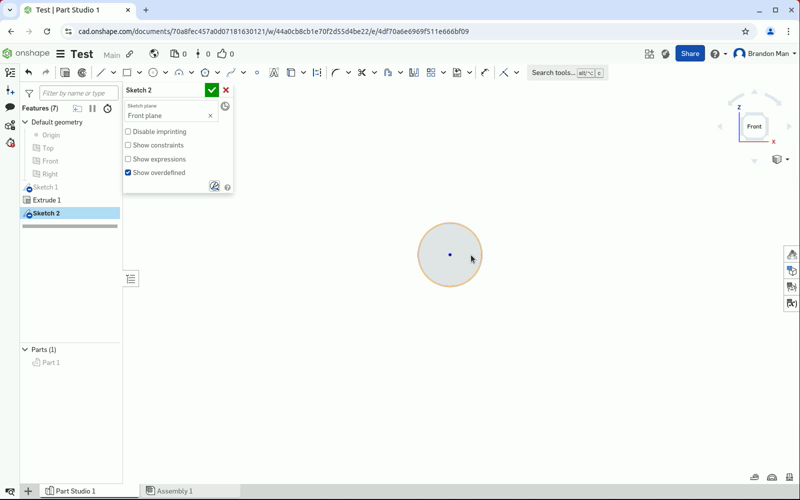
scroll(6)
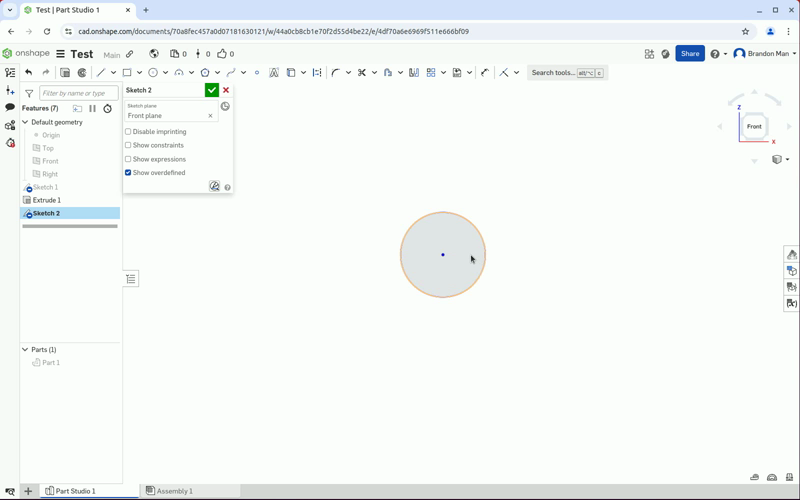
scroll(6)
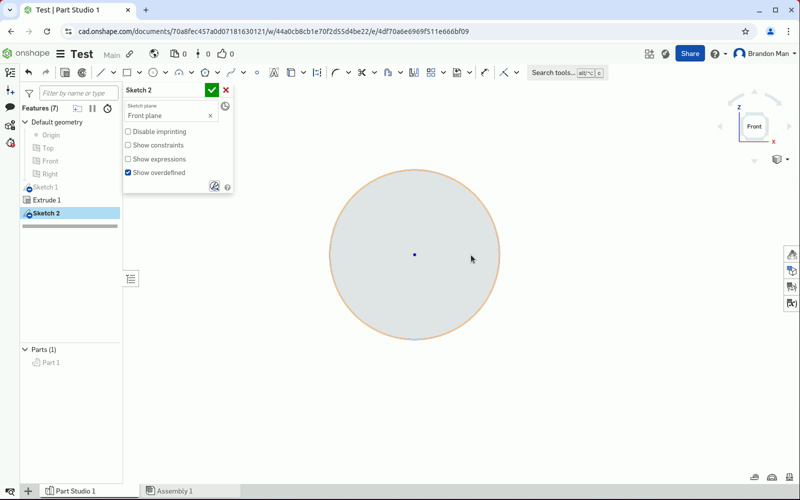
scroll(6)
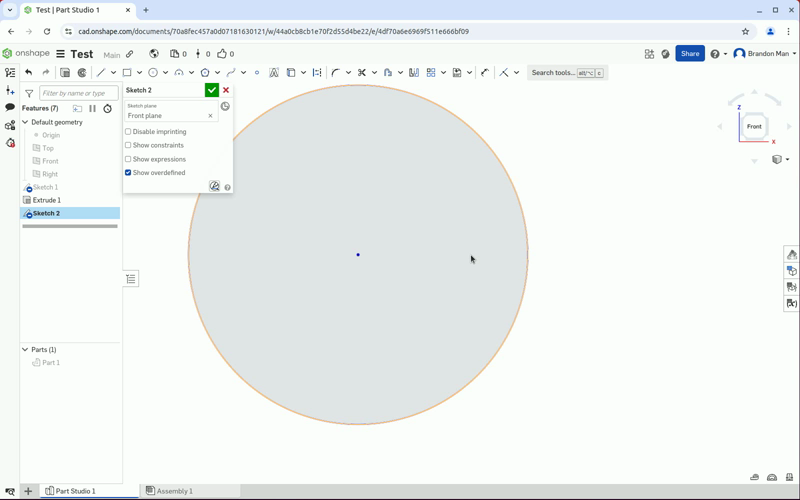
click(471, 254)
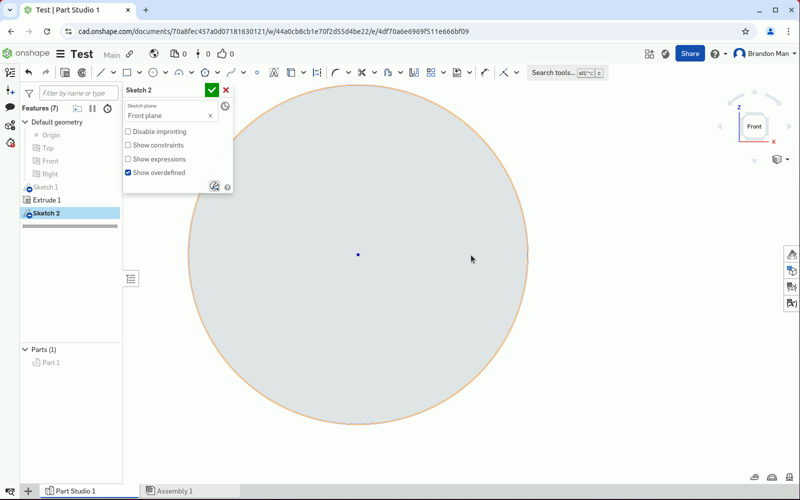
scroll(-6)
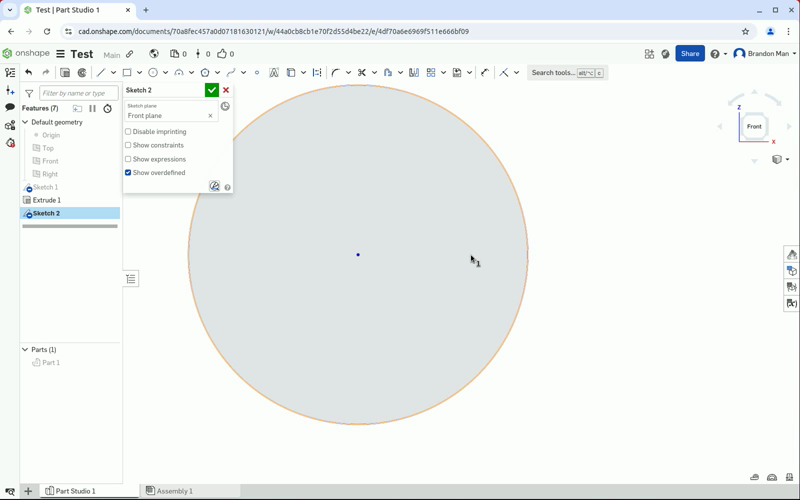
scroll(-6)
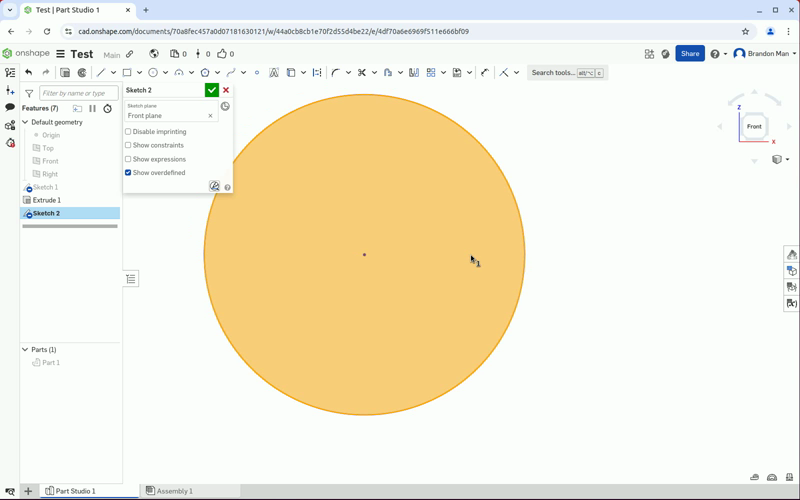
scroll(-6)
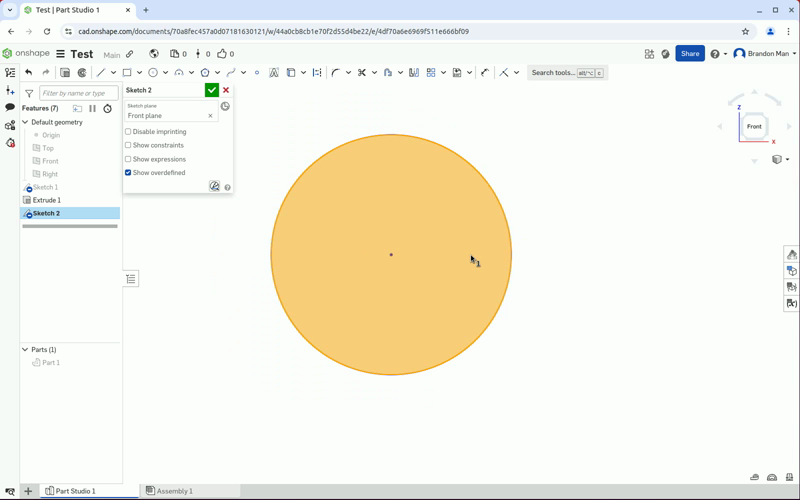
scroll(-6)
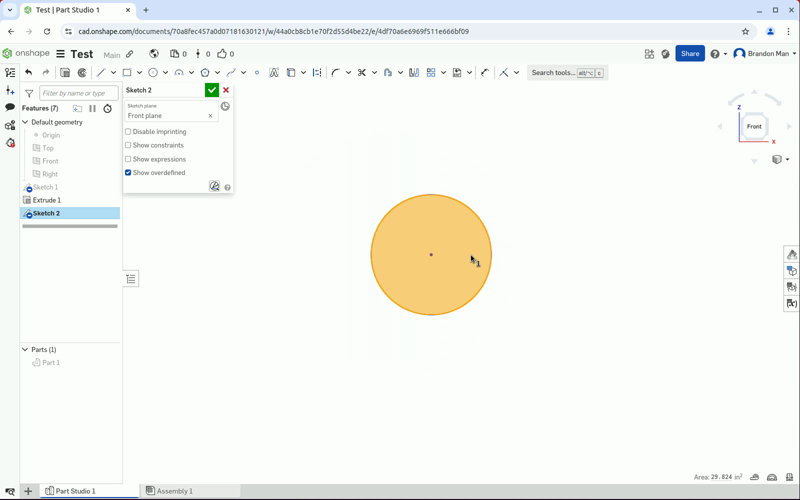
scroll(-6)
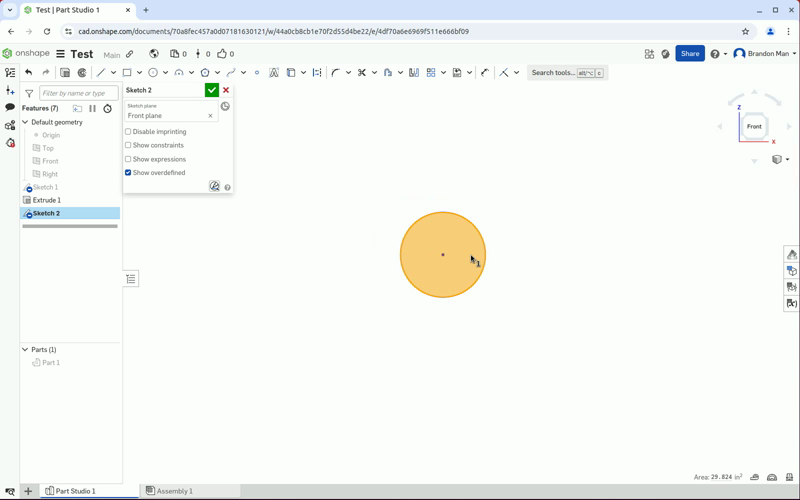
scroll(-6)
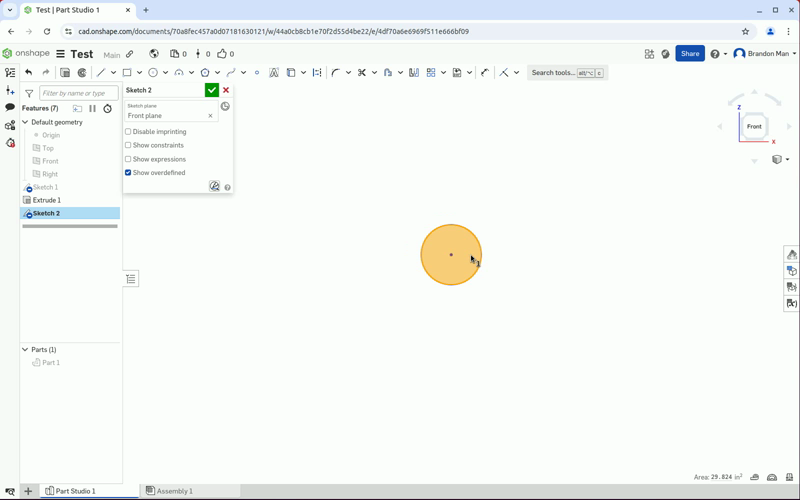
scroll(-6)
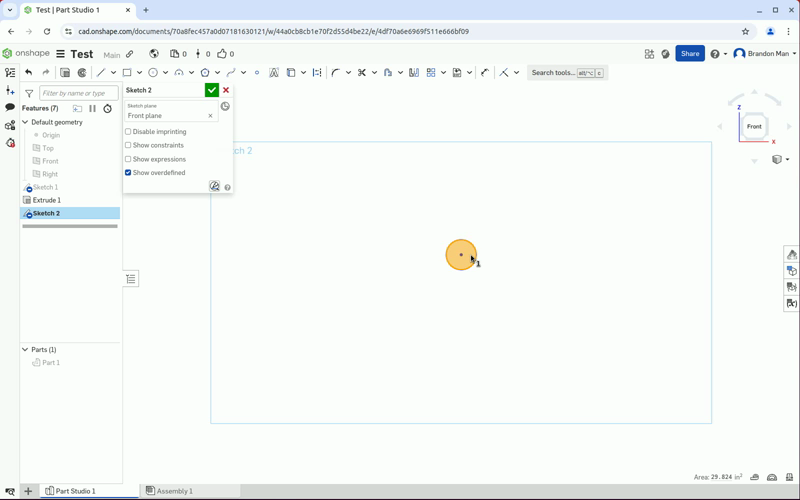
mouse_move(73, 352)
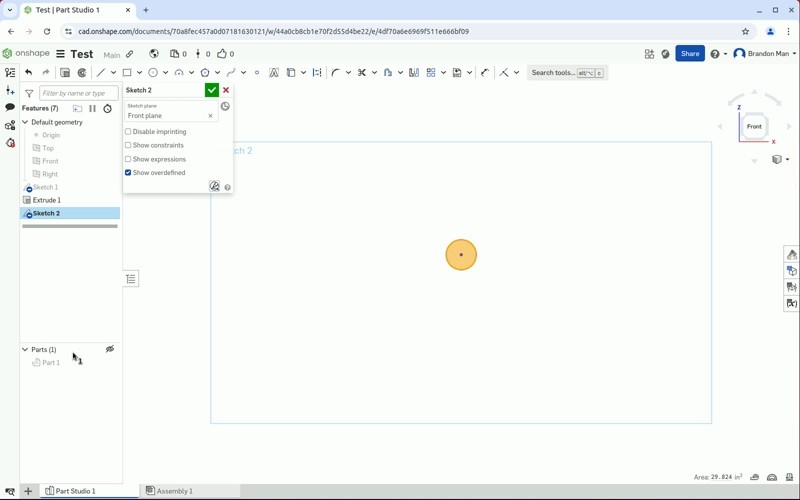
key(shift+y)
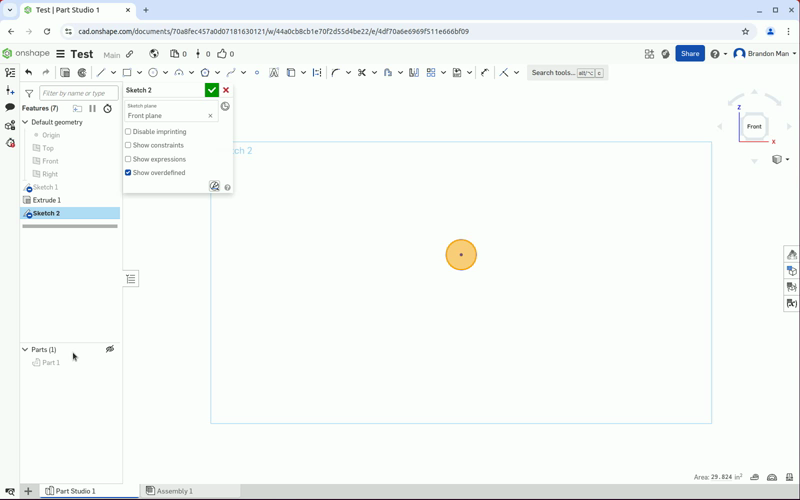
key(shift+e)
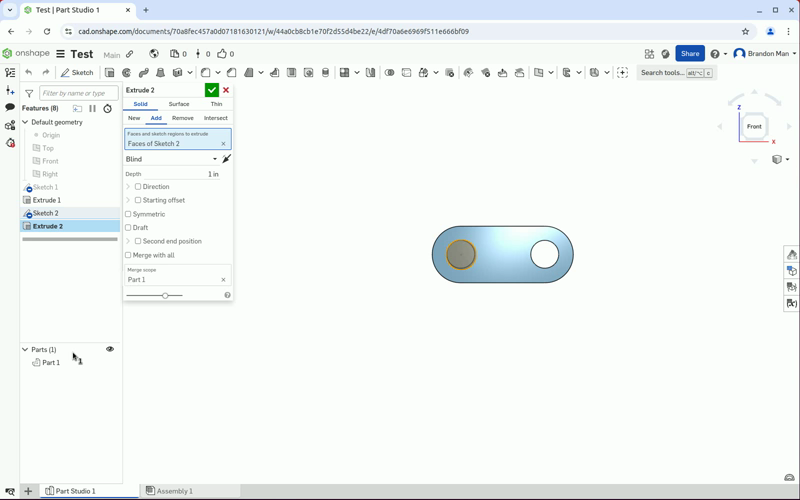
mouse_move(143, 106)
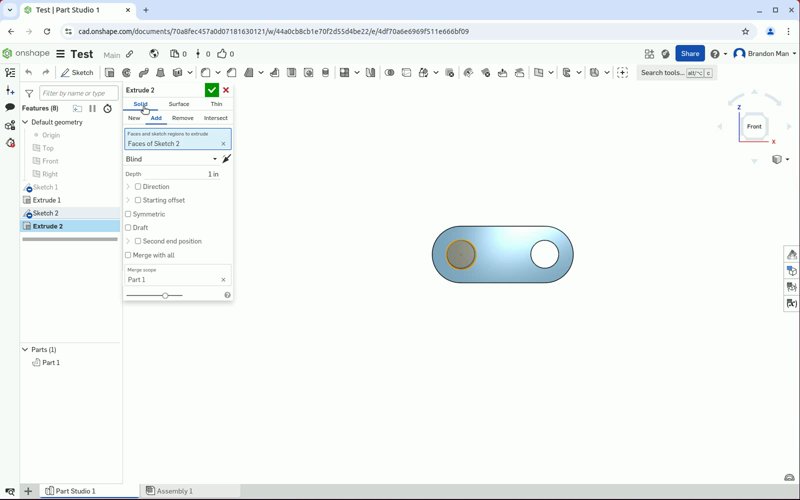
click(143, 106)
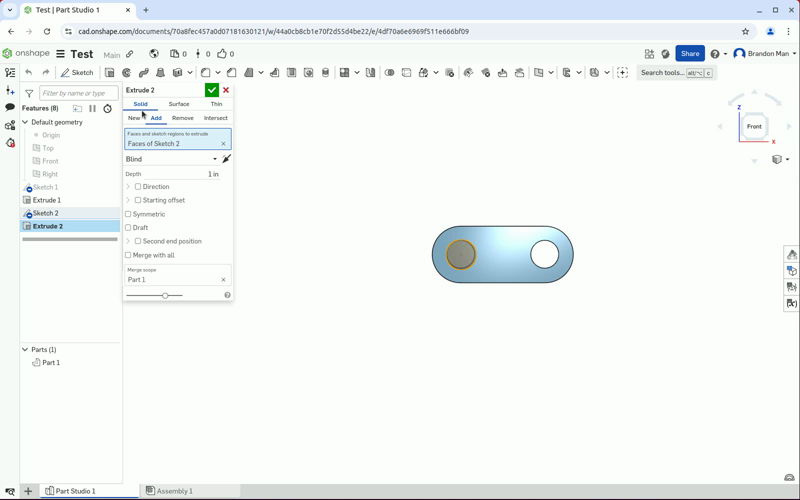
mouse_move(137, 120)
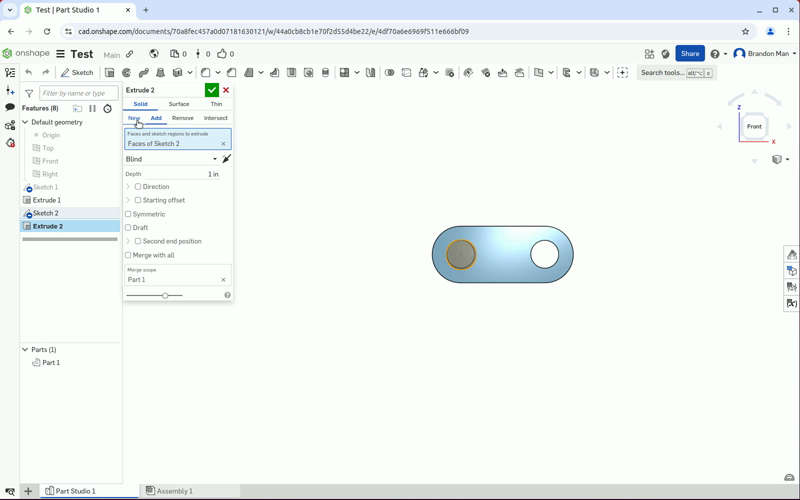
click(137, 120)
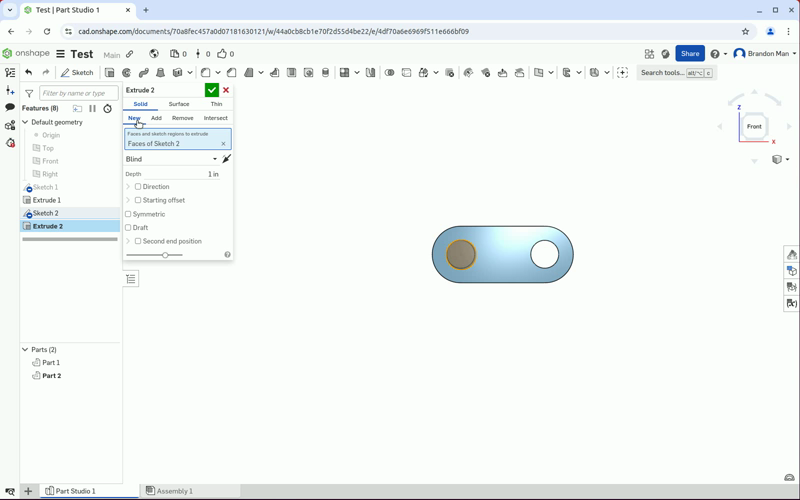
key(tab, 4)
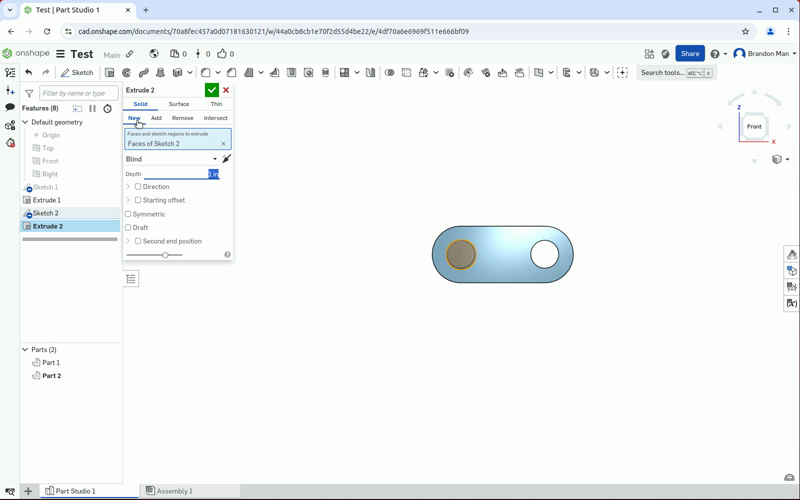
text(-7.221)
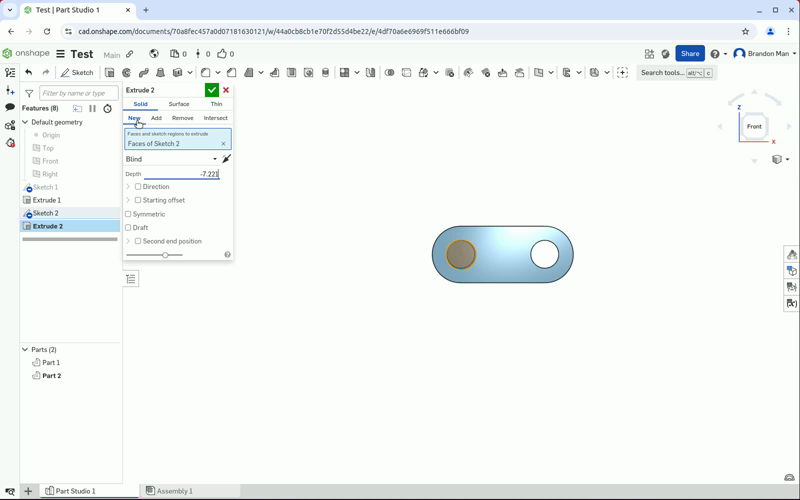
key(tab, 3)
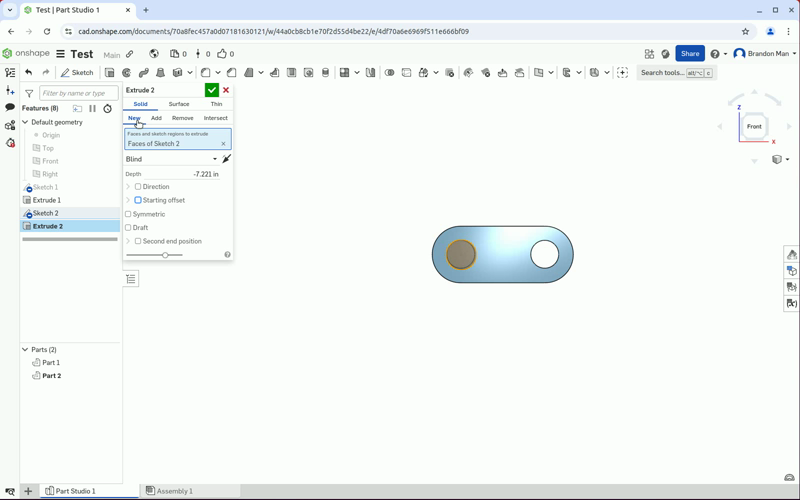
key(tab, 2)
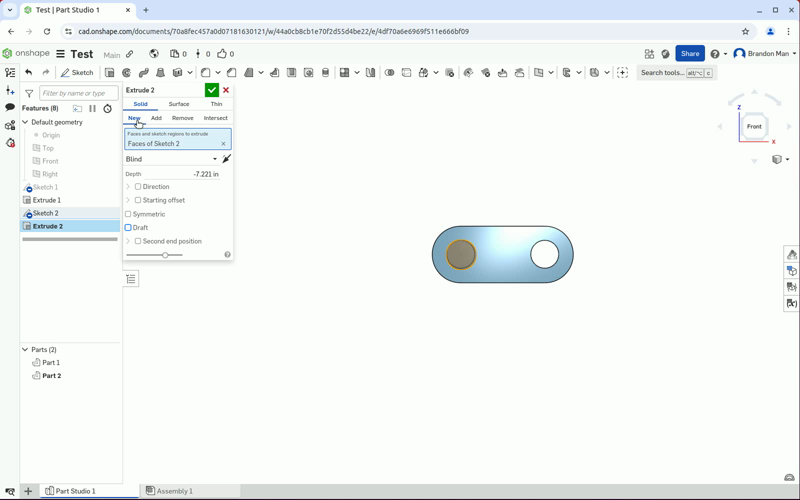
key(space)
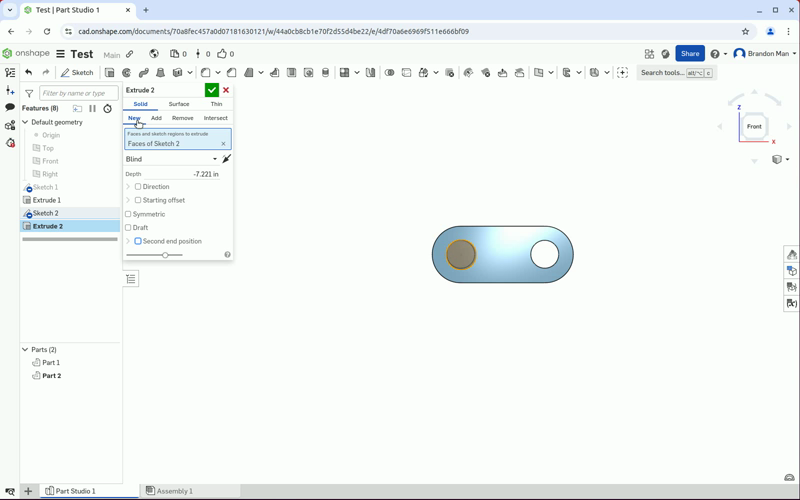
key(tab, 3)
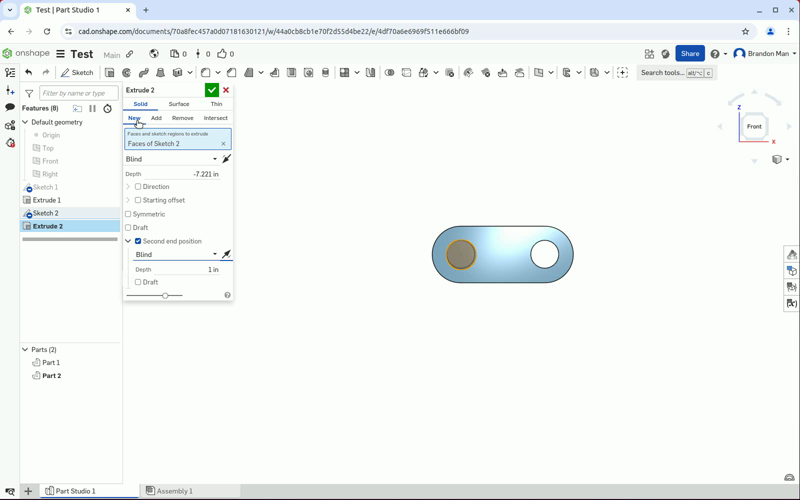
text(1.444)
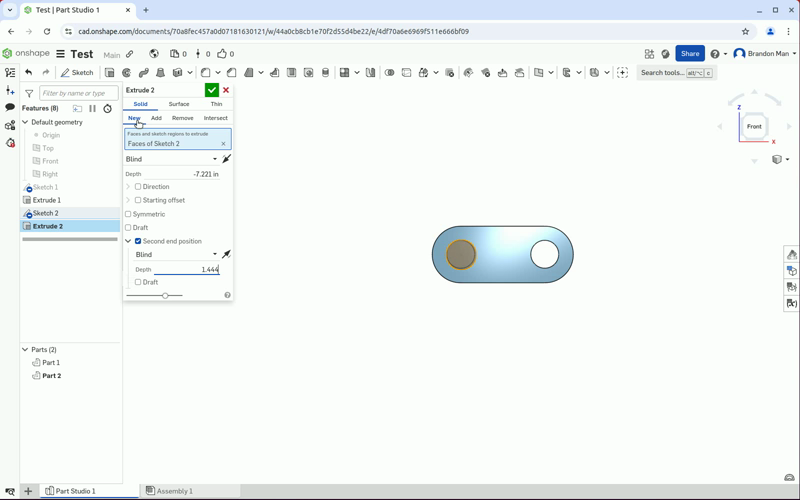
key(enter)
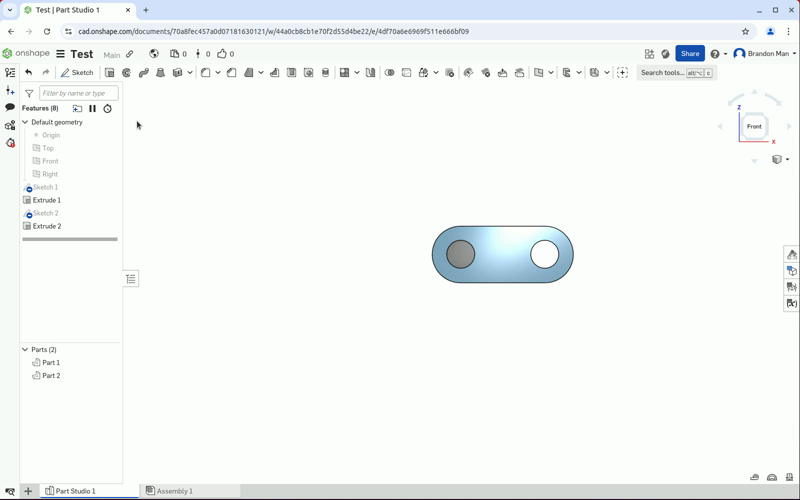
key(shift+h)
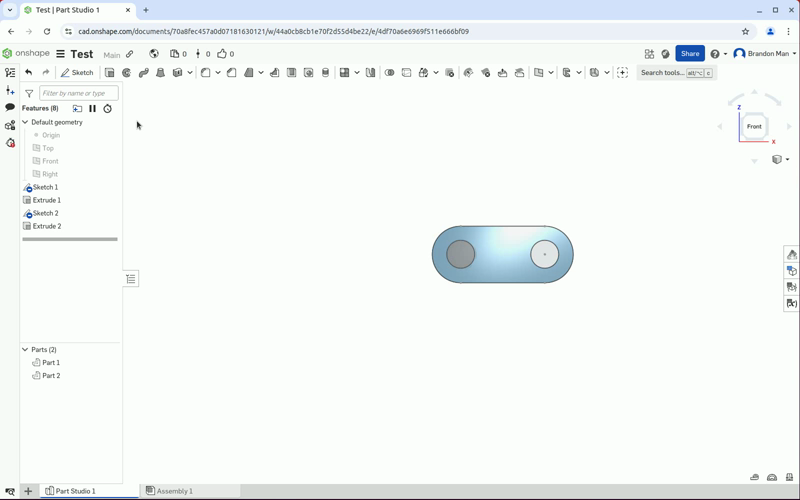
key(shift+h)
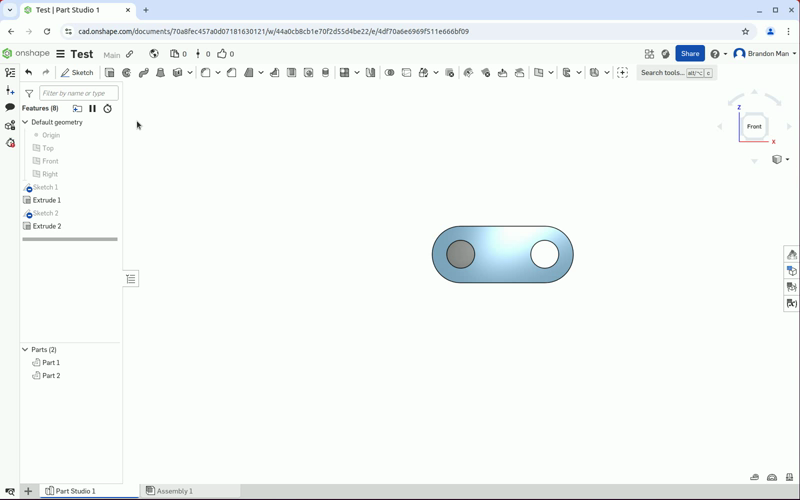
mouse_move(73, 189)
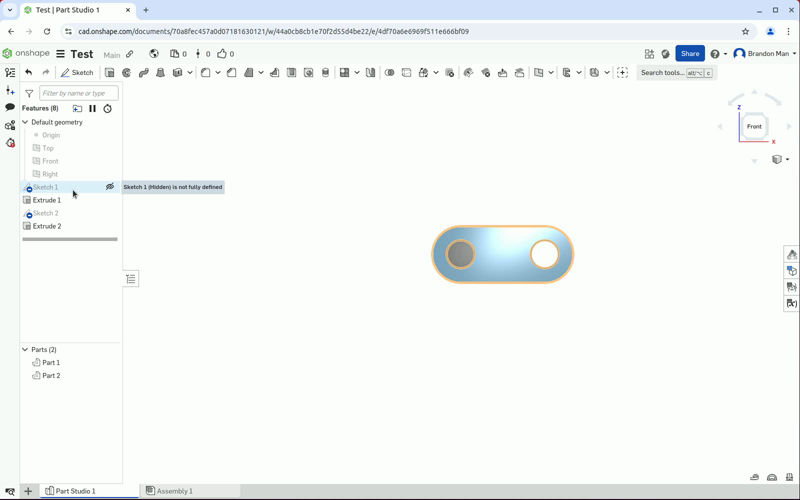
click(73, 189)
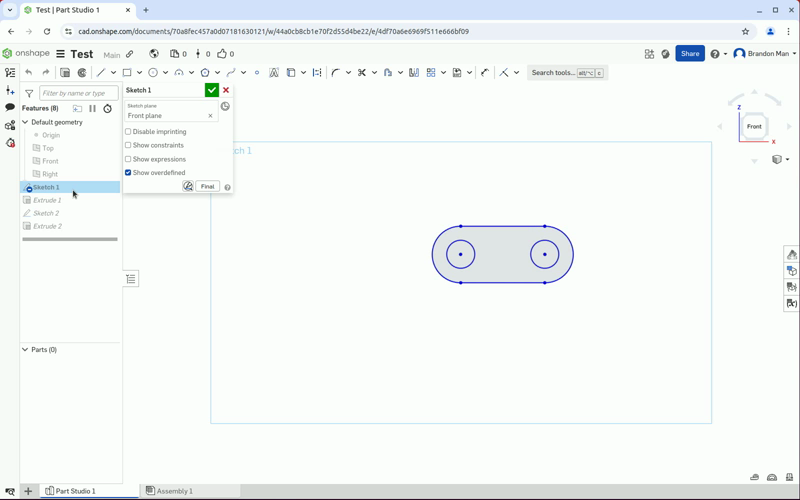
mouse_move(229, 92)
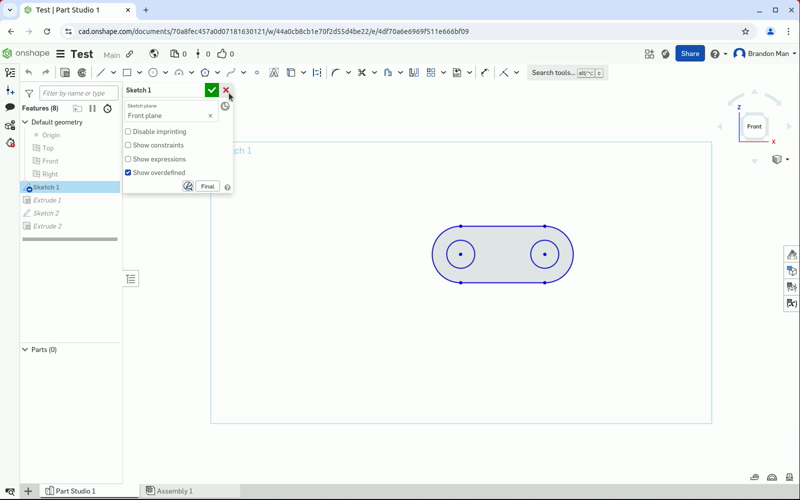
click(229, 92)
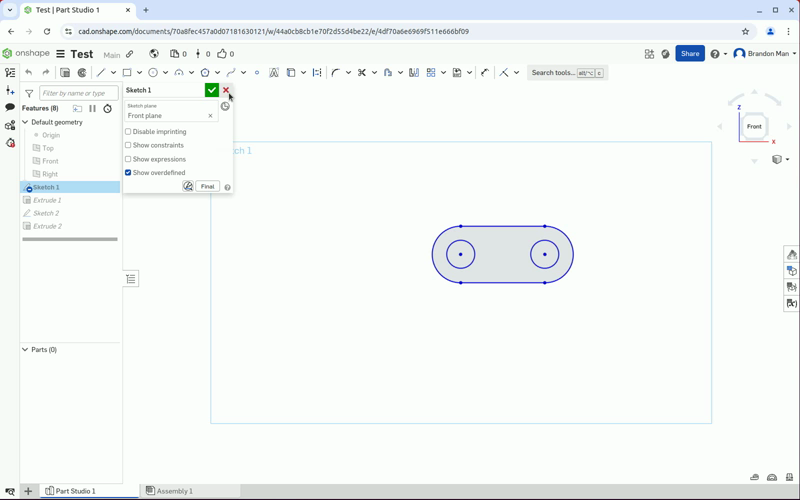
key(shift+s)
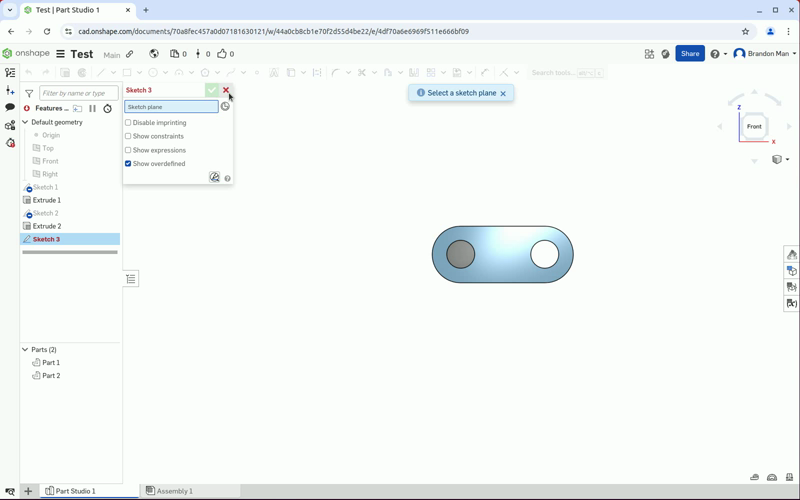
mouse_move(73, 163)
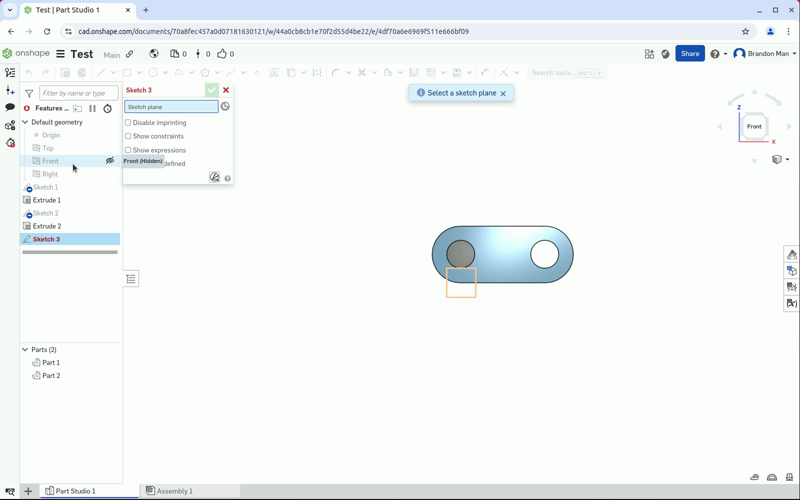
click(73, 163)
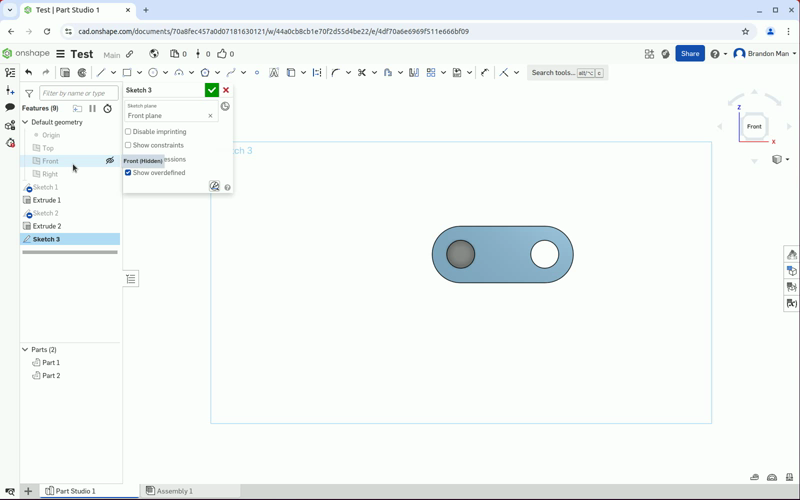
mouse_move(73, 352)
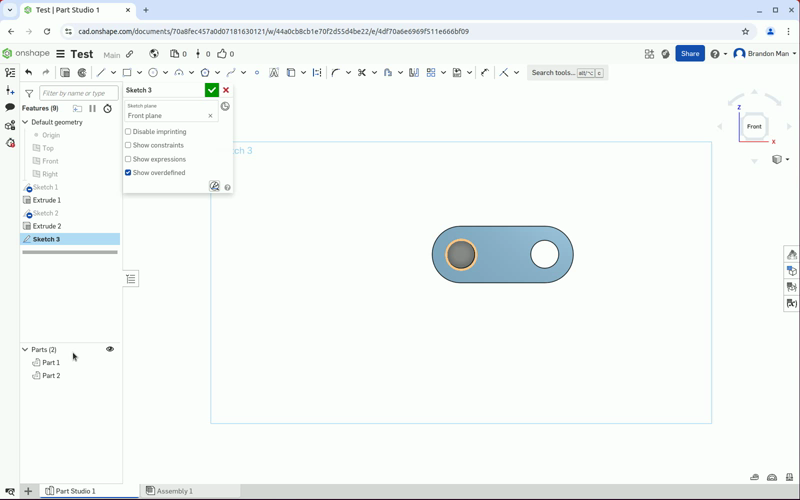
key(y)
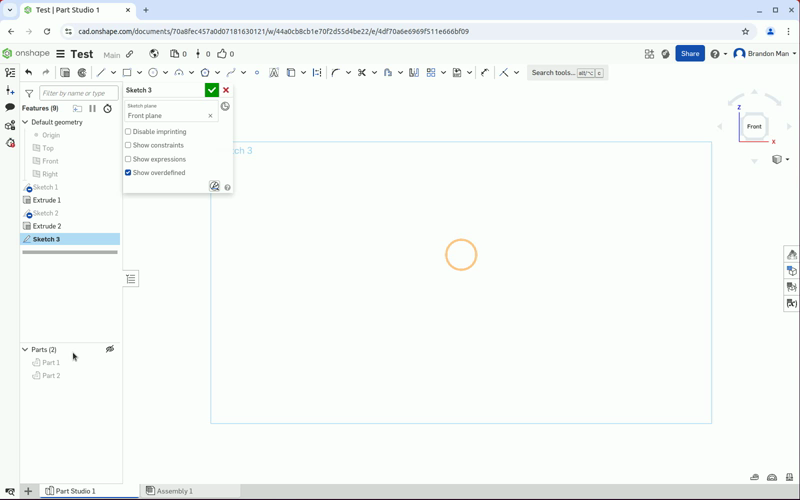
key(c)
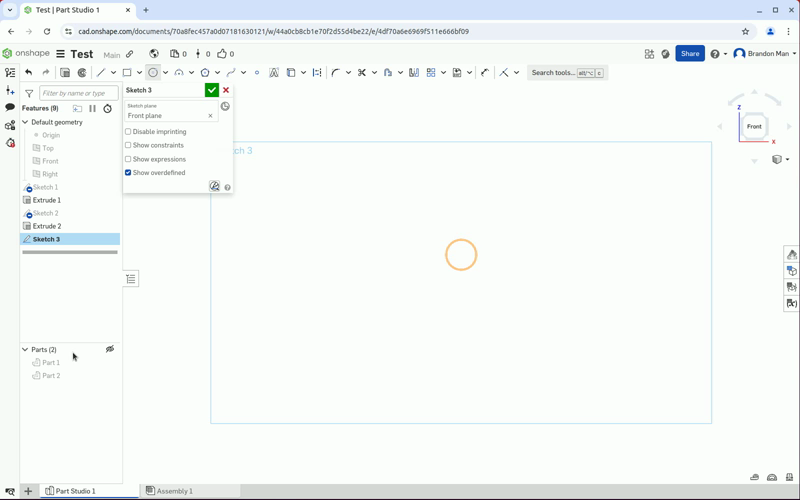
key_down(shift)
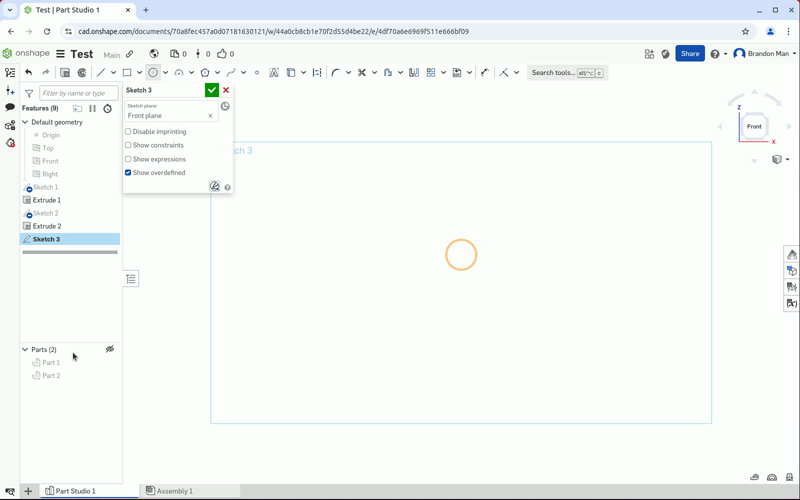
mouse_move(545, 254)
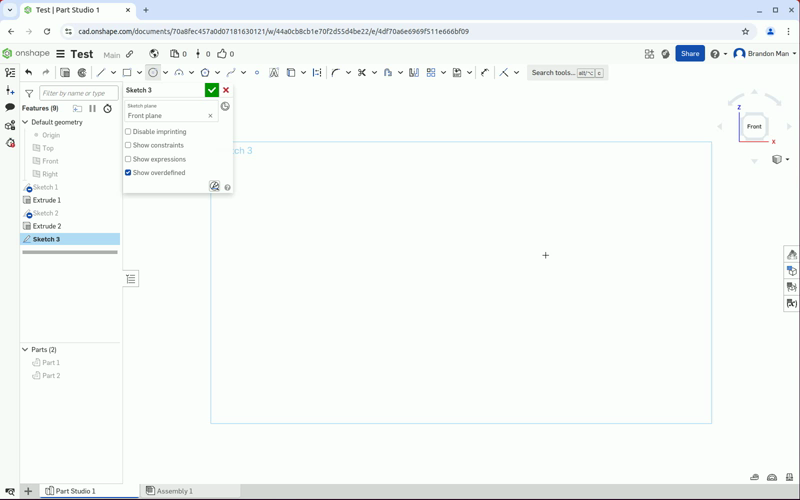
click(545, 254)
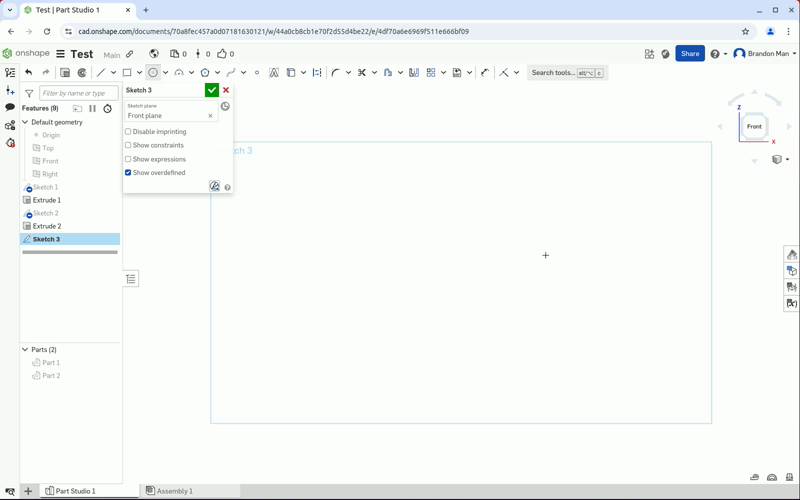
key_up(shift)
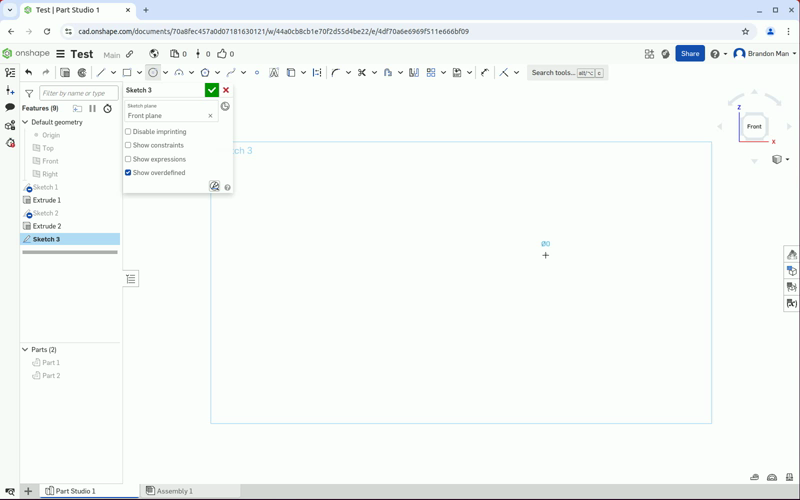
mouse_move(560, 254)
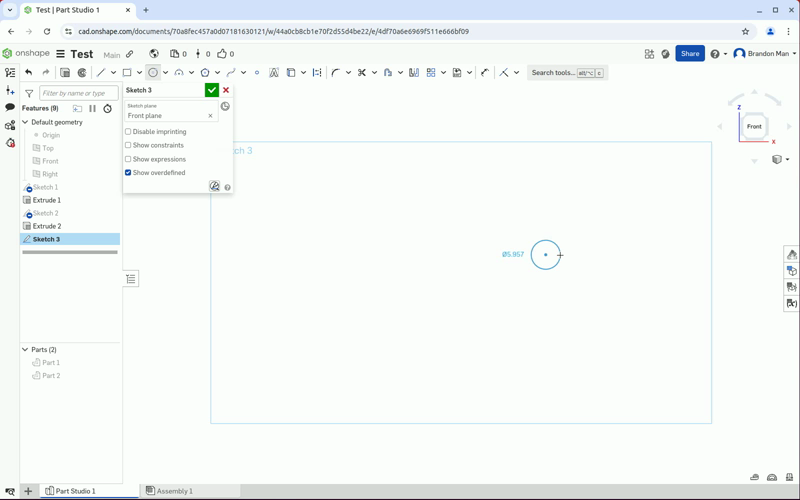
click(560, 254)
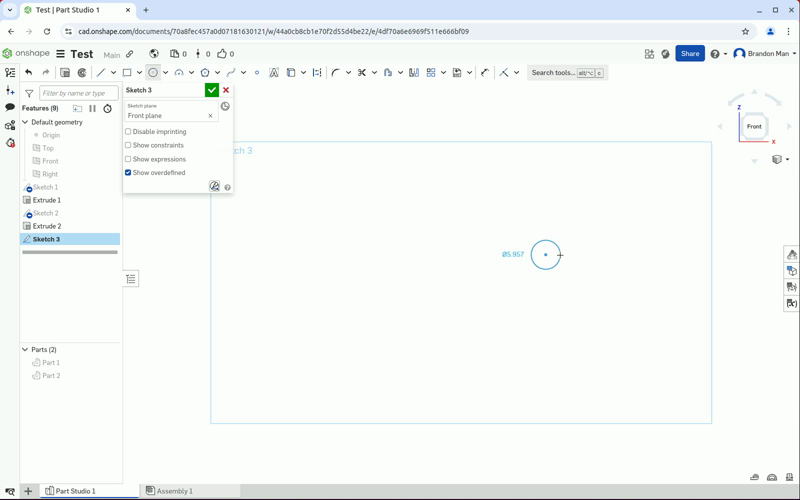
key(esc)
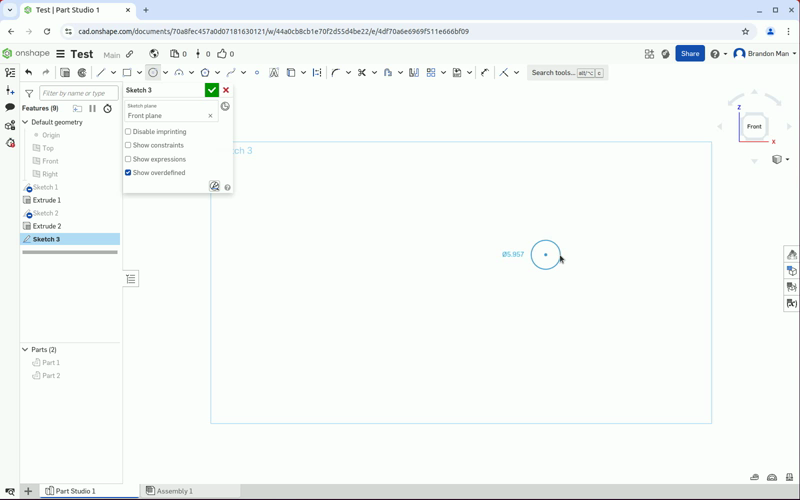
mouse_move(557, 247)
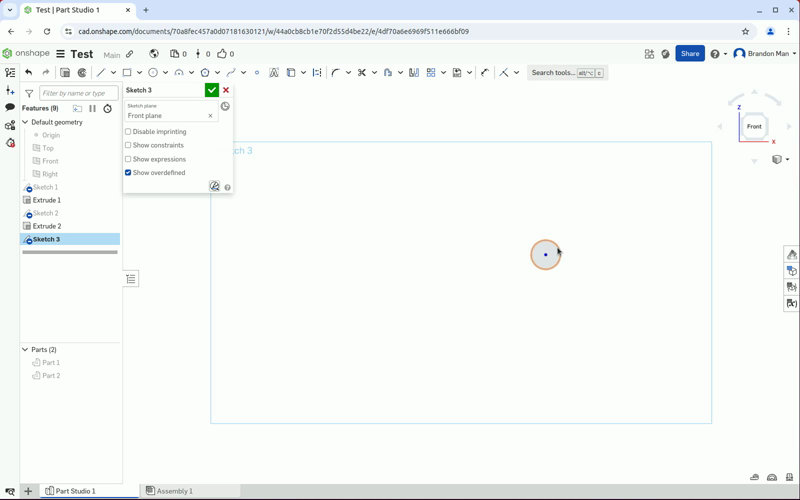
scroll(6)
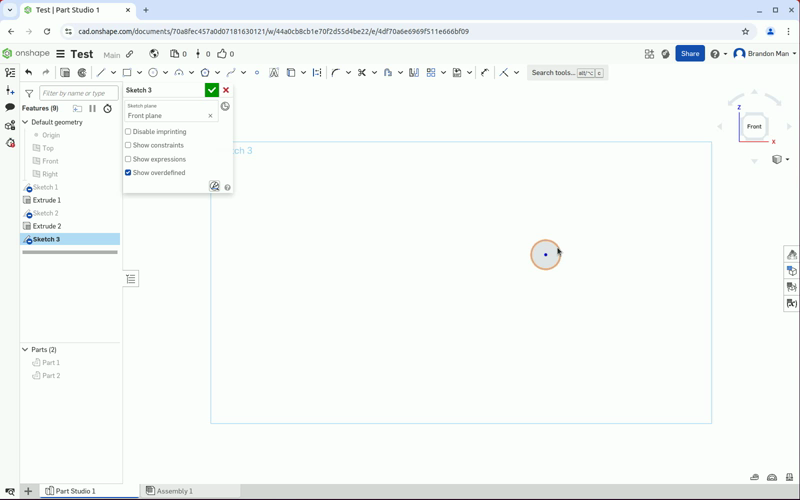
scroll(6)
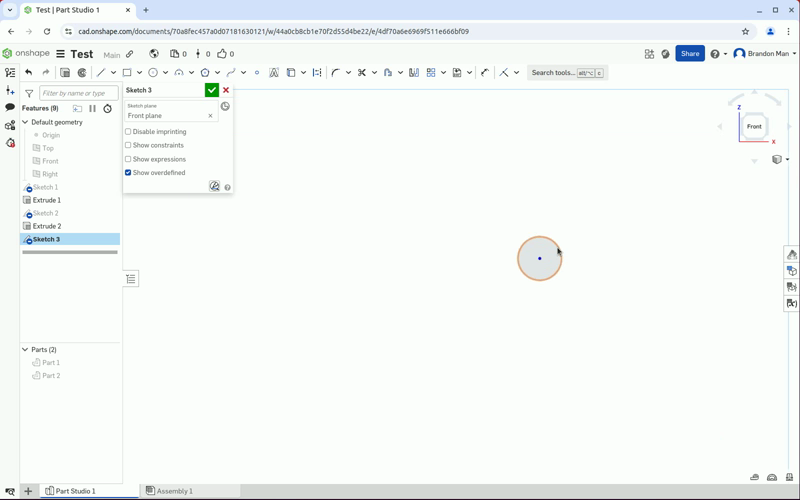
scroll(6)
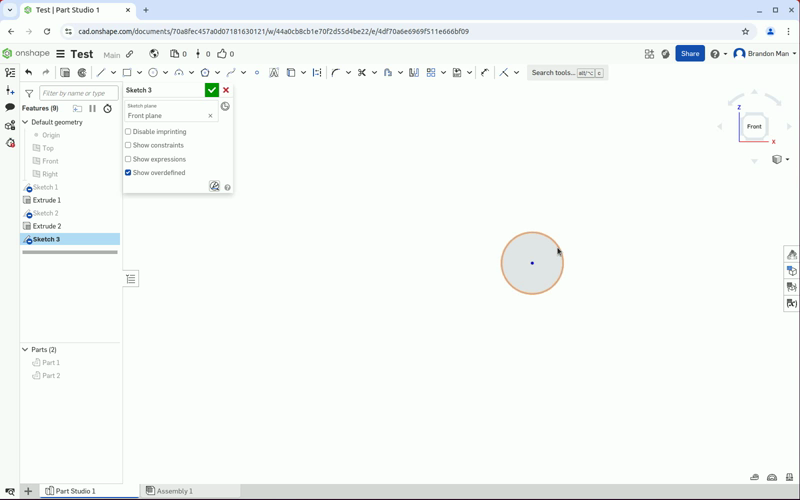
scroll(6)
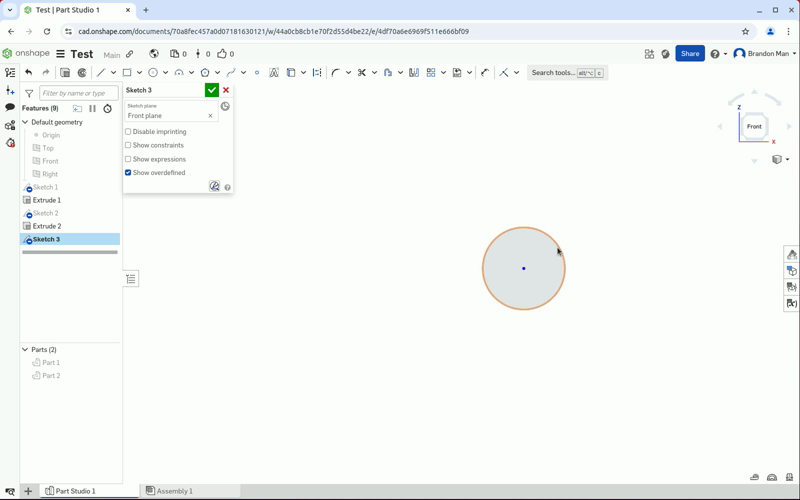
scroll(6)
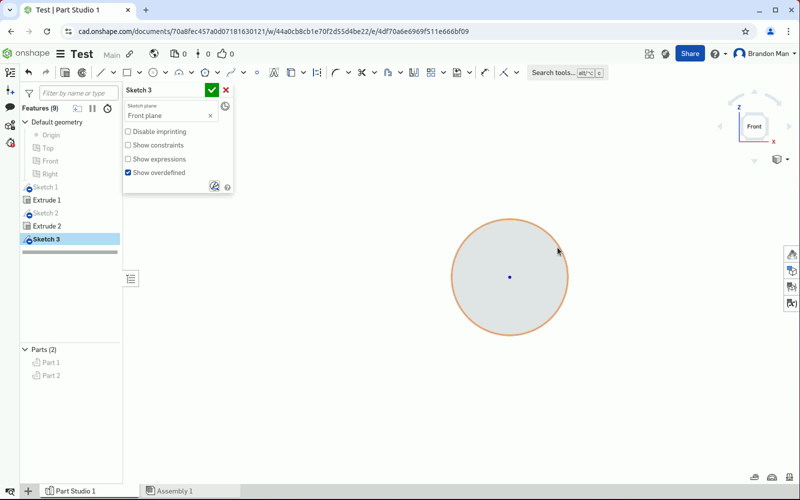
scroll(6)
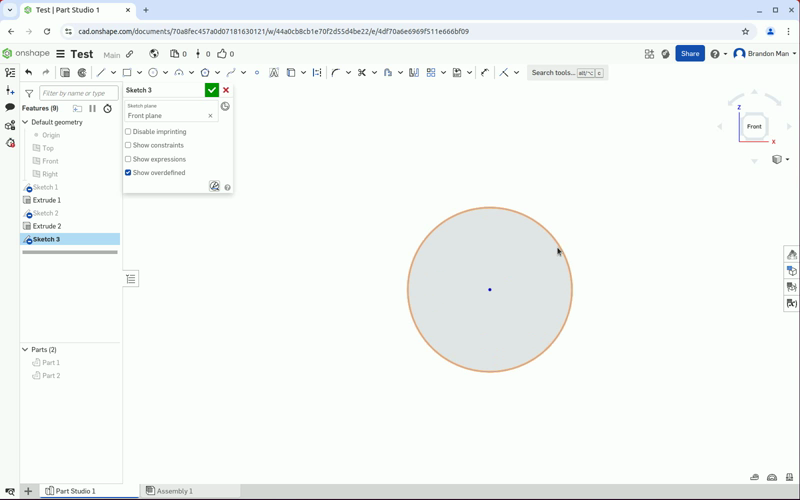
scroll(6)
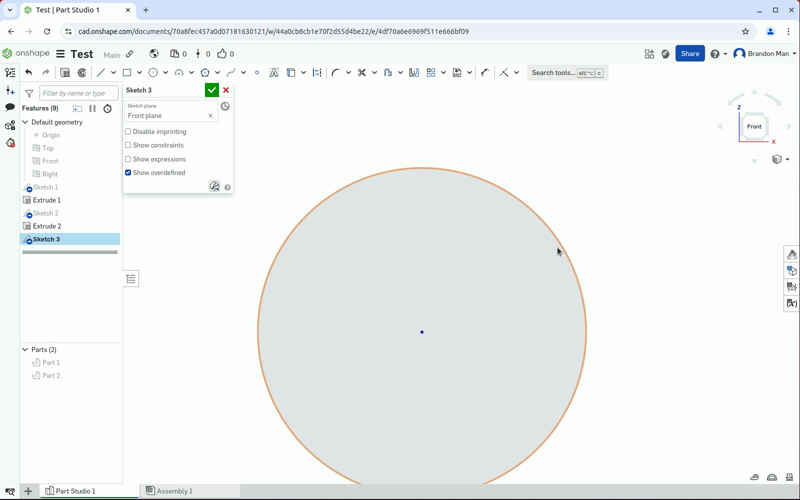
click(557, 247)
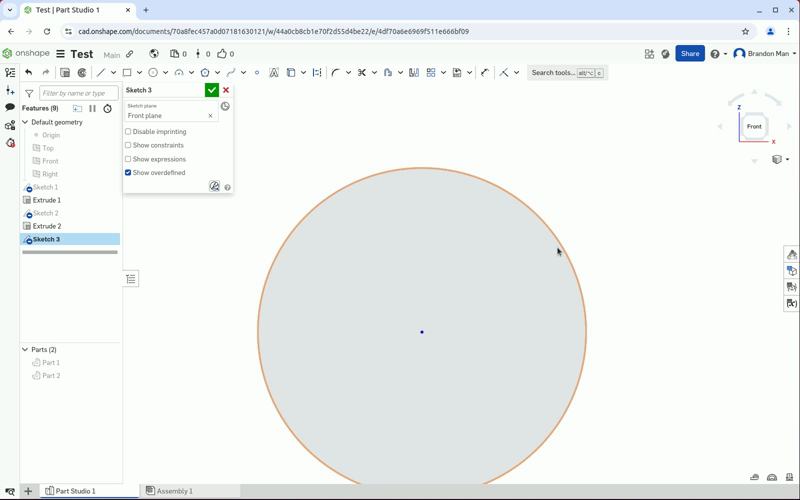
scroll(-6)
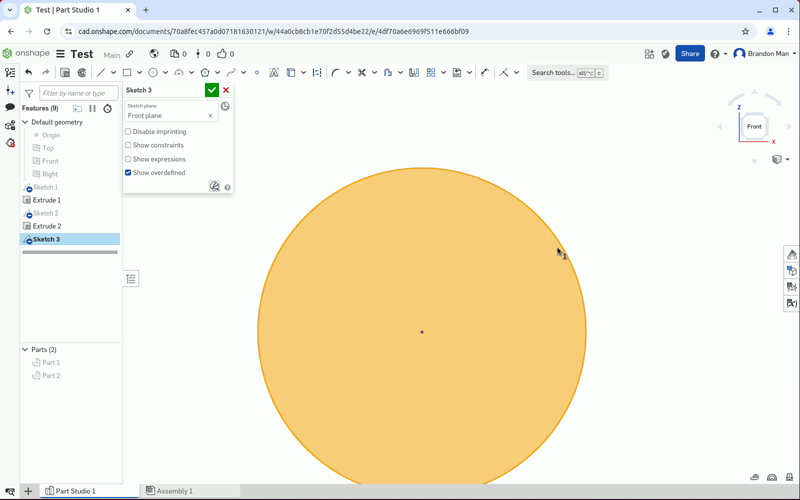
scroll(-6)
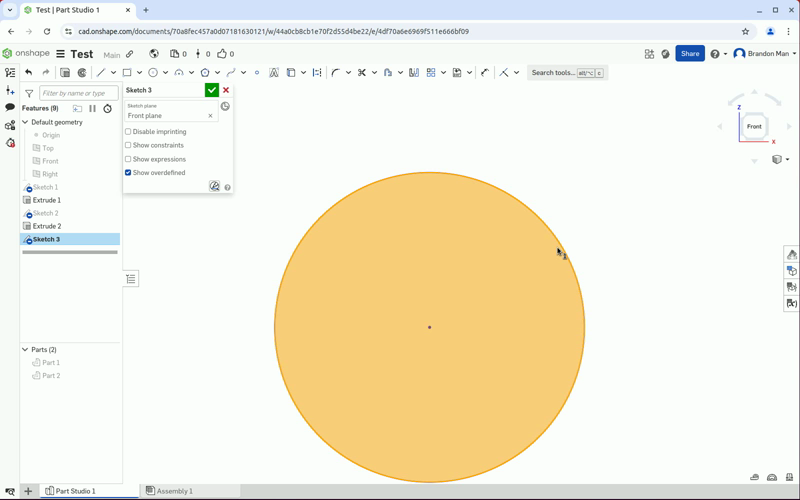
scroll(-6)
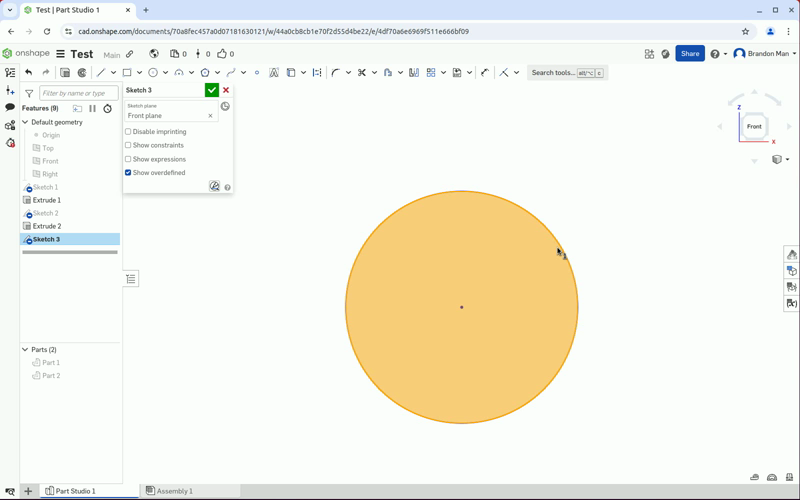
scroll(-6)
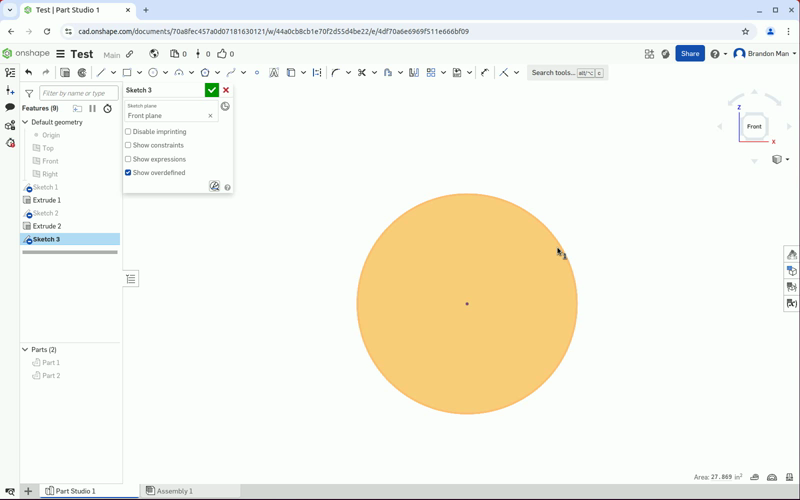
scroll(-6)
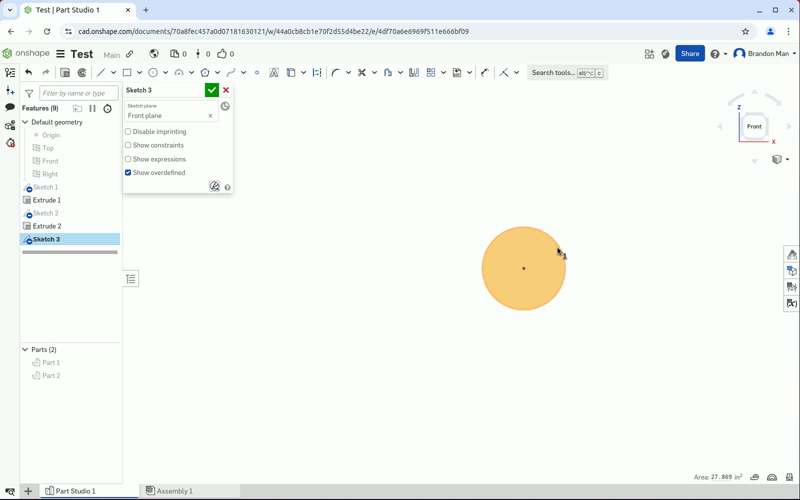
scroll(-6)
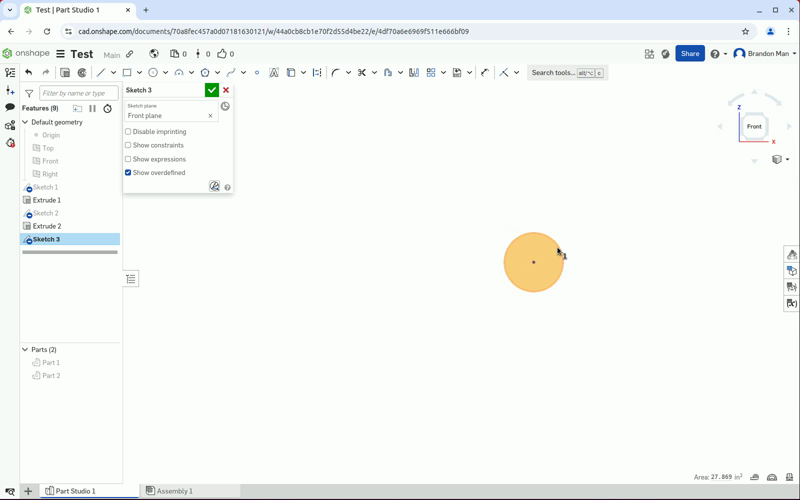
scroll(-6)
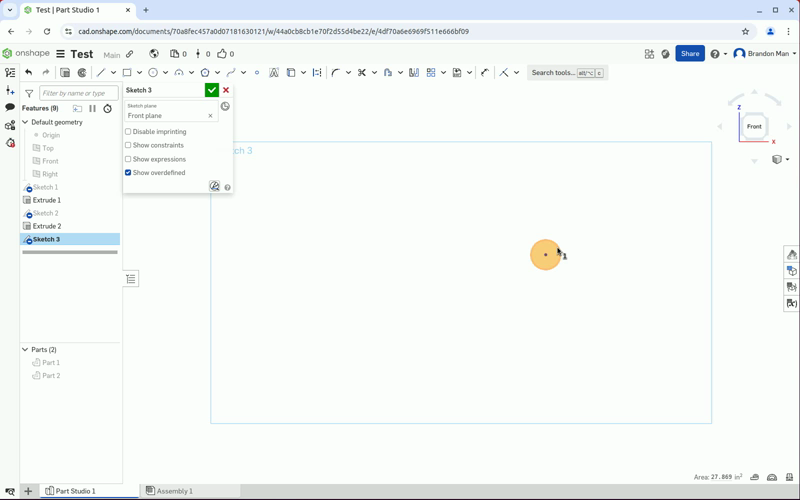
mouse_move(73, 352)
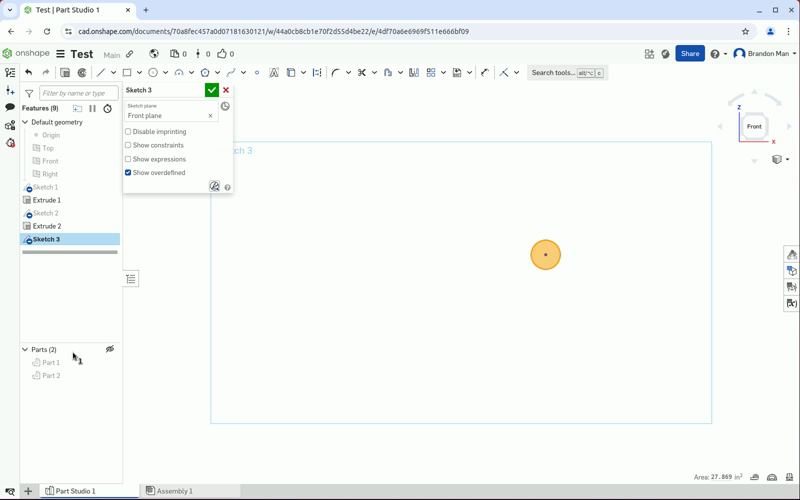
key(shift+y)
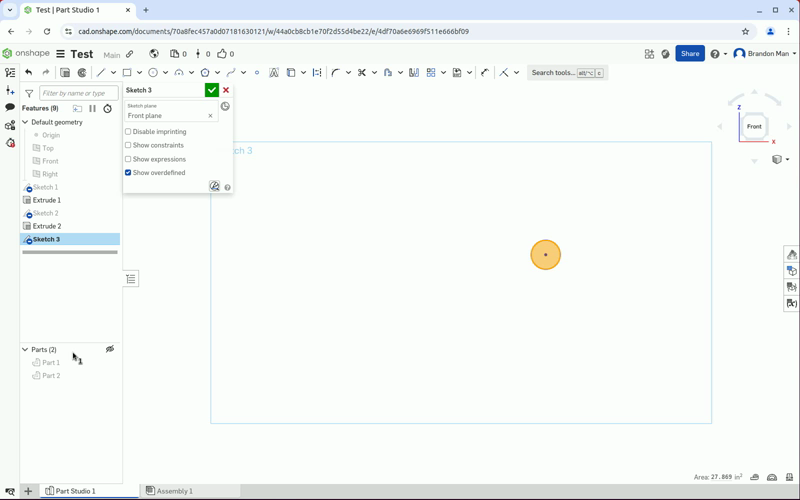
key(shift+e)
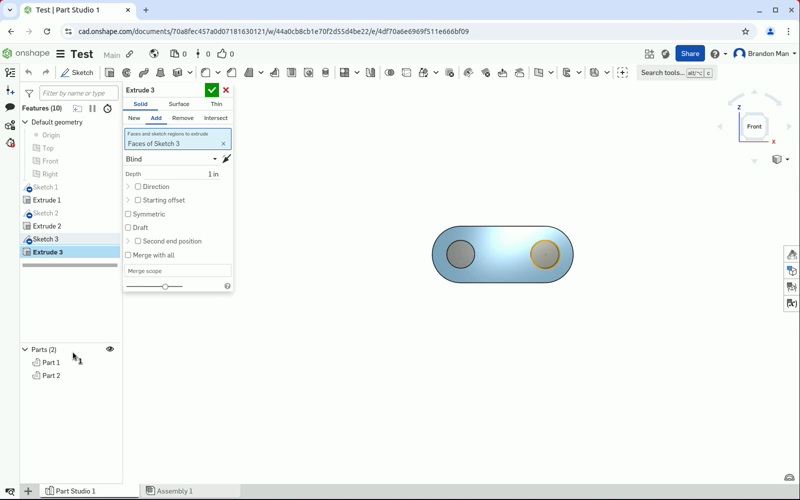
mouse_move(143, 106)
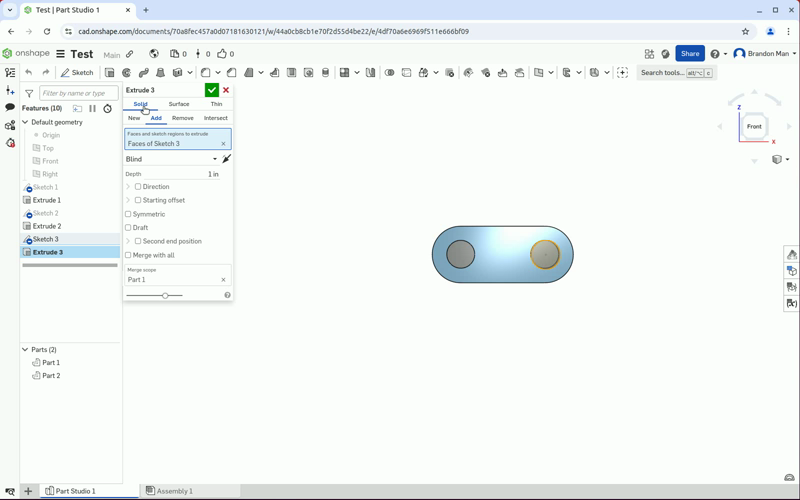
click(143, 106)
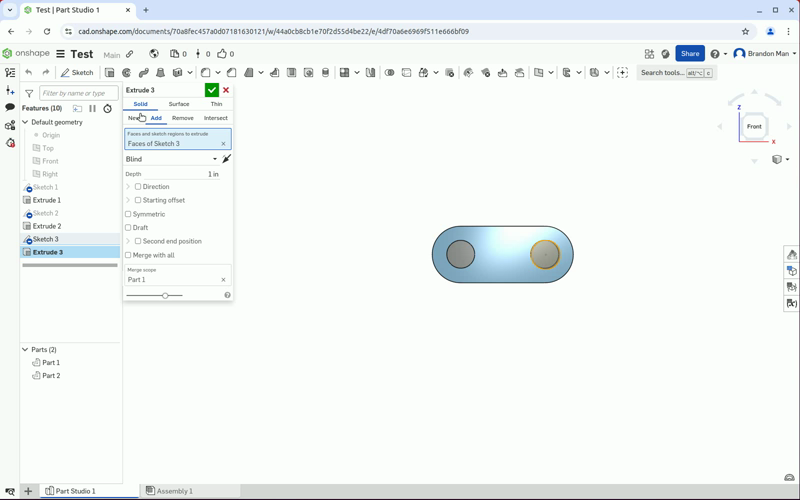
mouse_move(137, 120)
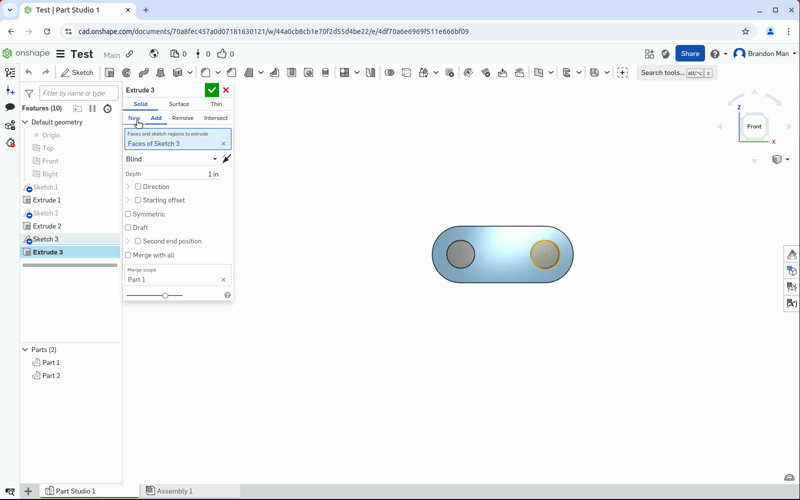
click(137, 120)
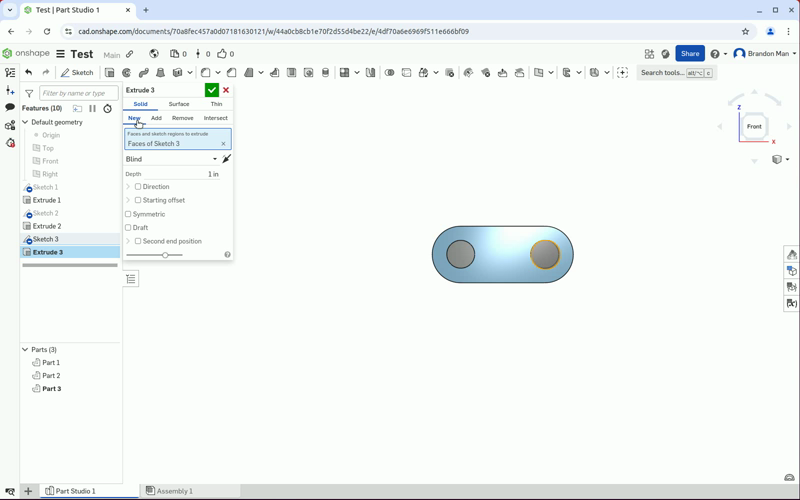
key(tab, 4)
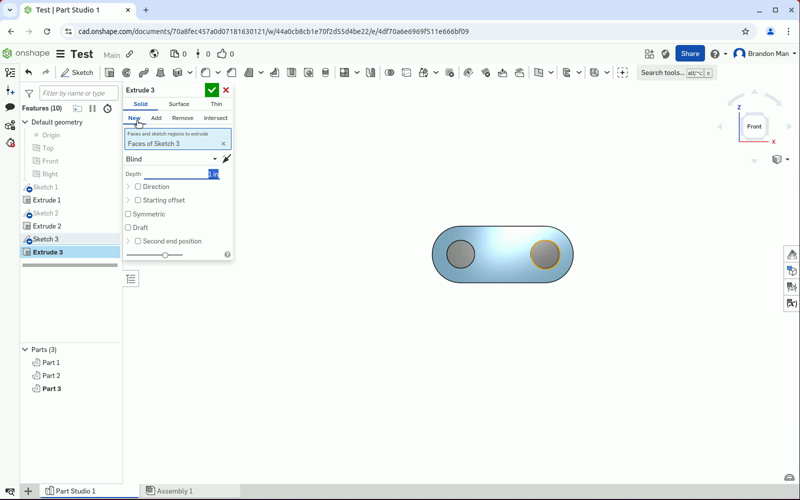
text(7.221)
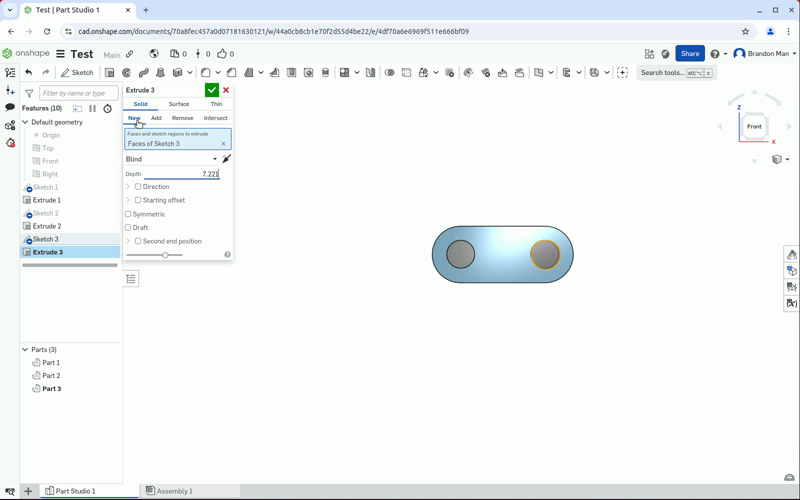
key(tab, 3)
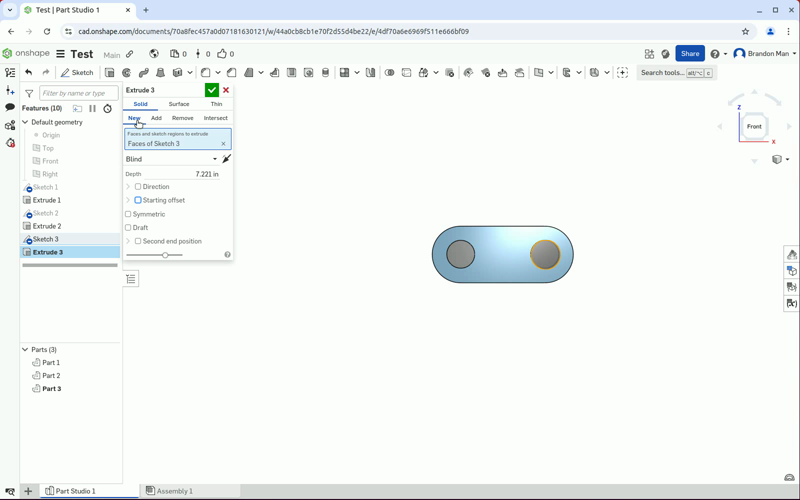
key(tab, 2)
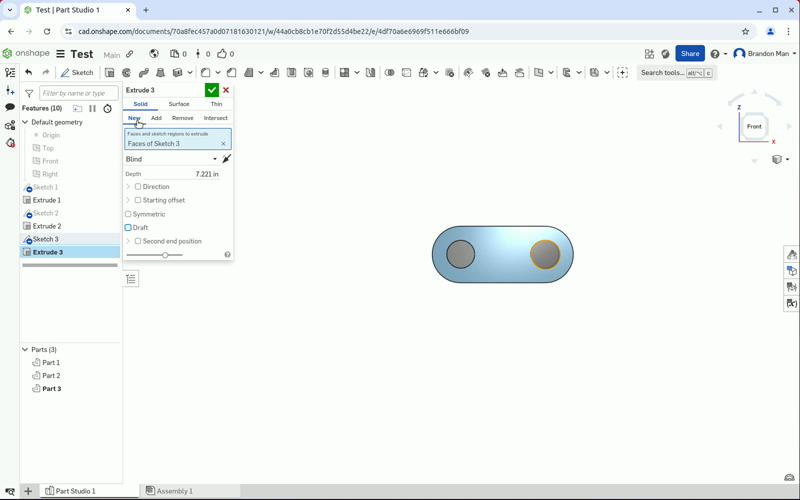
key(space)
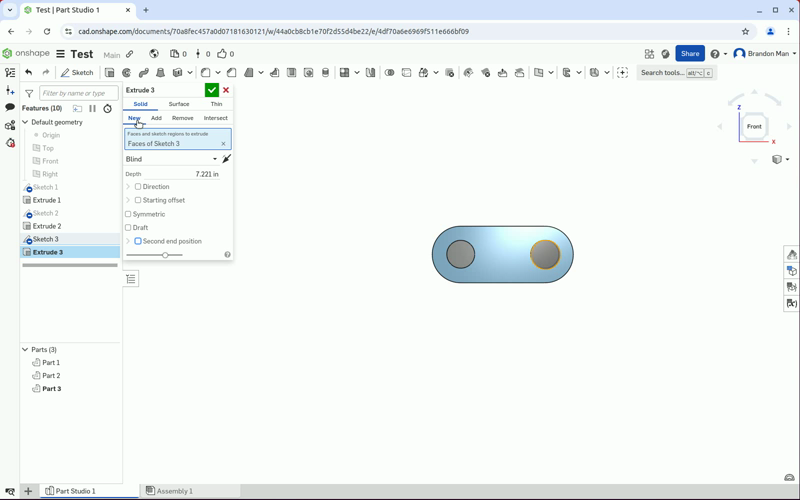
key(tab, 3)
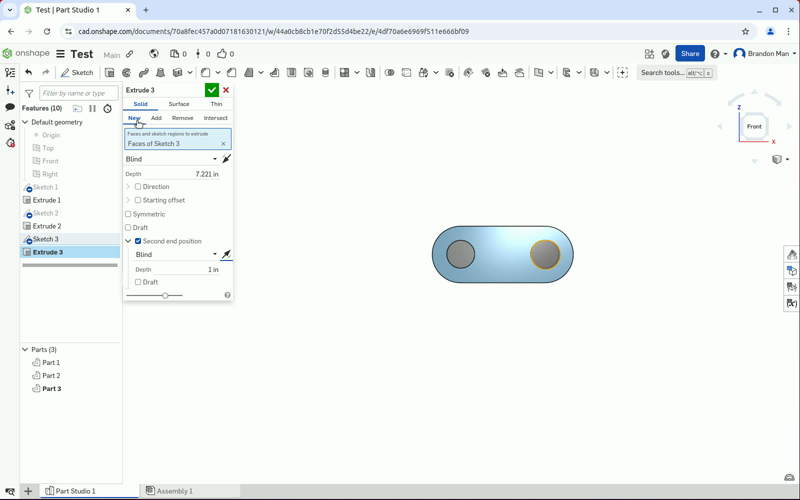
text(1.444)
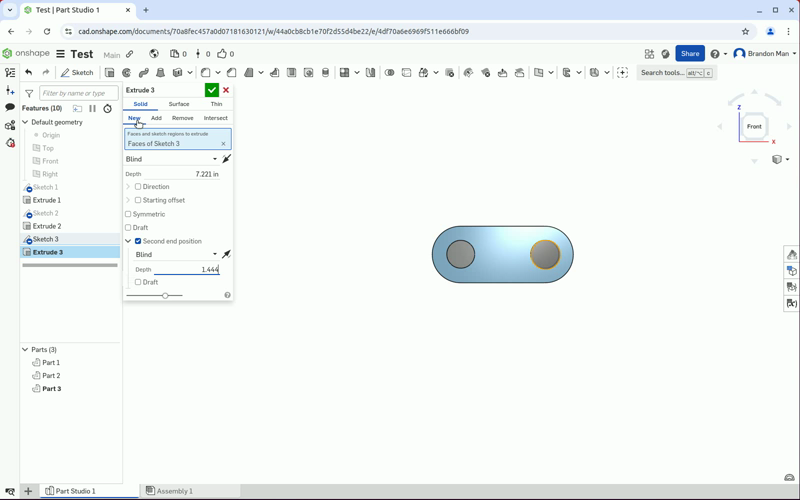
key(enter)
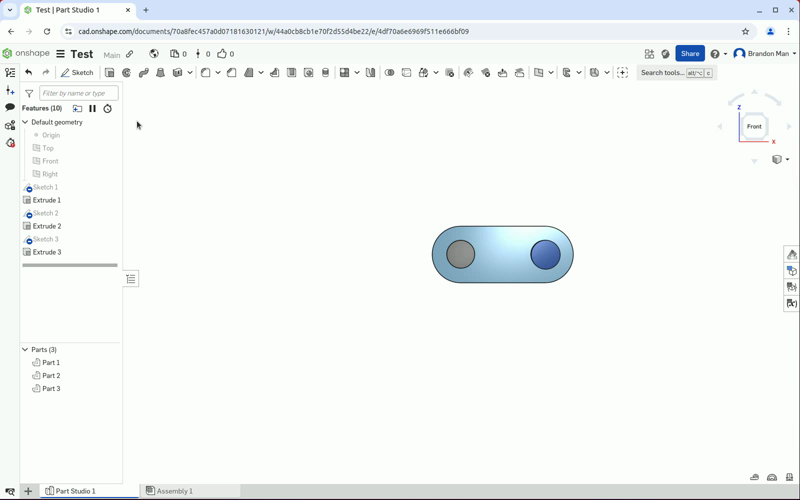
key(shift+h)
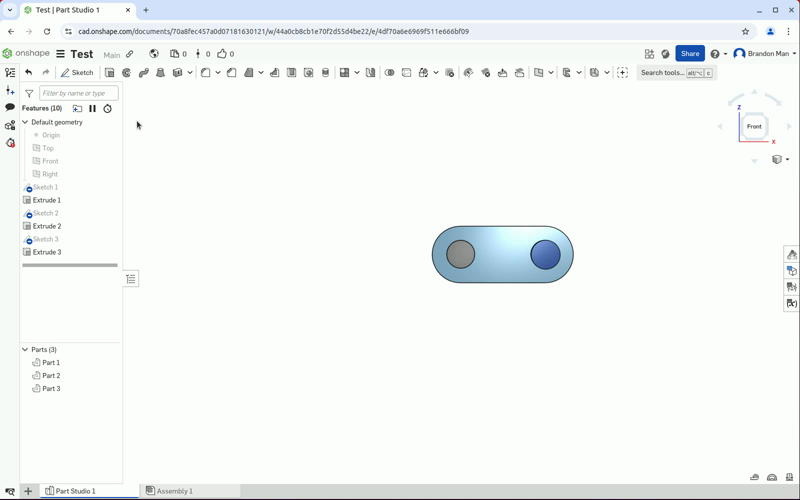
key(shift+h)
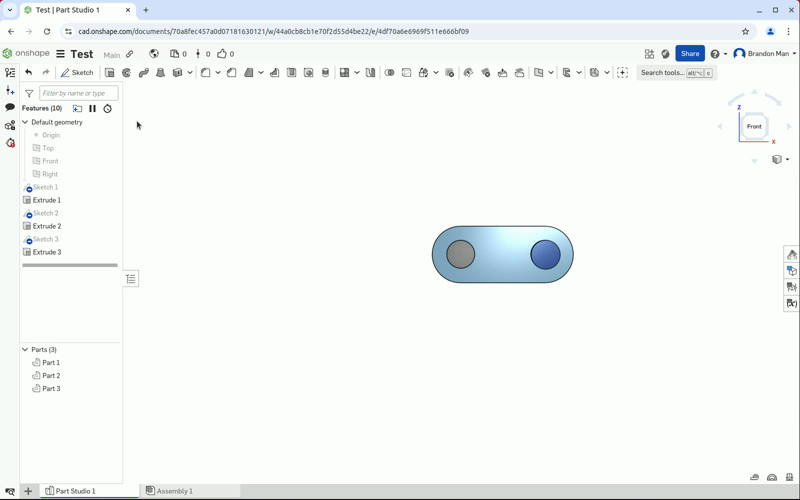
key(shift+7)
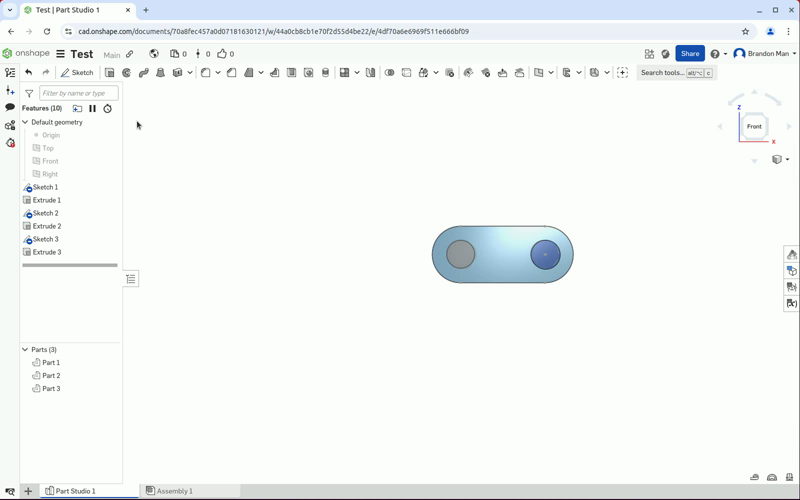
key(left, 2)
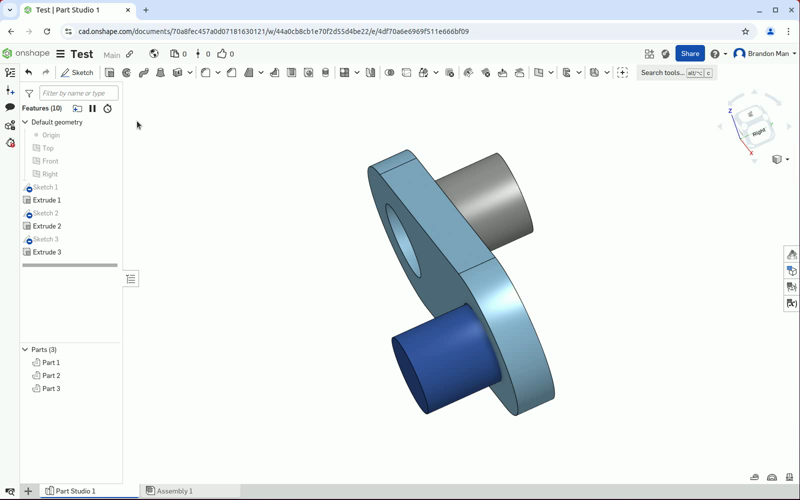
key(down, 2)
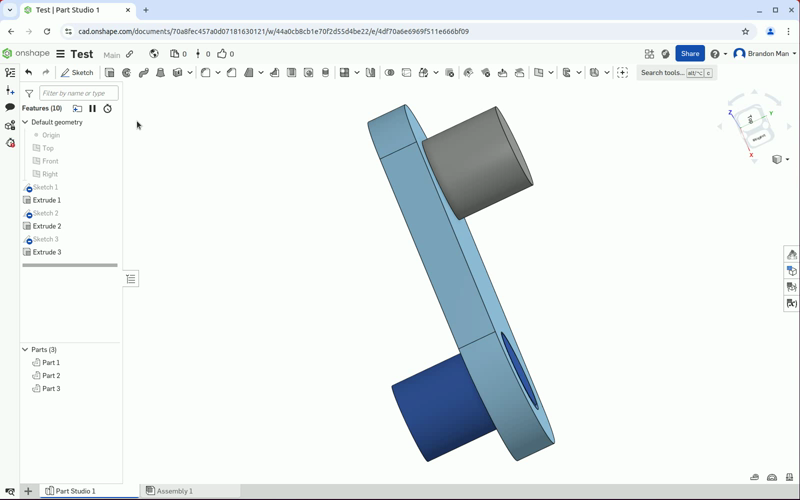
key(up, 2)
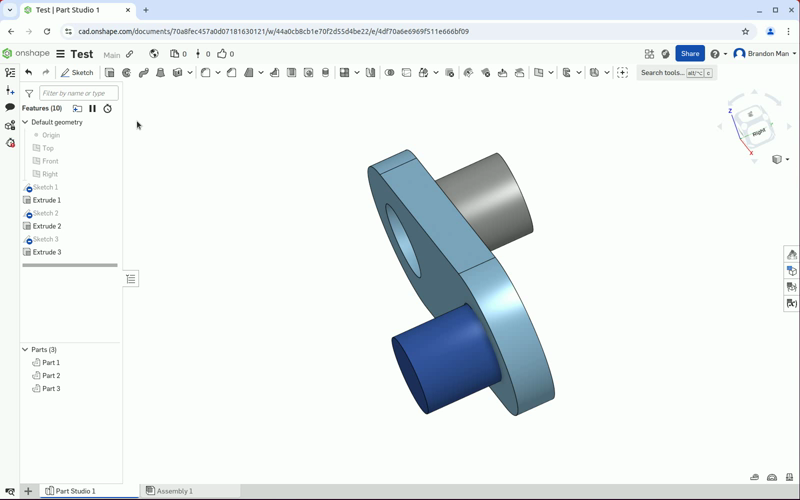
key(right, 2)
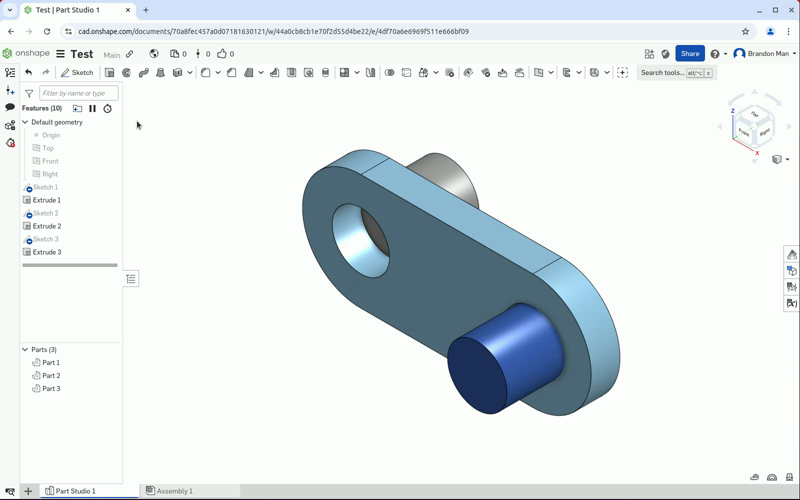
mouse_move(73, 189)
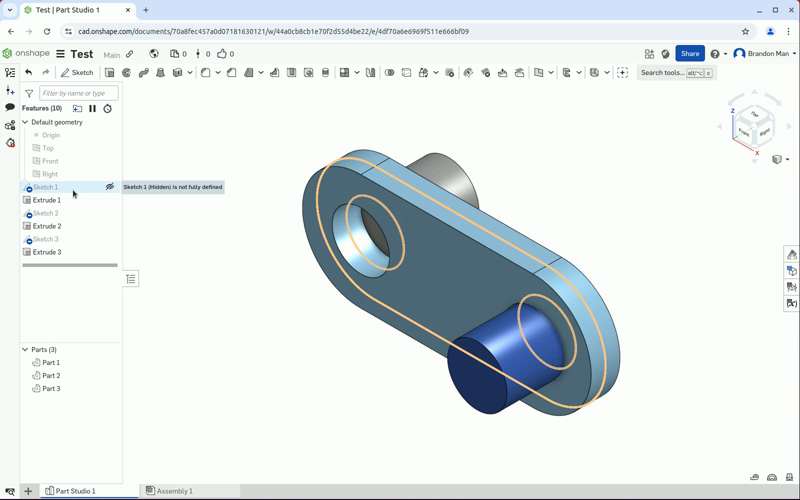
click(73, 189)